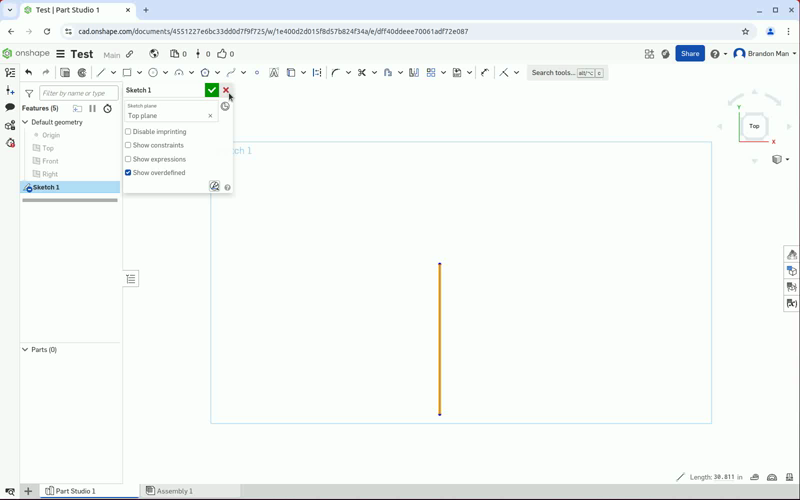
key(shift+h)
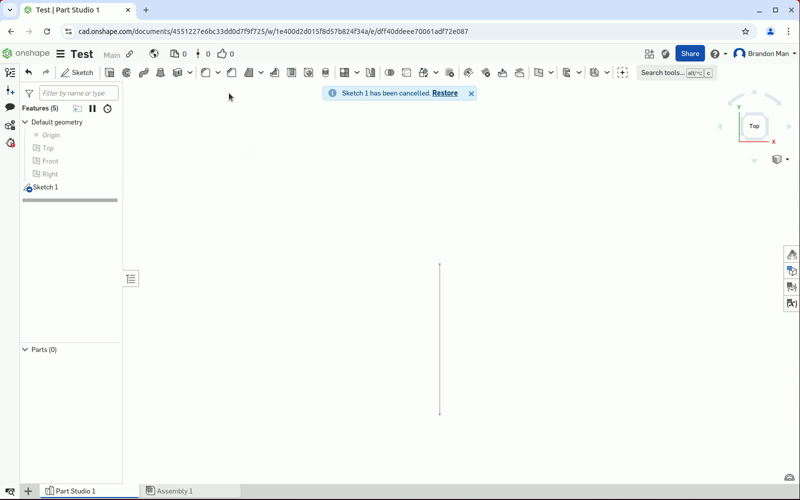
key(shift+s)
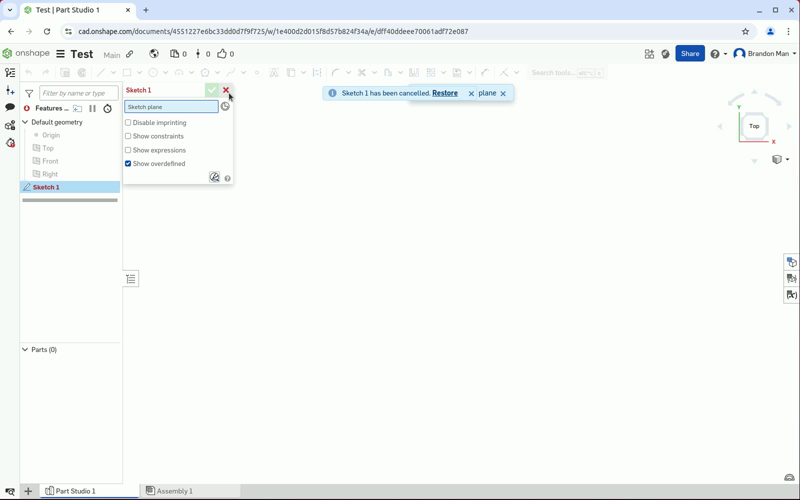
mouse_move(73, 150)
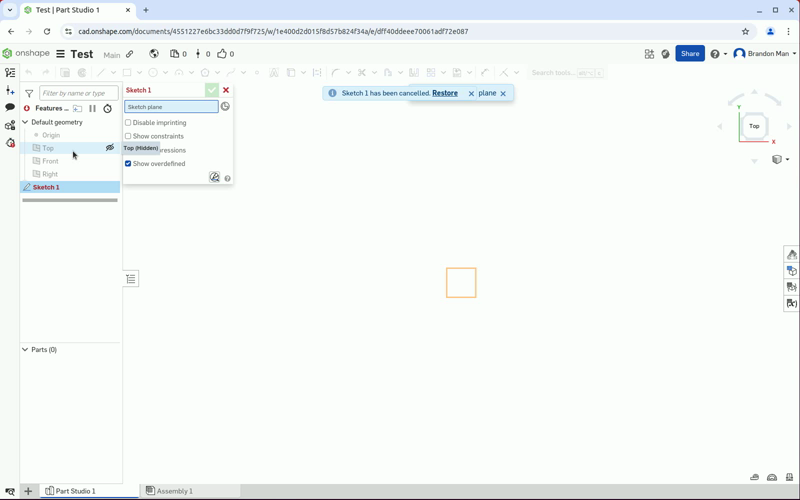
click(73, 150)
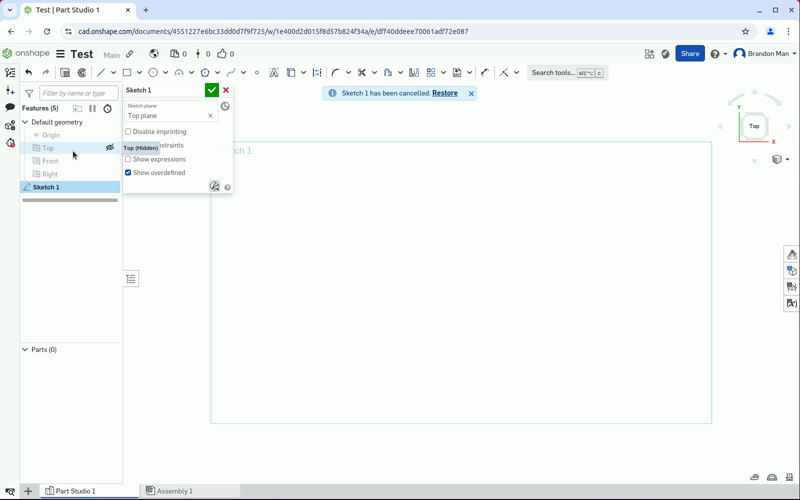
mouse_move(73, 352)
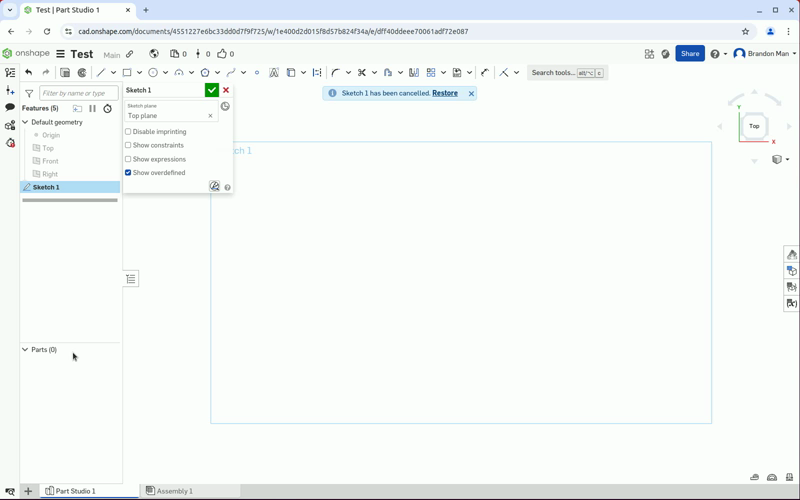
key(y)
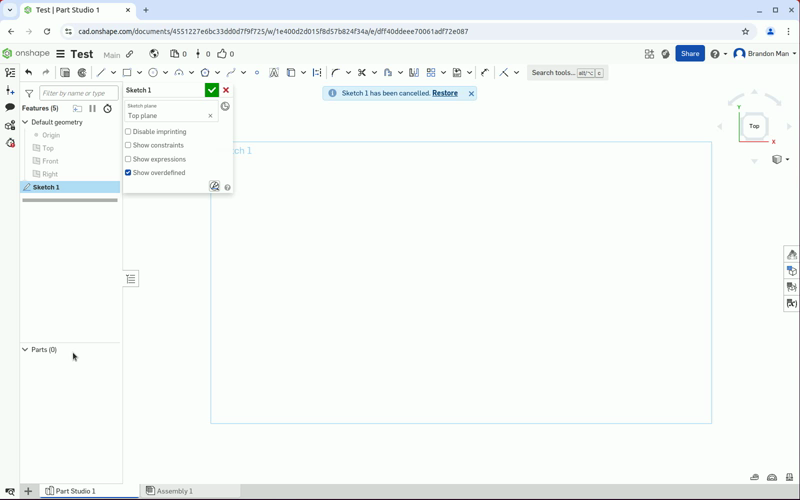
key(l)
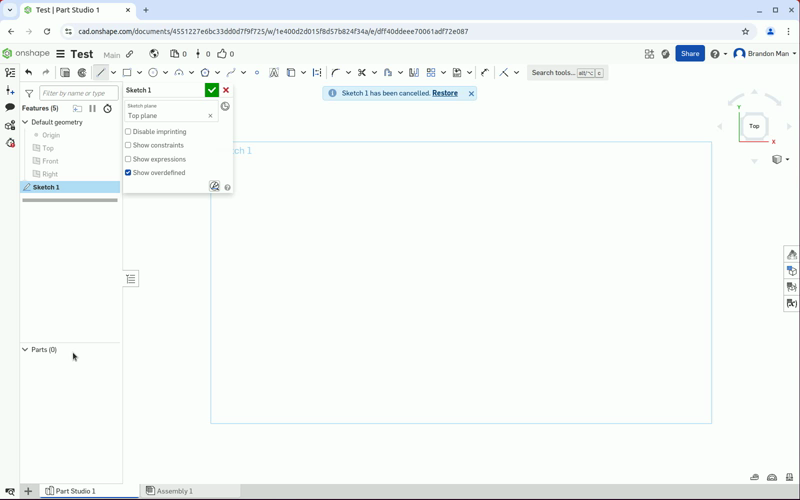
key_down(shift)
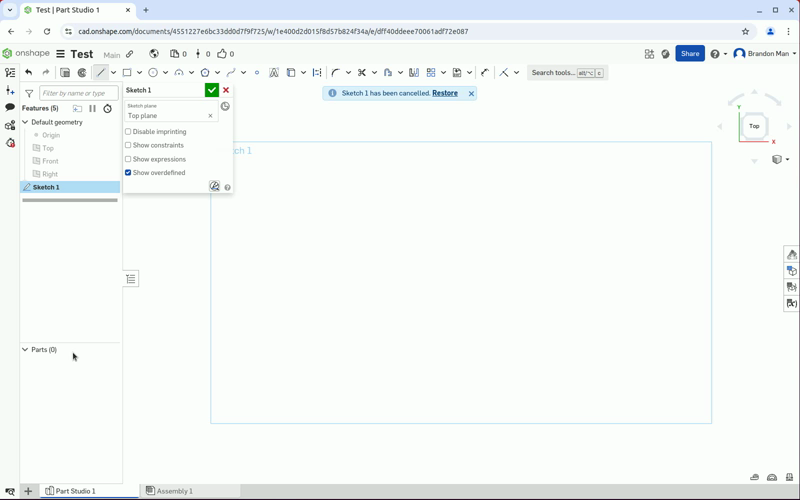
mouse_move(468, 395)
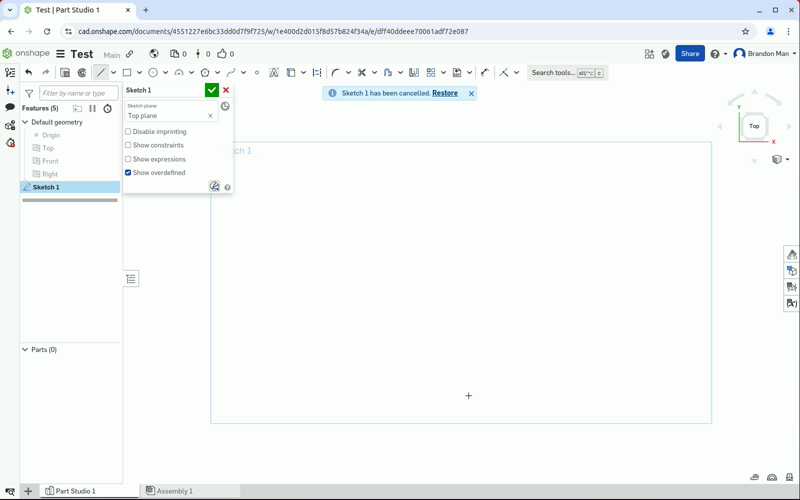
click(468, 395)
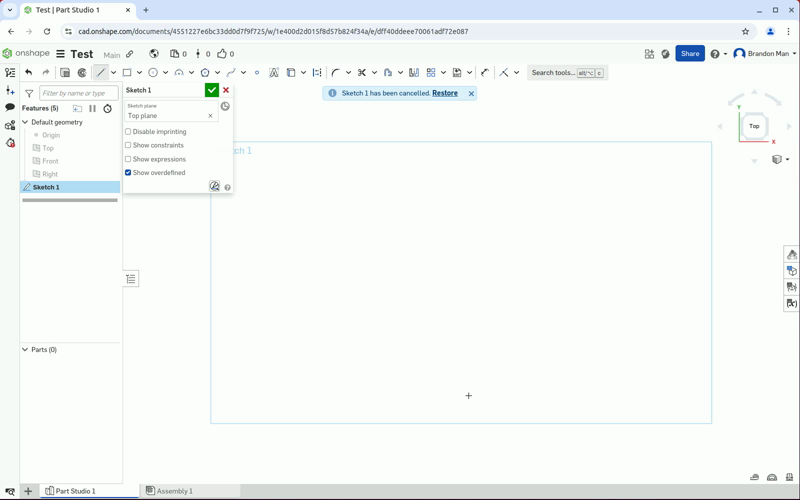
key_up(shift)
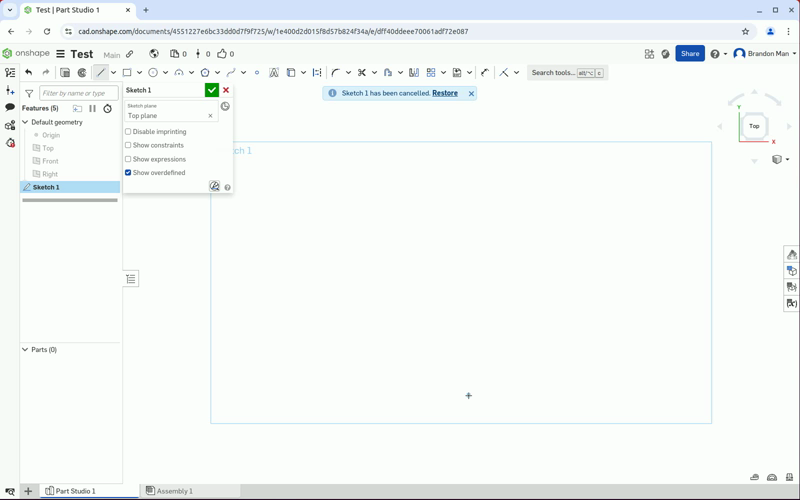
key_down(shift)
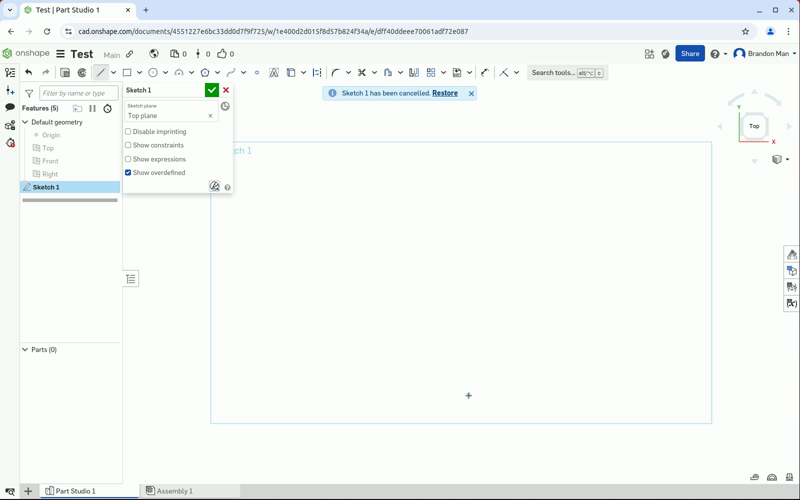
mouse_move(498, 395)
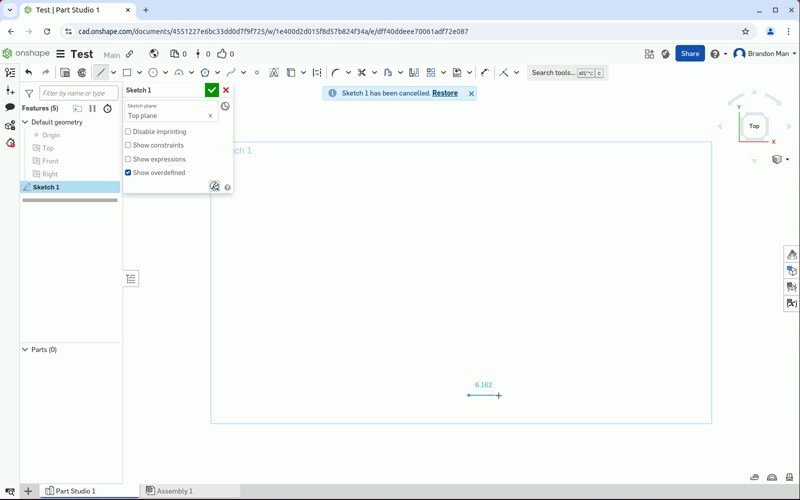
mouse_move(476, 395)
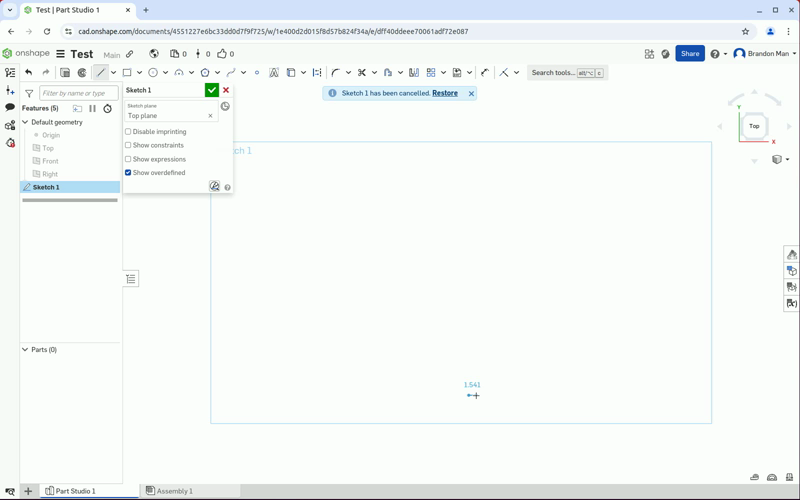
click(476, 395)
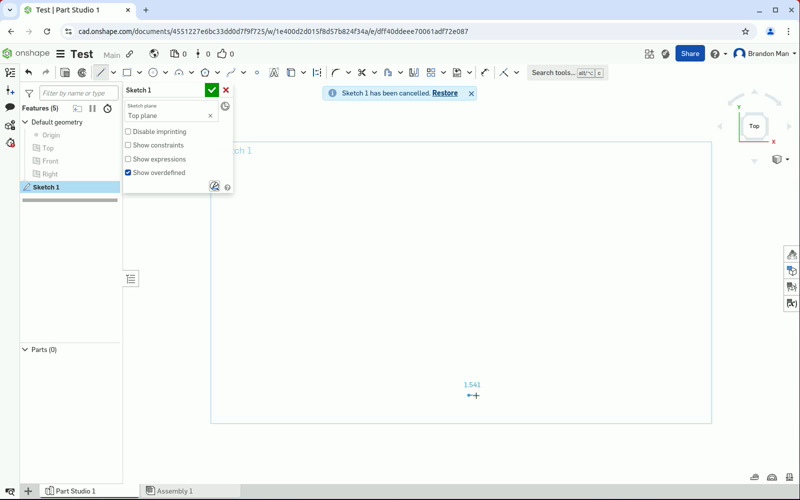
key_up(shift)
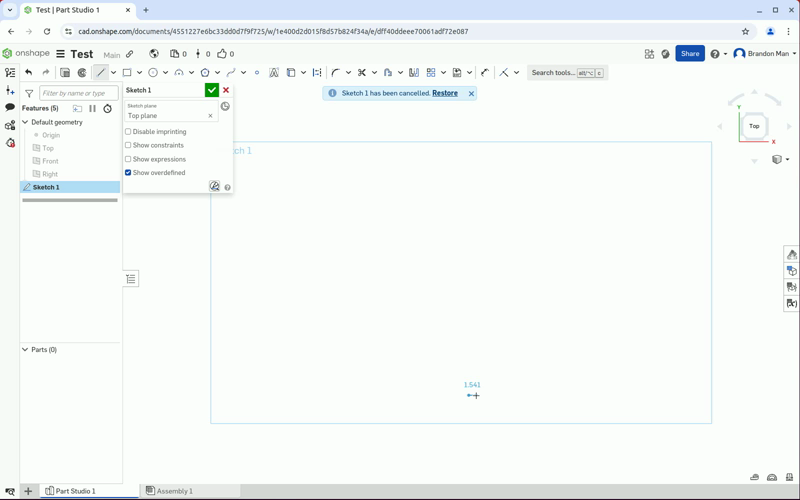
key_down(shift)
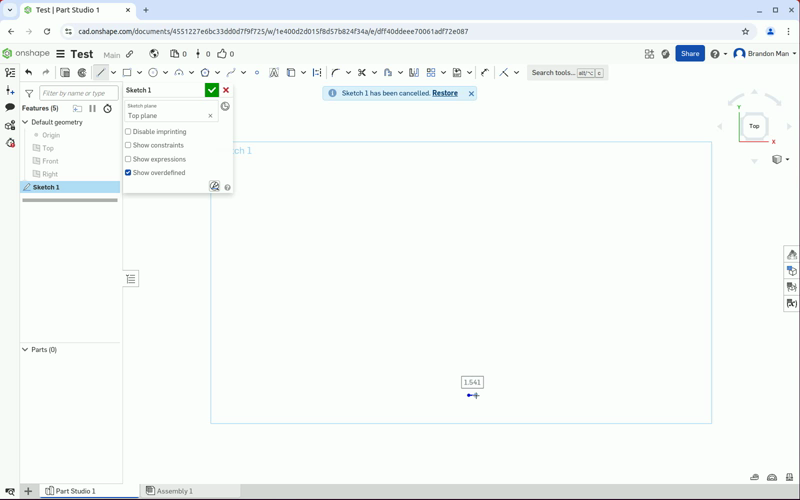
mouse_move(506, 395)
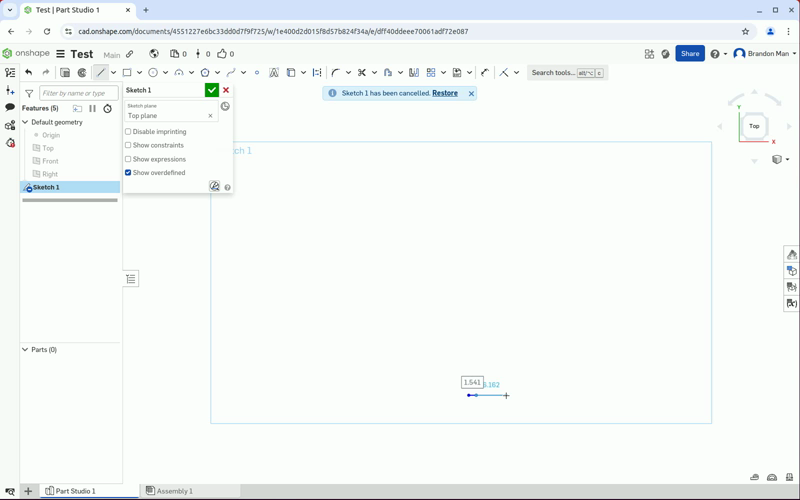
mouse_move(476, 345)
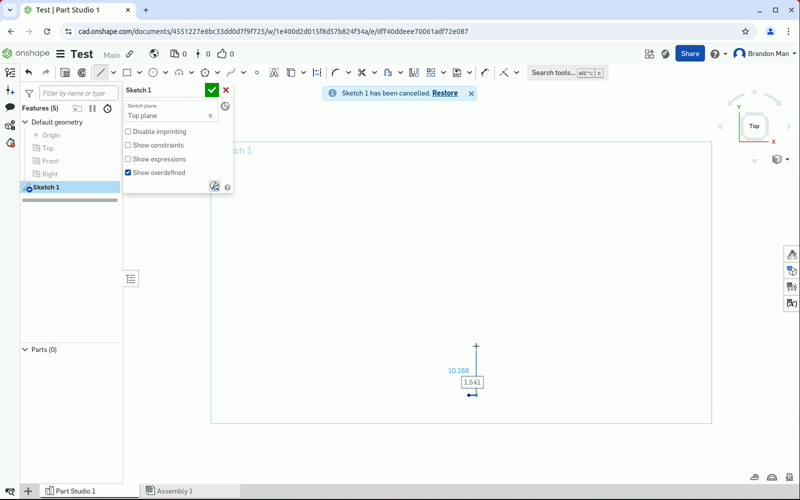
click(476, 345)
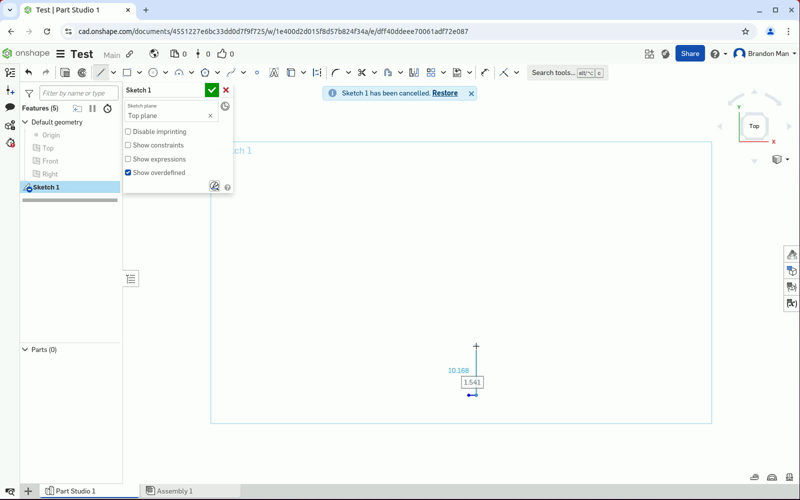
key_up(shift)
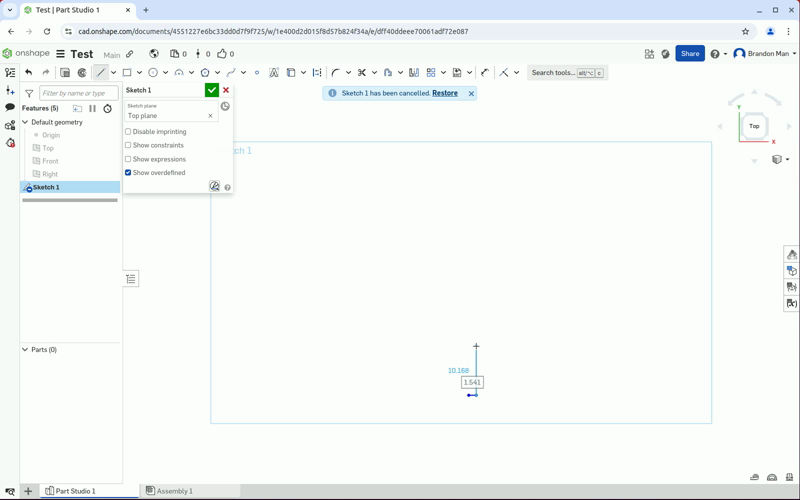
key_down(shift)
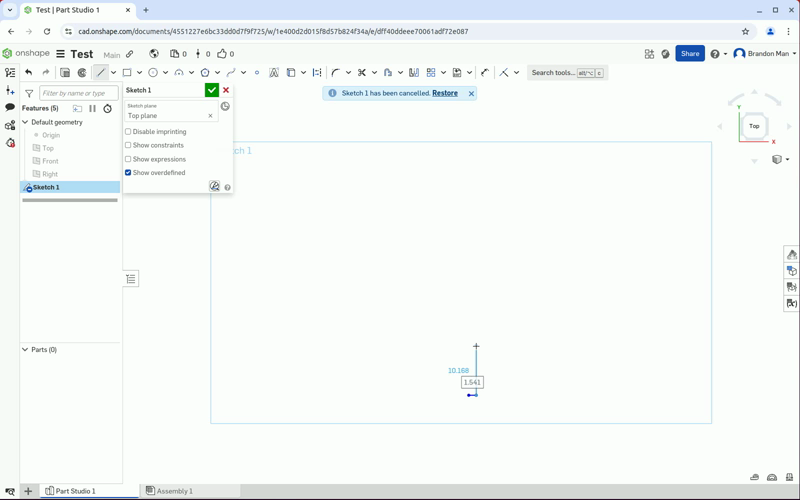
mouse_move(506, 345)
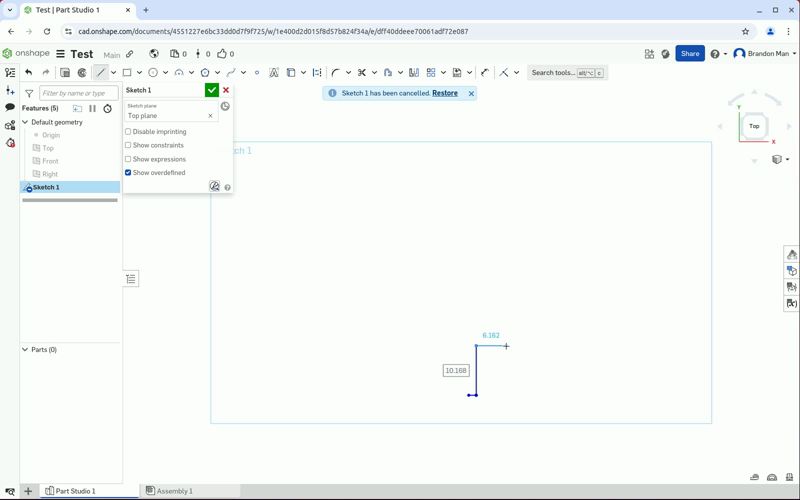
mouse_move(468, 345)
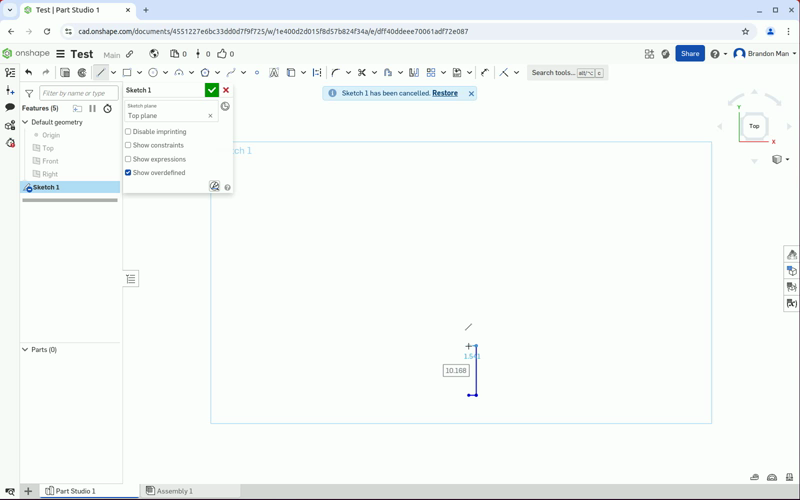
click(468, 345)
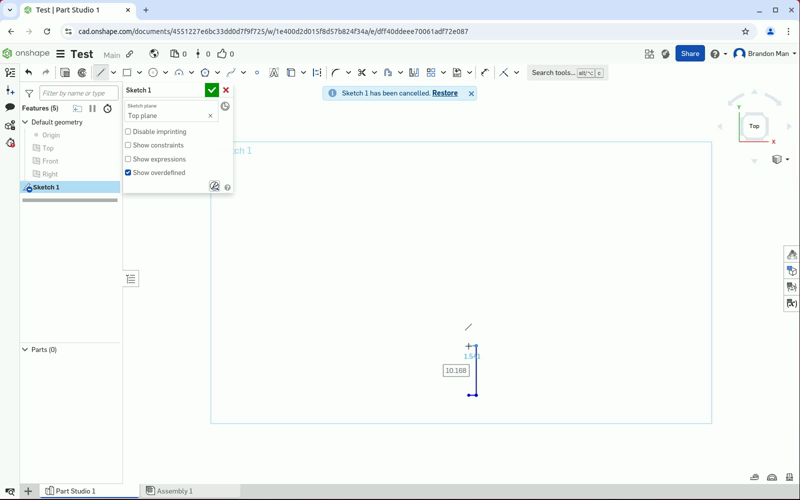
key_up(shift)
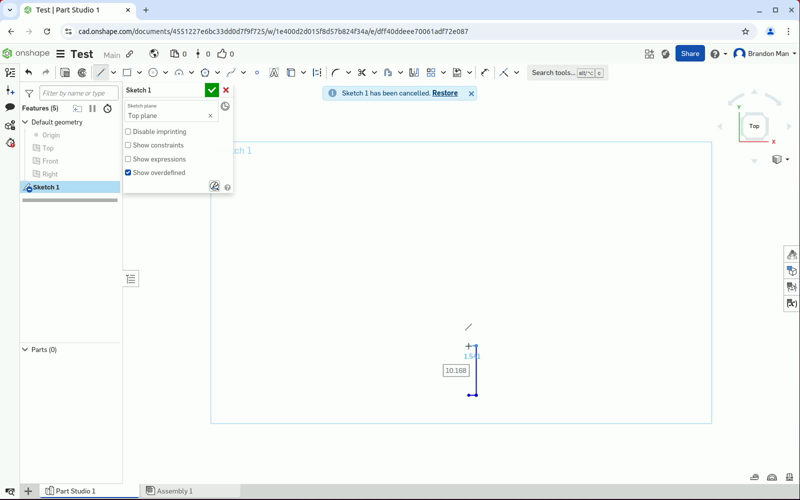
mouse_move(498, 345)
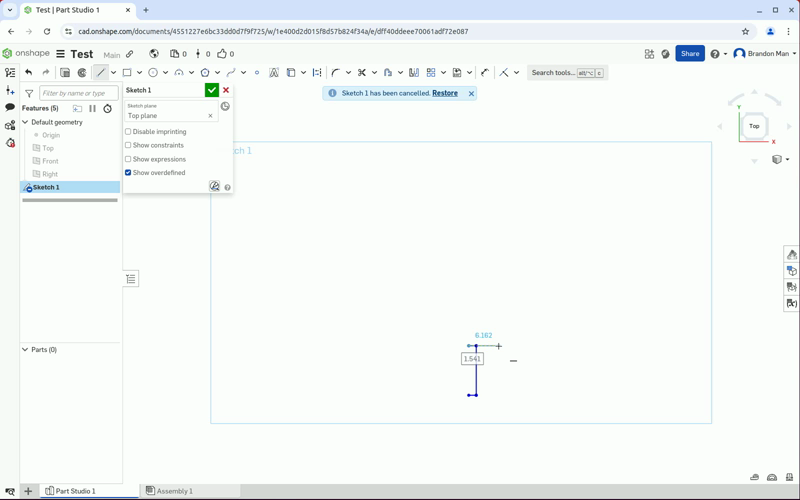
key_down(shift)
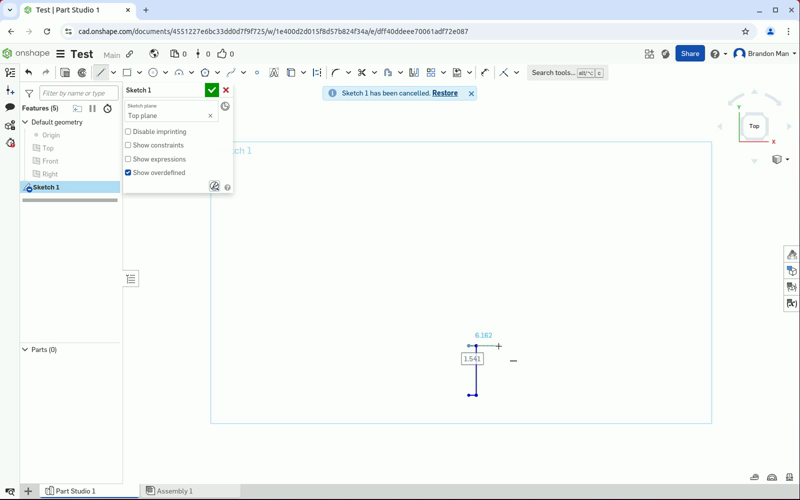
mouse_move(468, 395)
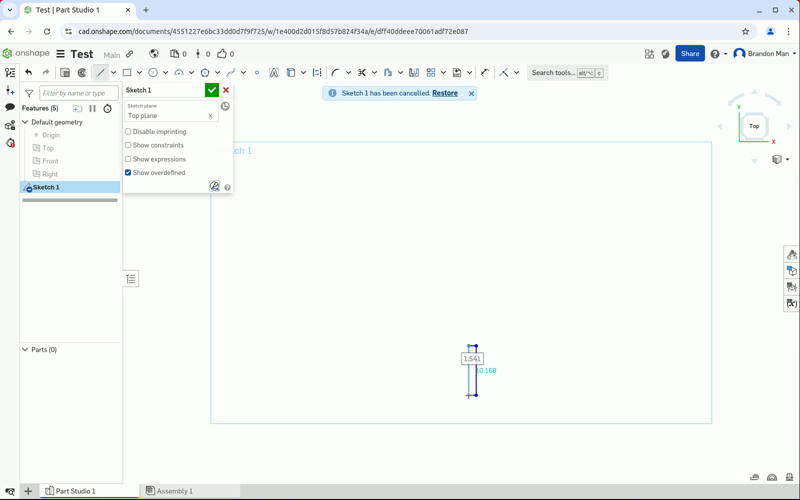
key_up(shift)
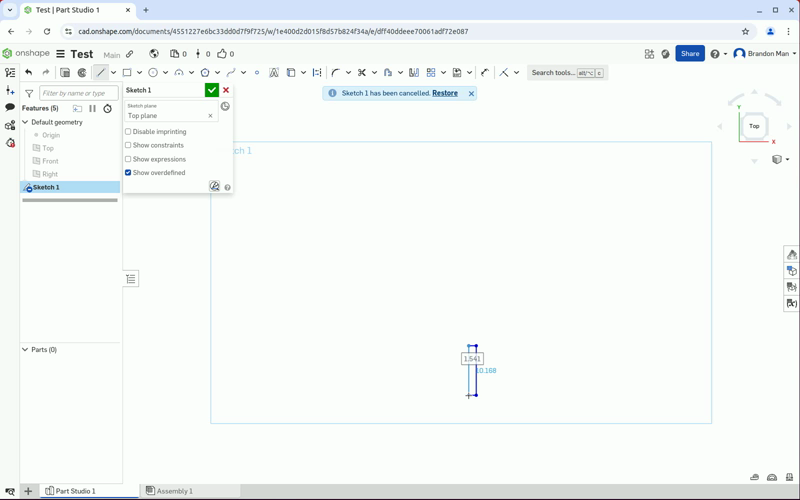
click(468, 395)
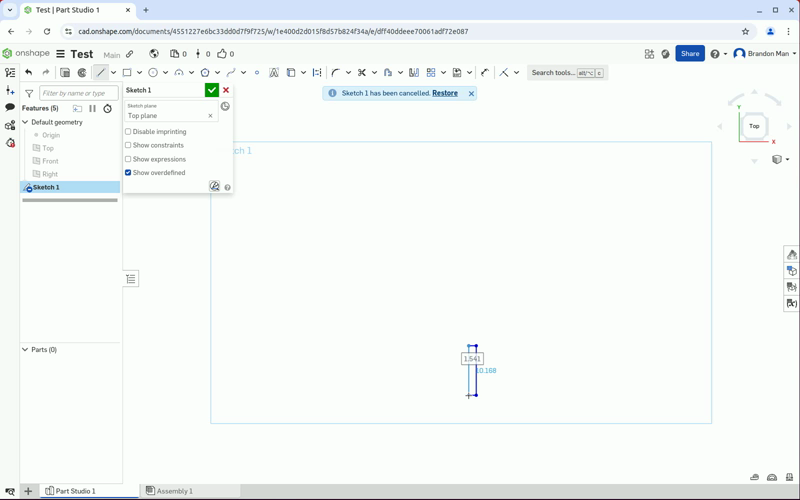
key(esc)
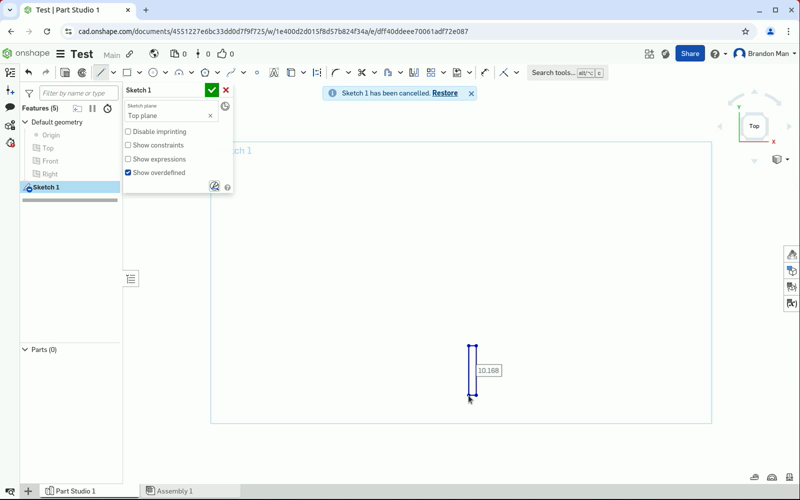
mouse_move(475, 363)
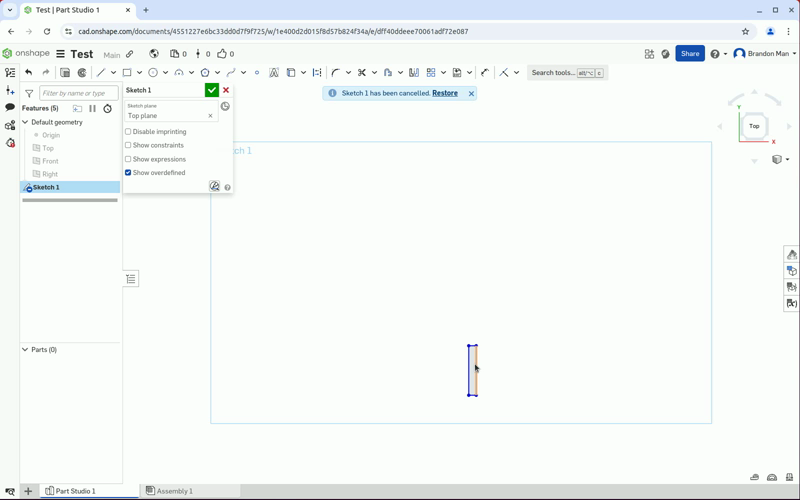
scroll(6)
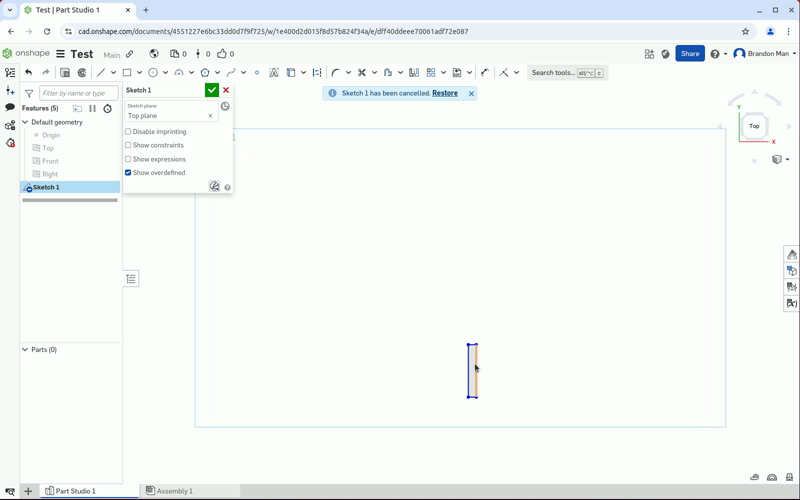
scroll(6)
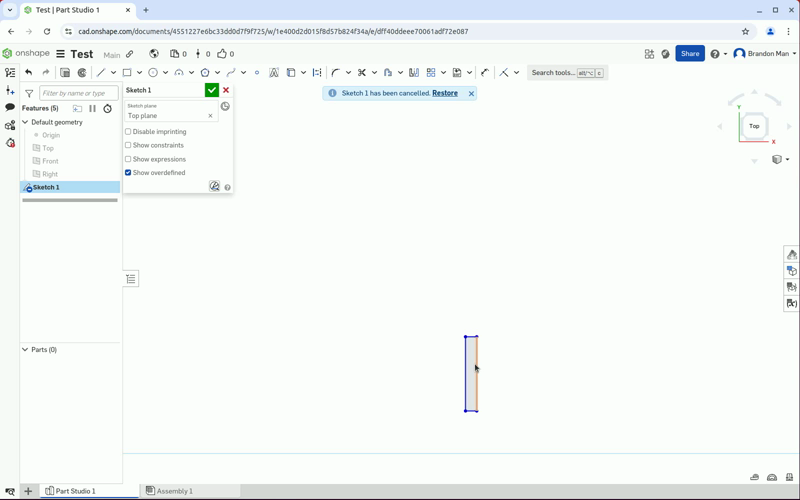
scroll(6)
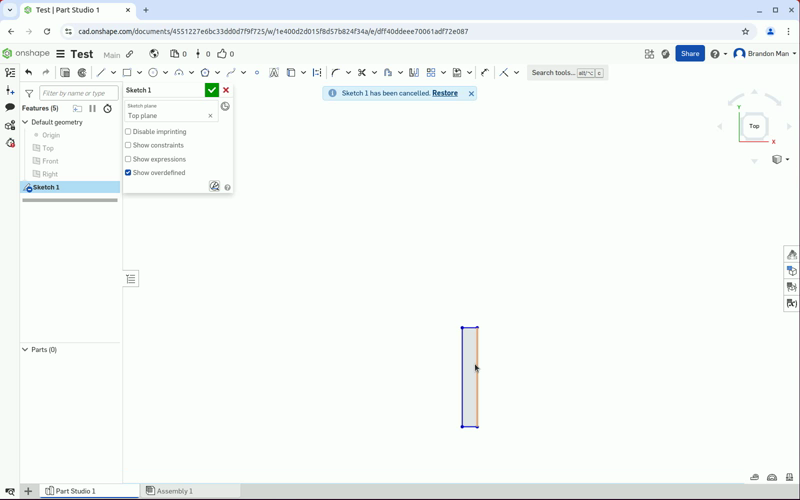
scroll(6)
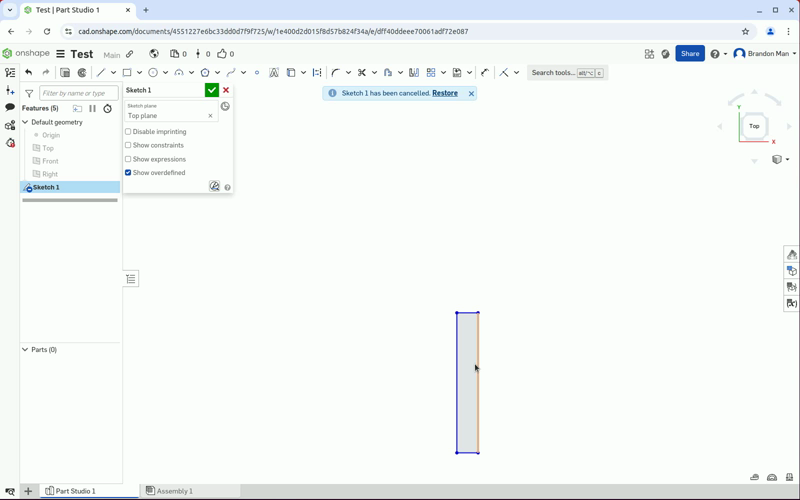
scroll(6)
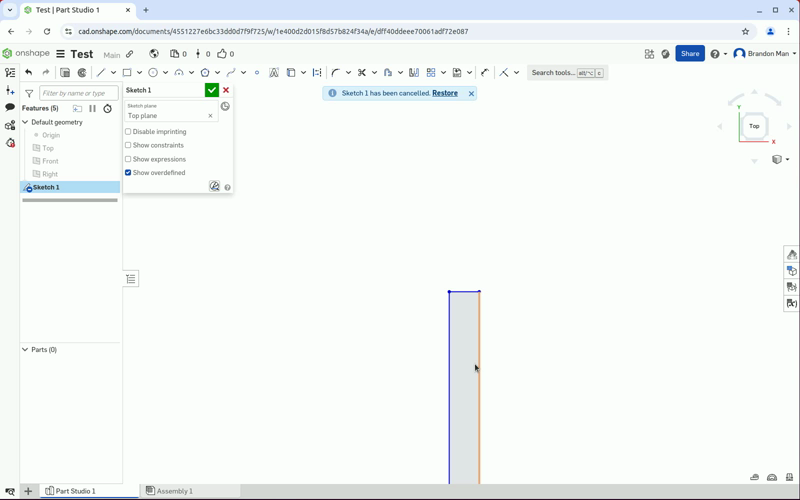
scroll(6)
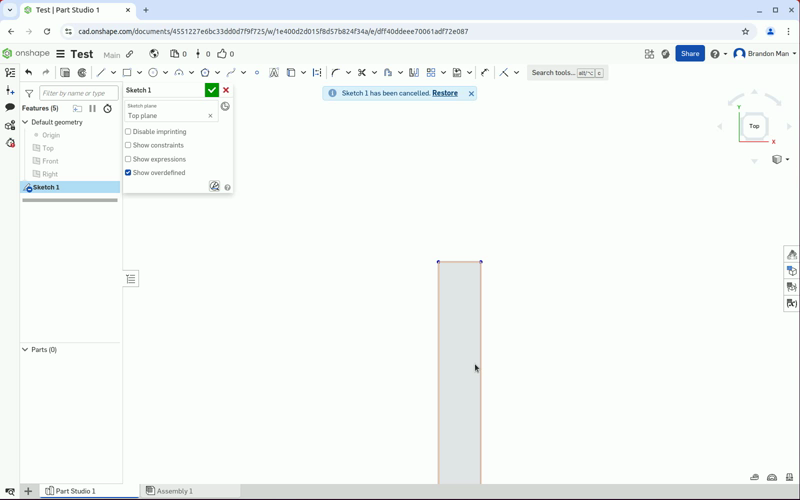
scroll(6)
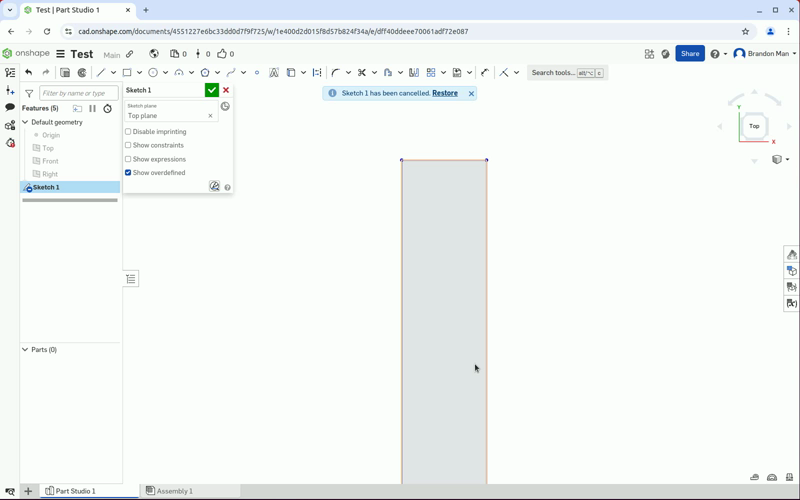
click(475, 363)
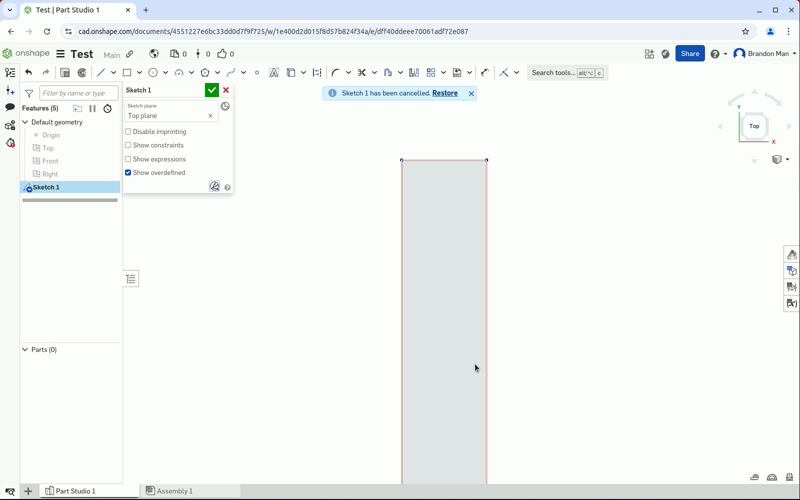
scroll(-6)
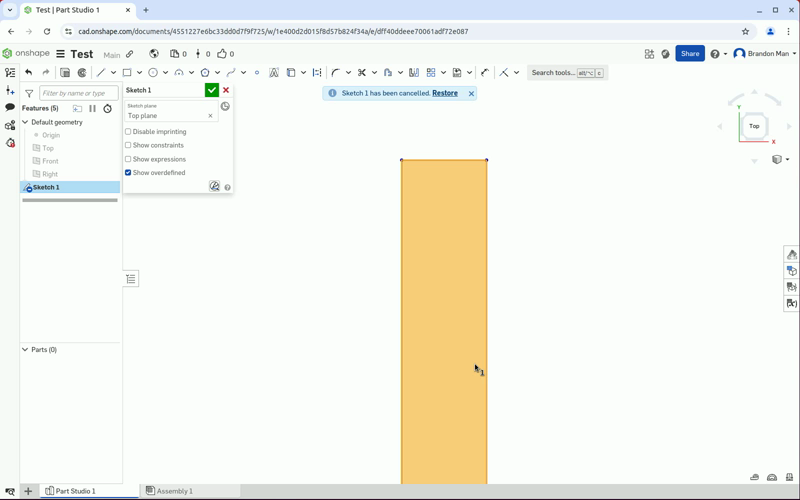
scroll(-6)
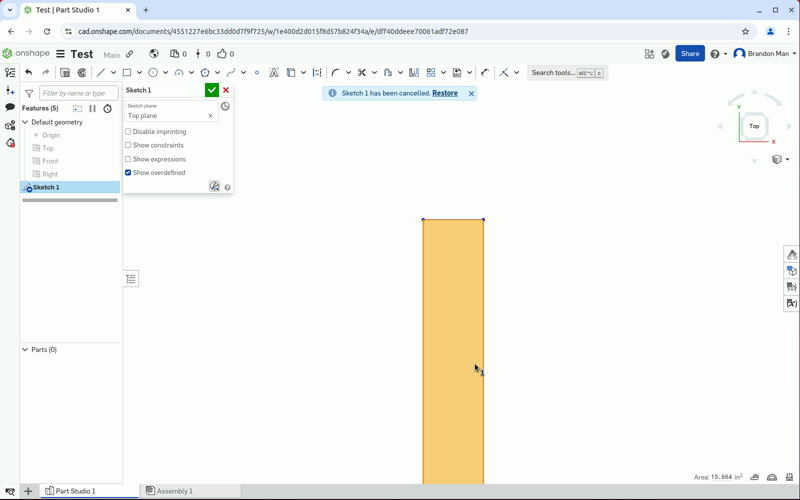
scroll(-6)
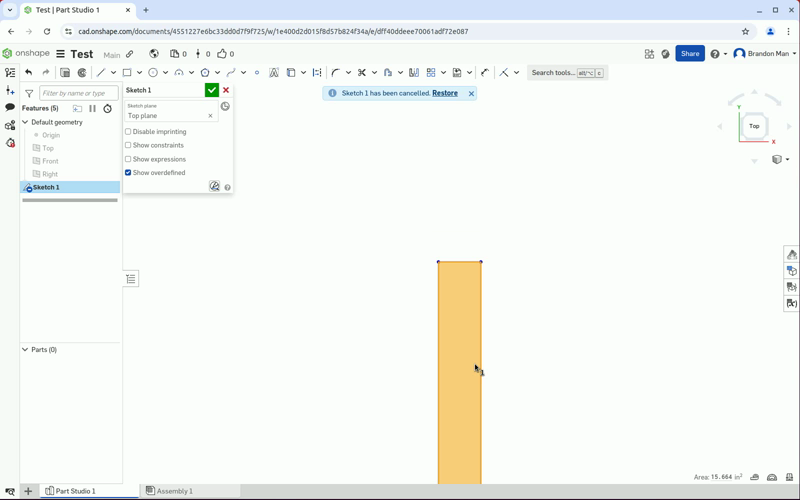
scroll(-6)
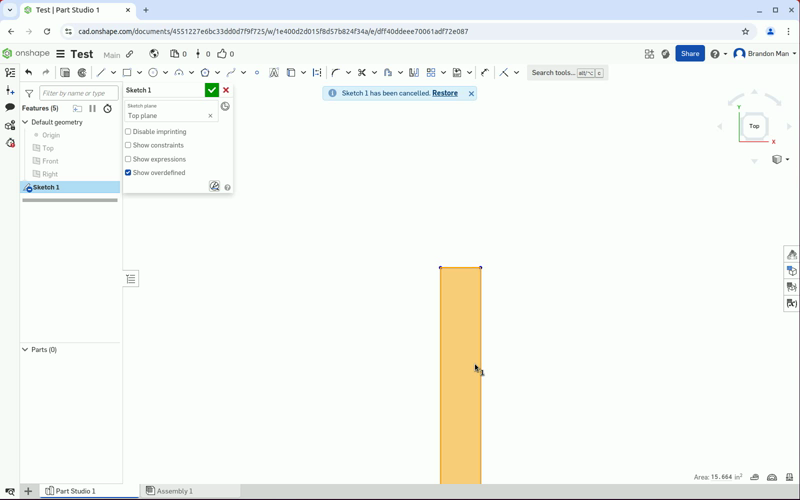
scroll(-6)
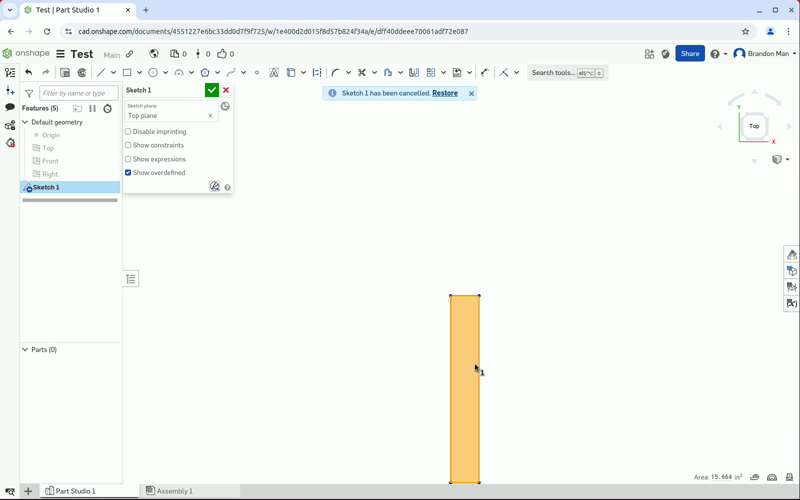
scroll(-6)
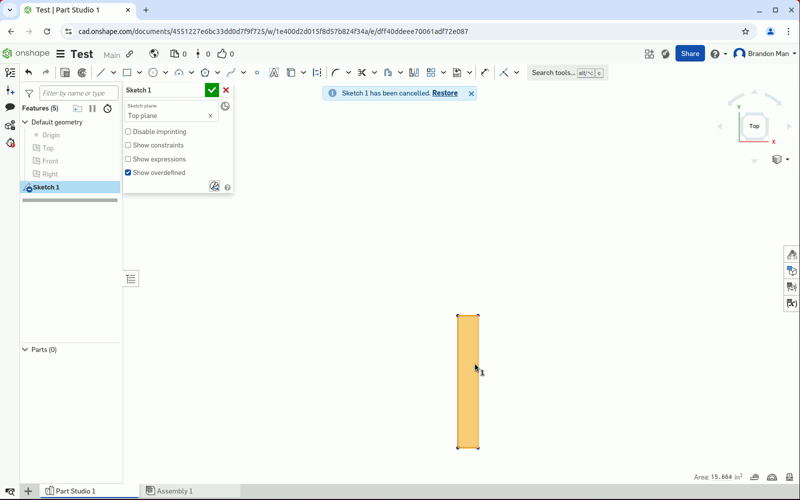
scroll(-6)
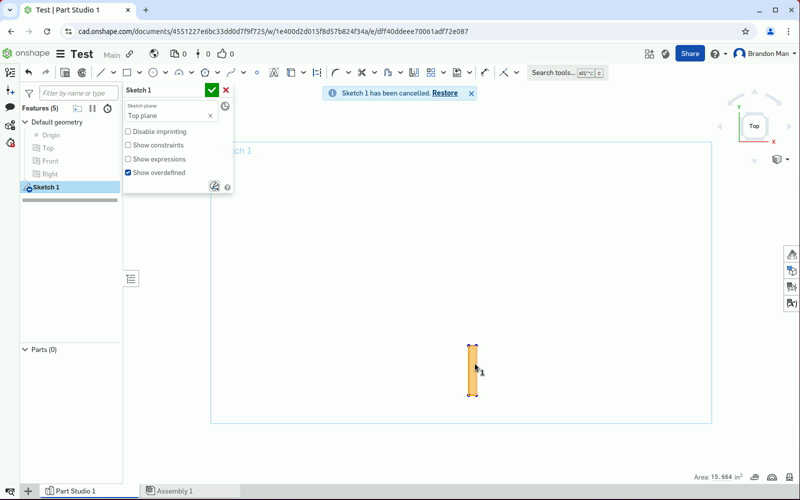
mouse_move(73, 352)
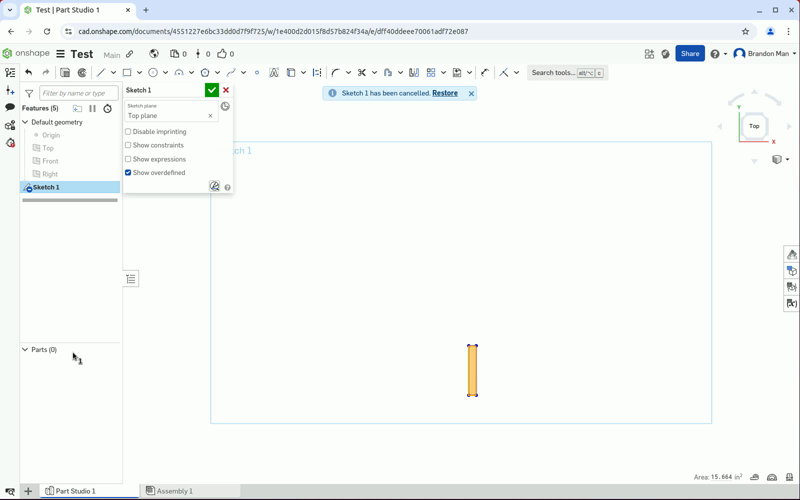
key(shift+y)
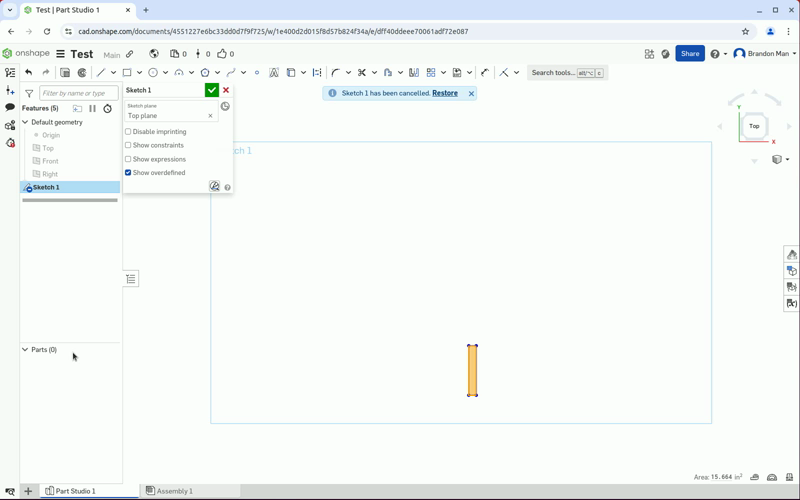
key(shift+e)
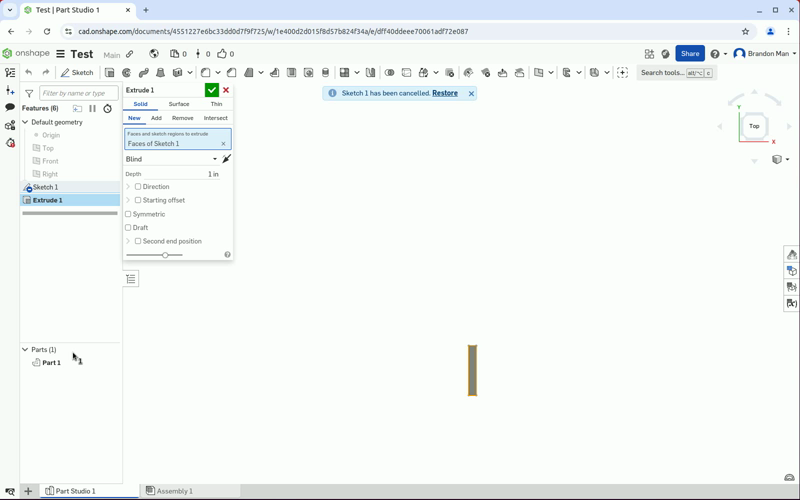
mouse_move(143, 106)
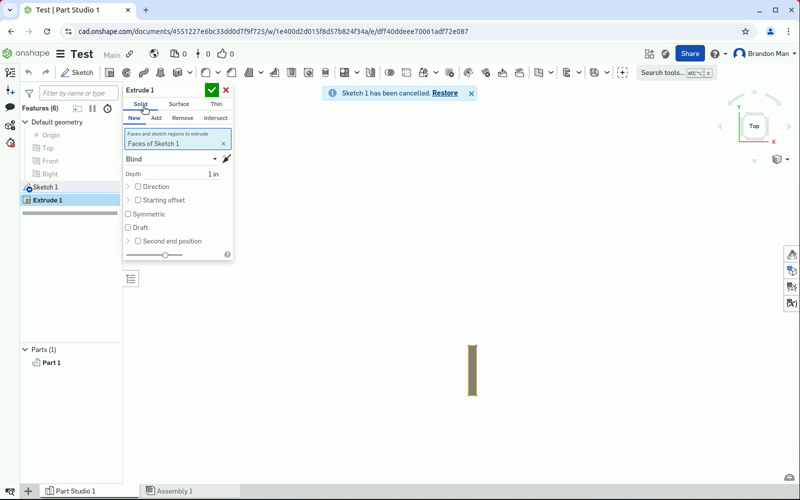
click(143, 106)
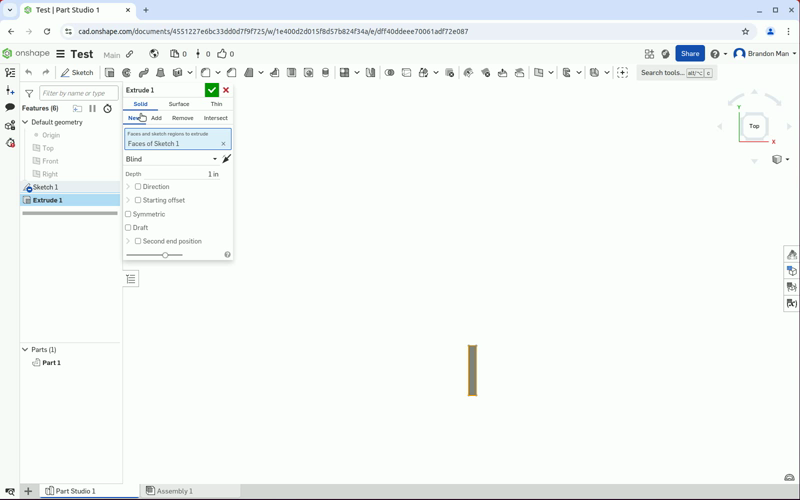
mouse_move(137, 120)
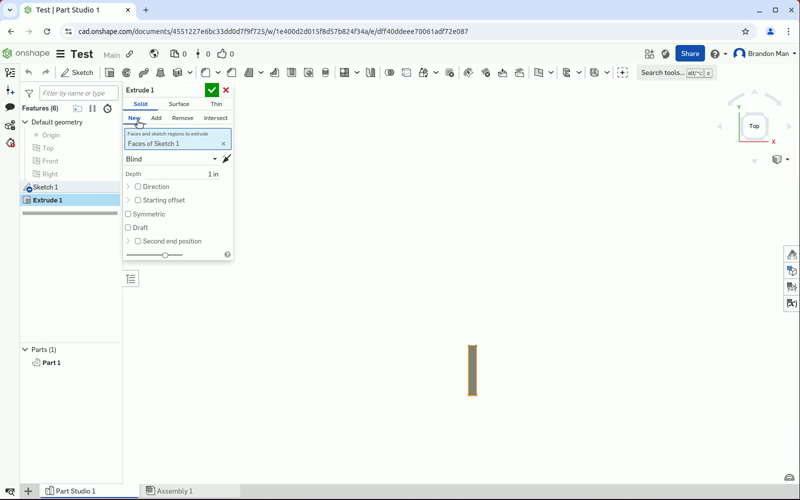
click(137, 120)
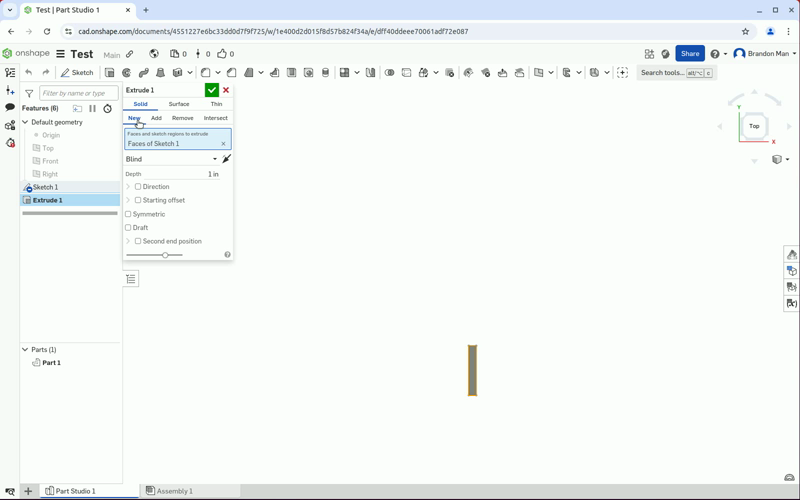
key(tab, 4)
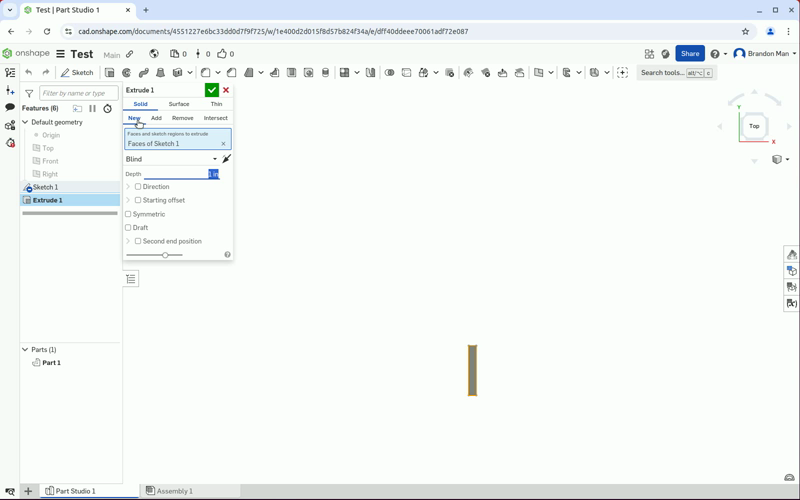
text(6.981)
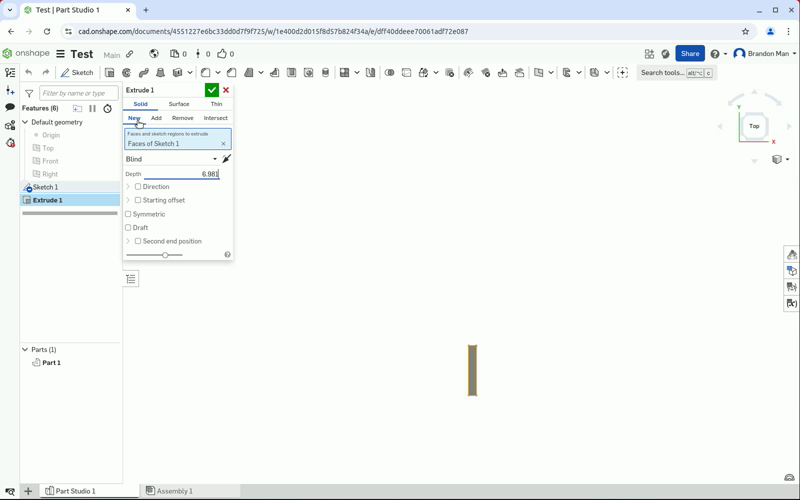
key(enter)
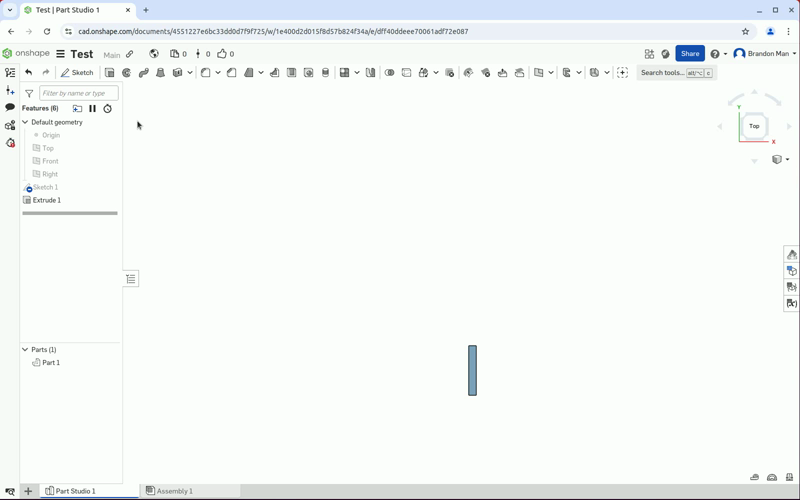
key(shift+h)
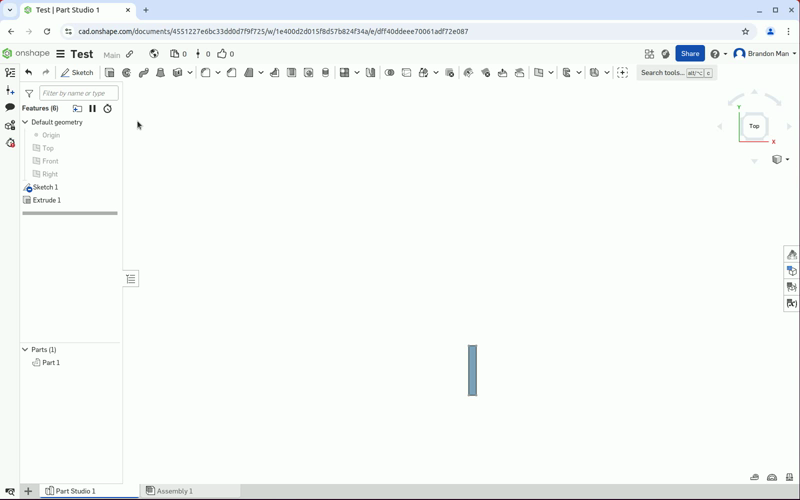
key(shift+h)
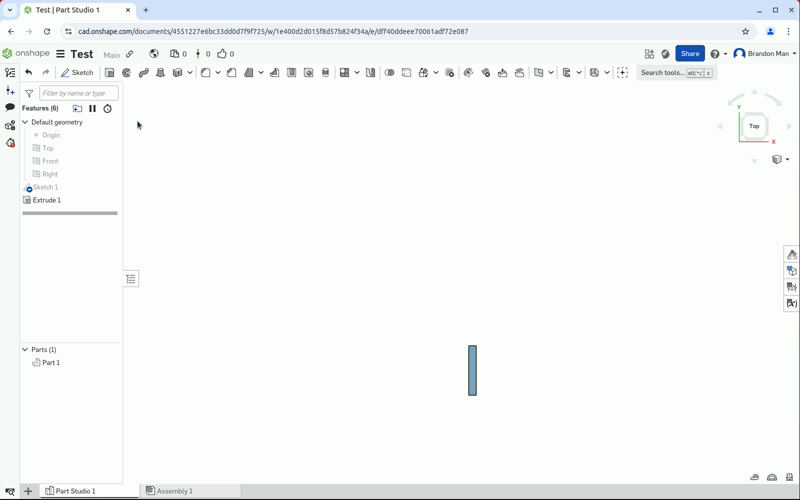
mouse_move(73, 189)
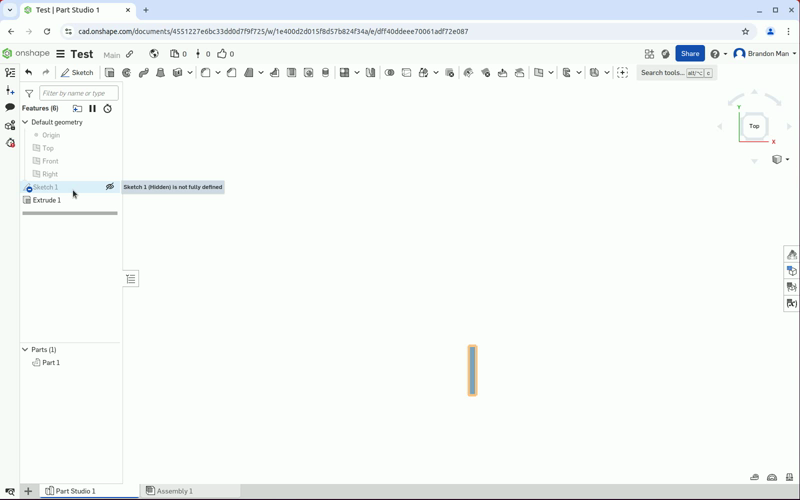
click(73, 189)
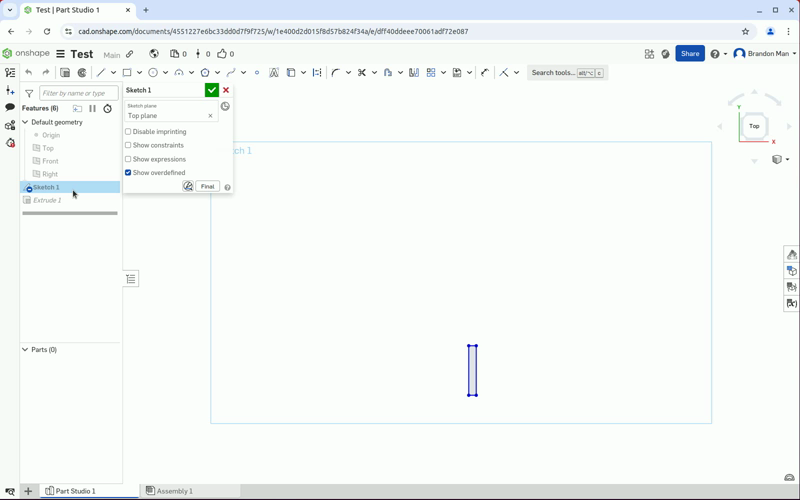
mouse_move(229, 92)
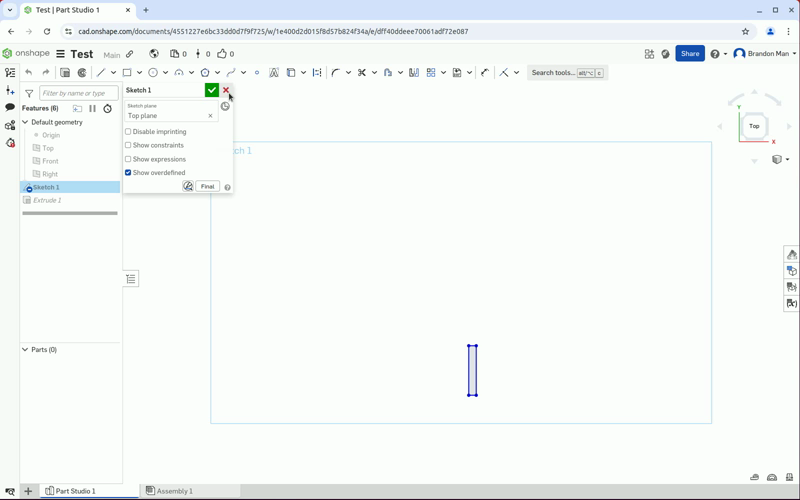
click(229, 92)
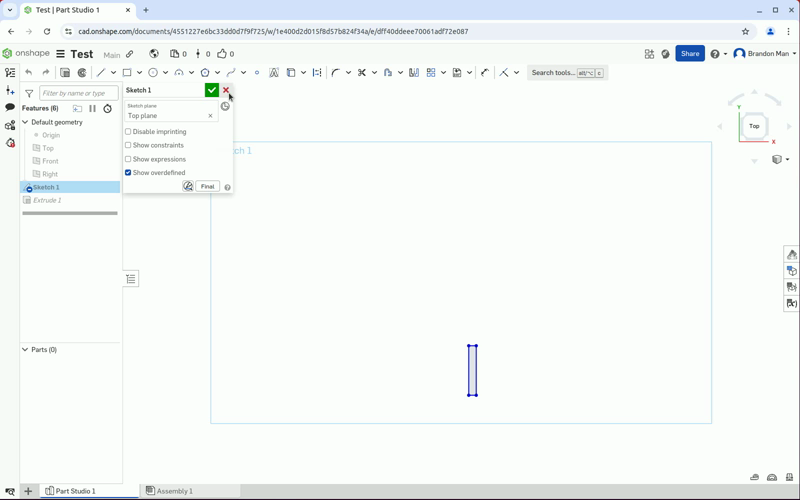
key(shift+s)
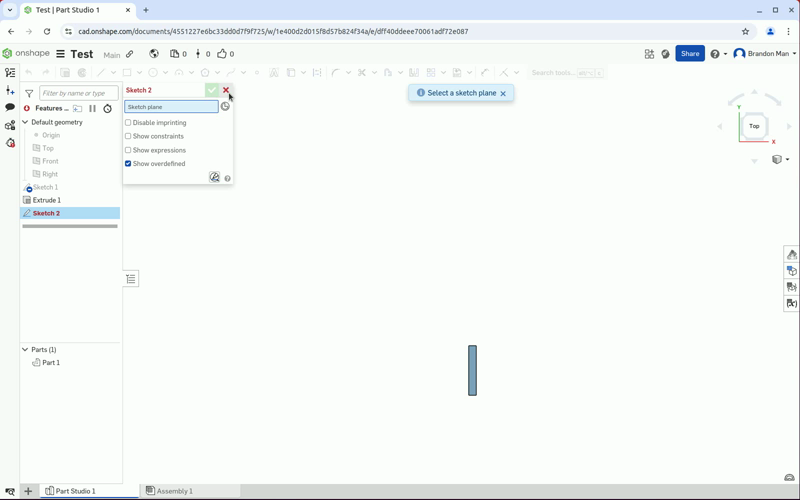
mouse_move(73, 150)
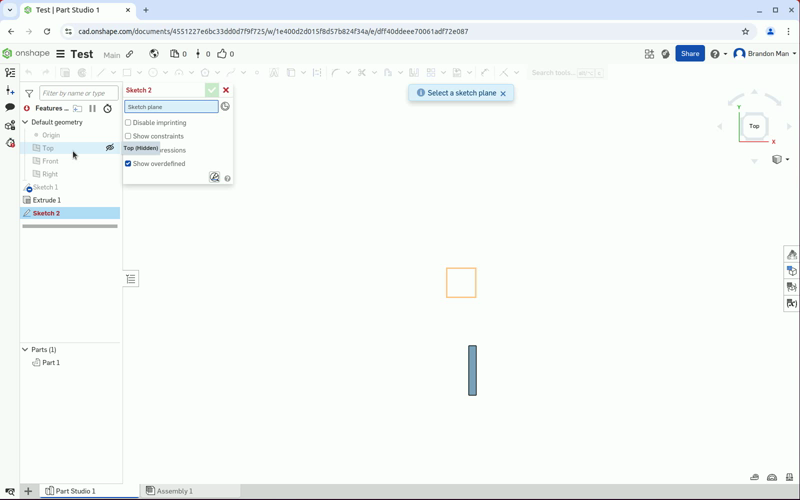
click(73, 150)
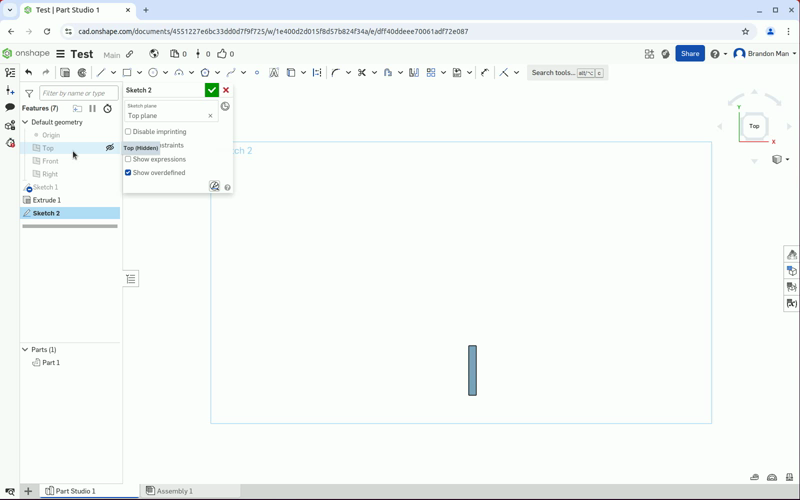
mouse_move(73, 352)
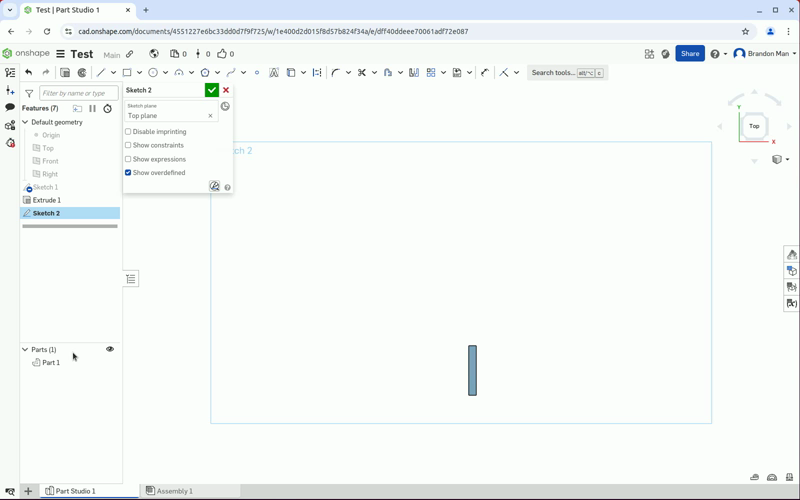
key(y)
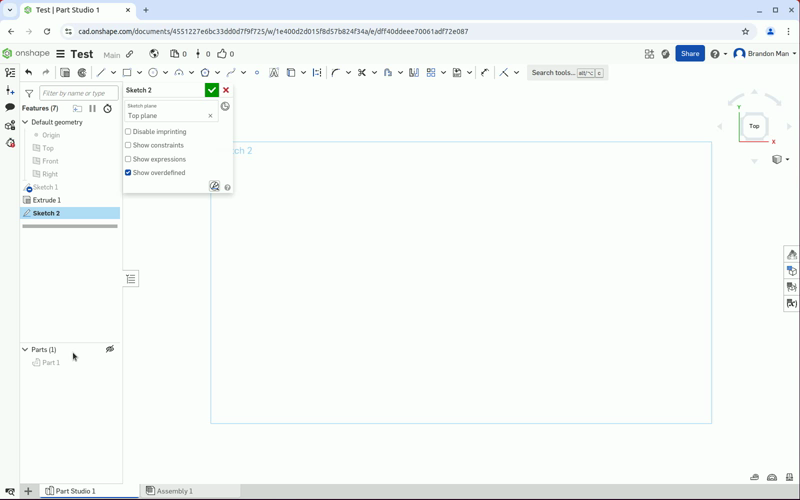
key(l)
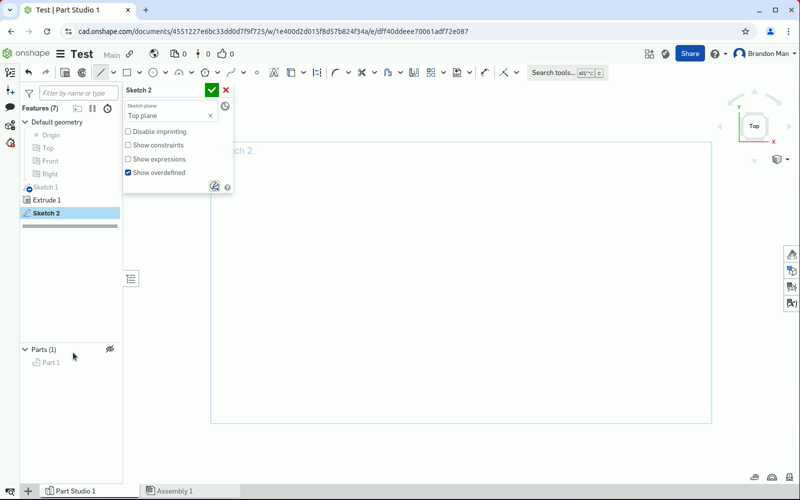
key_down(shift)
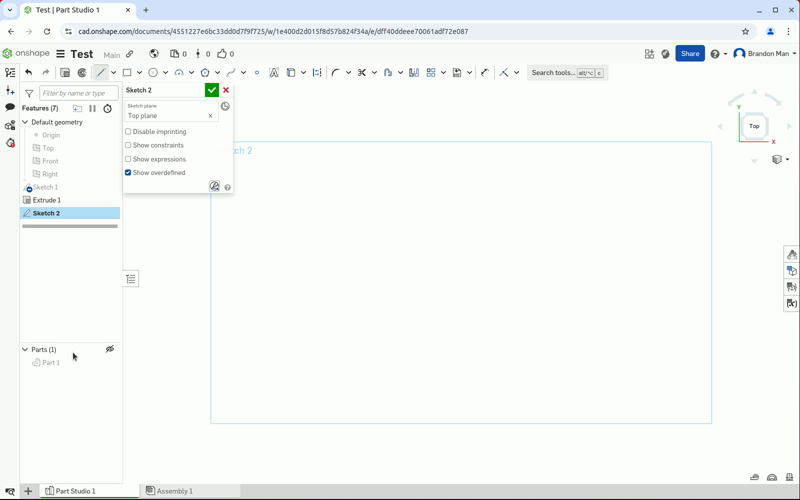
mouse_move(505, 395)
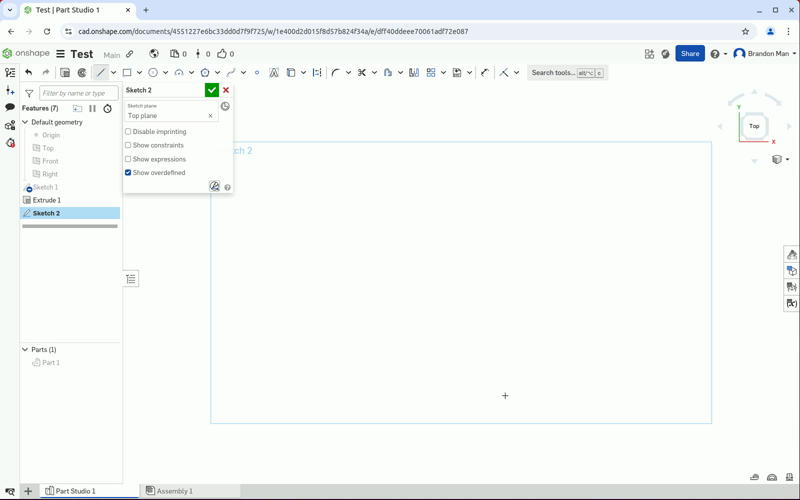
click(505, 395)
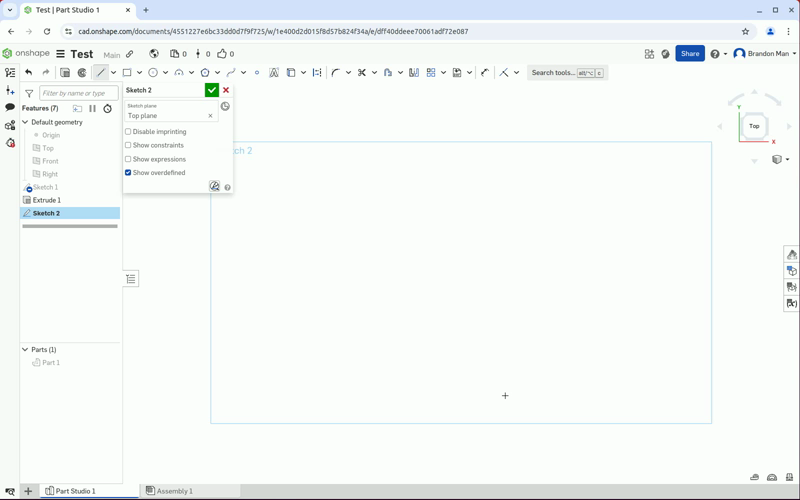
key_up(shift)
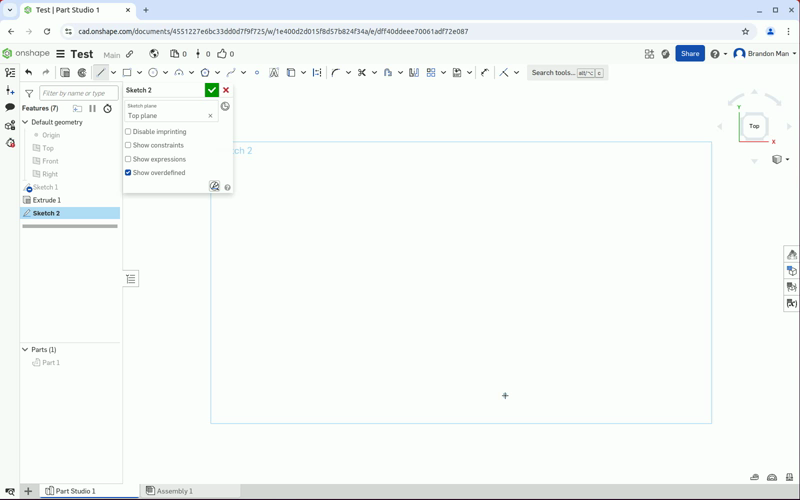
key_down(shift)
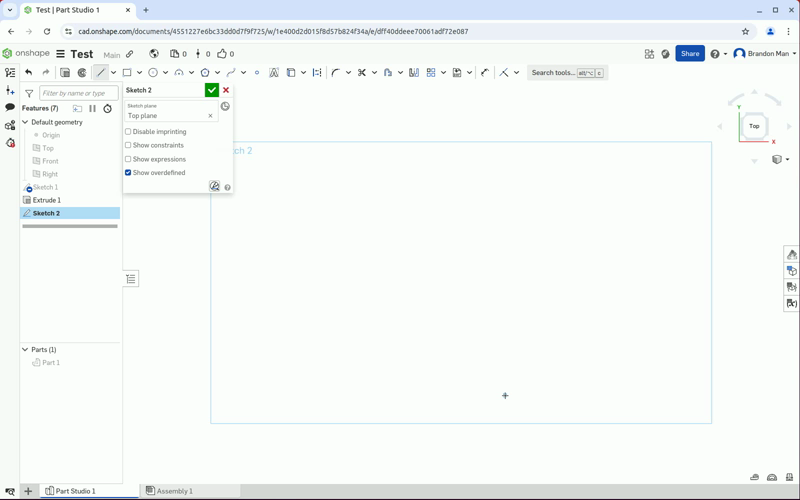
mouse_move(535, 395)
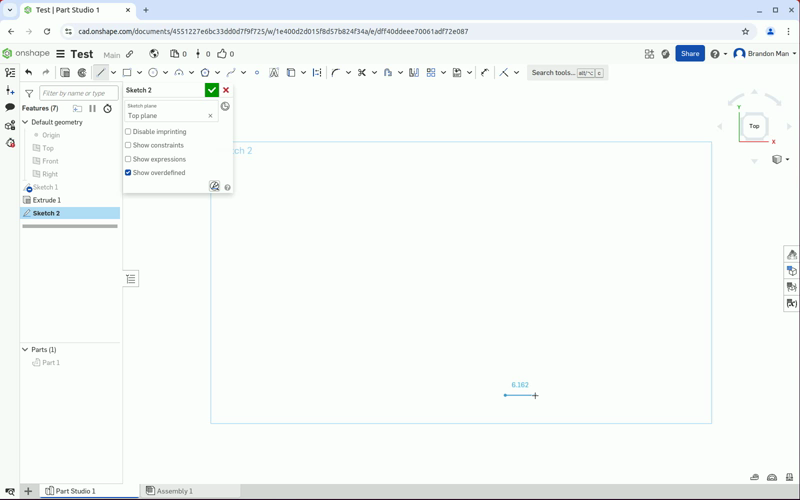
mouse_move(512, 395)
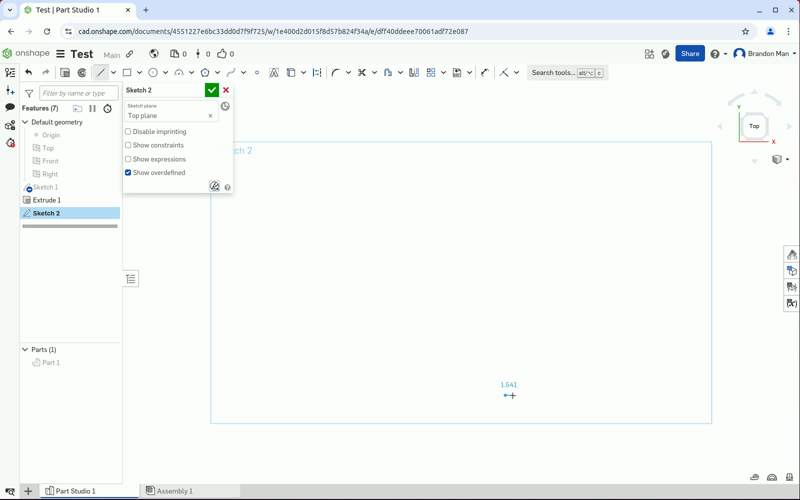
click(512, 395)
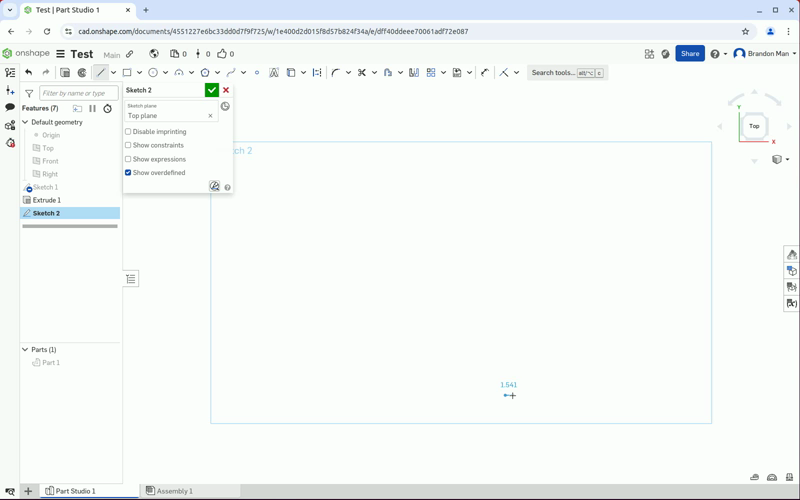
key_up(shift)
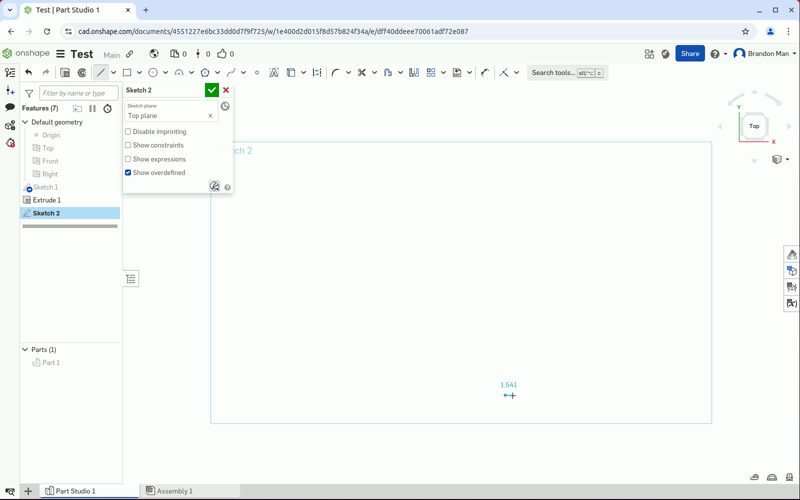
key_down(shift)
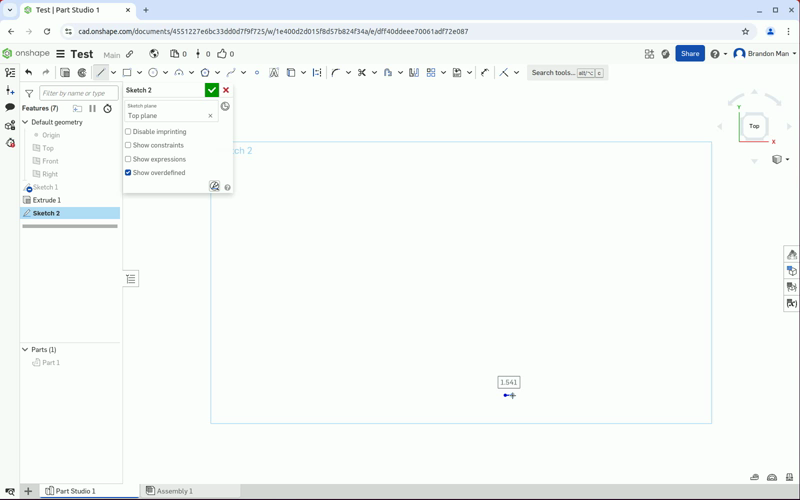
mouse_move(542, 395)
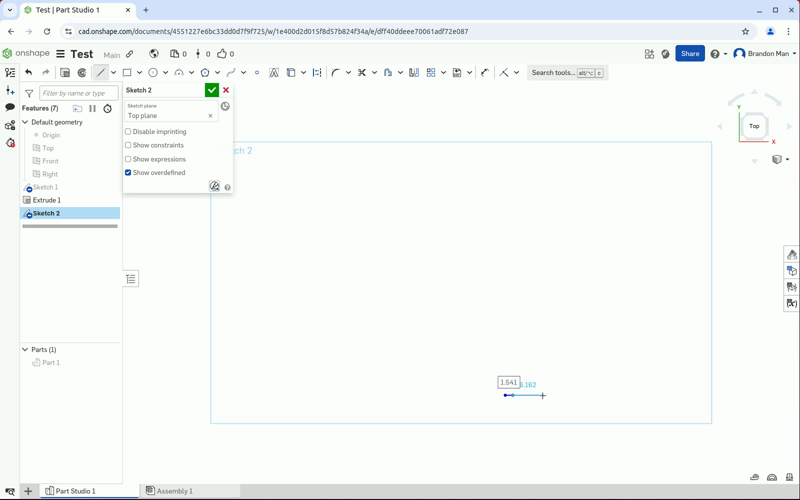
mouse_move(512, 345)
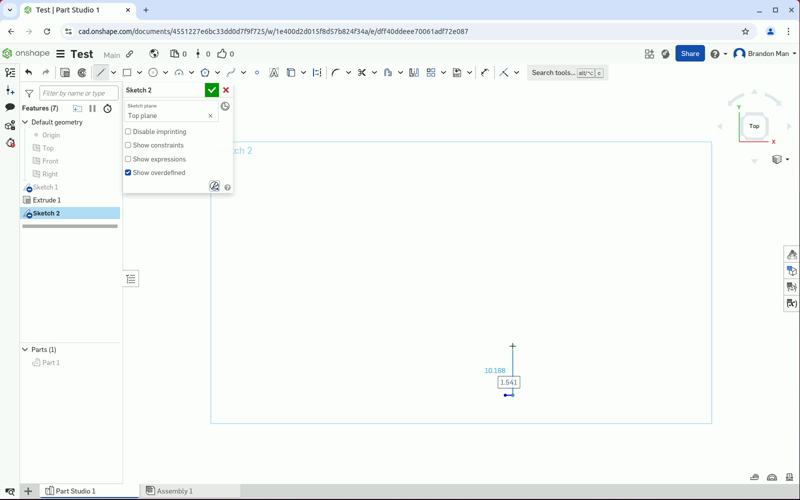
click(512, 345)
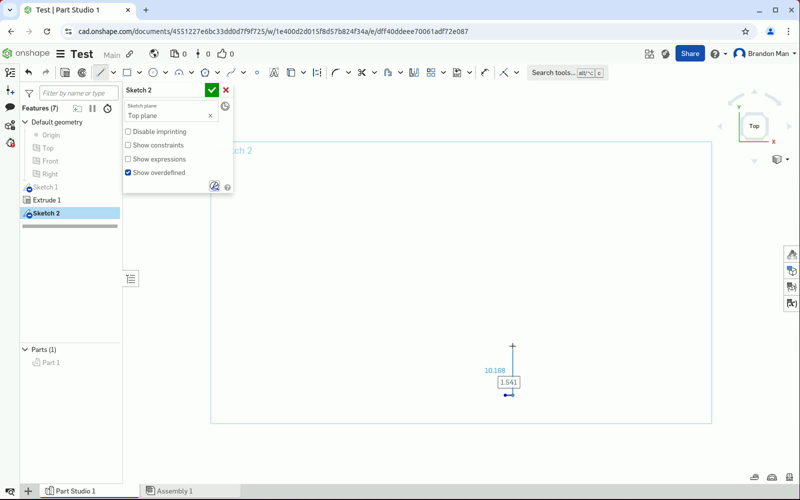
key_up(shift)
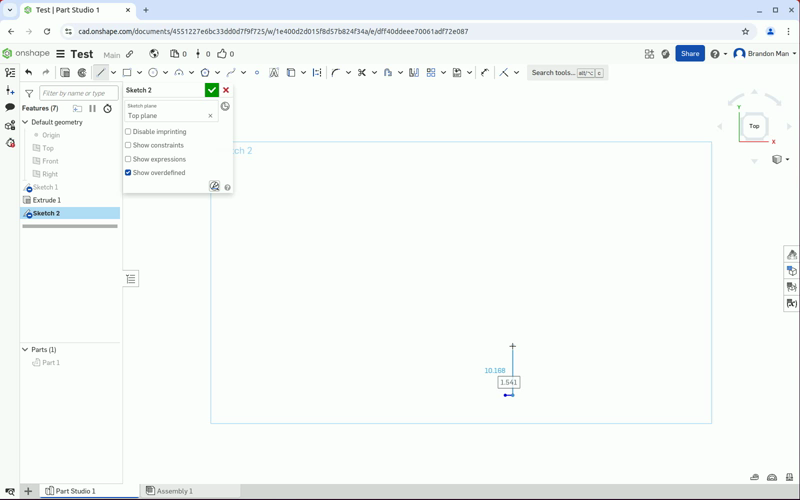
key_down(shift)
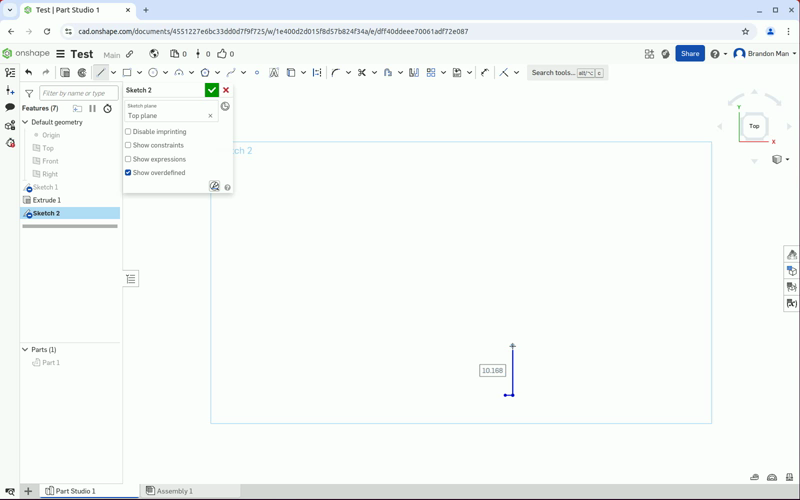
mouse_move(542, 345)
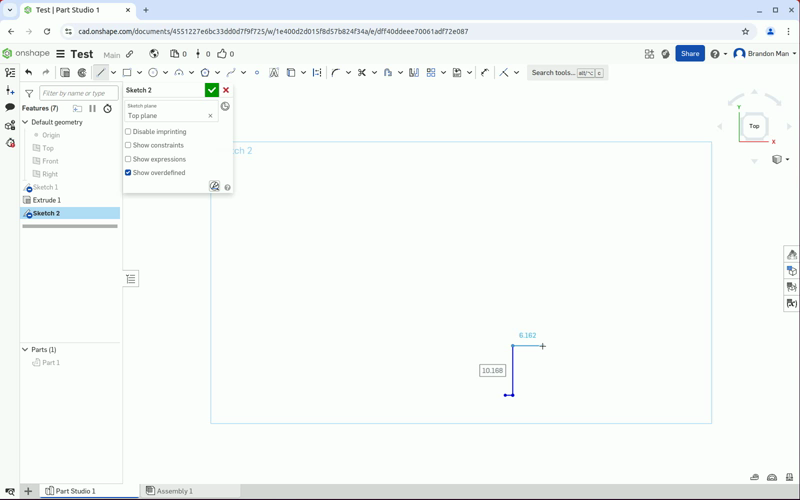
mouse_move(505, 345)
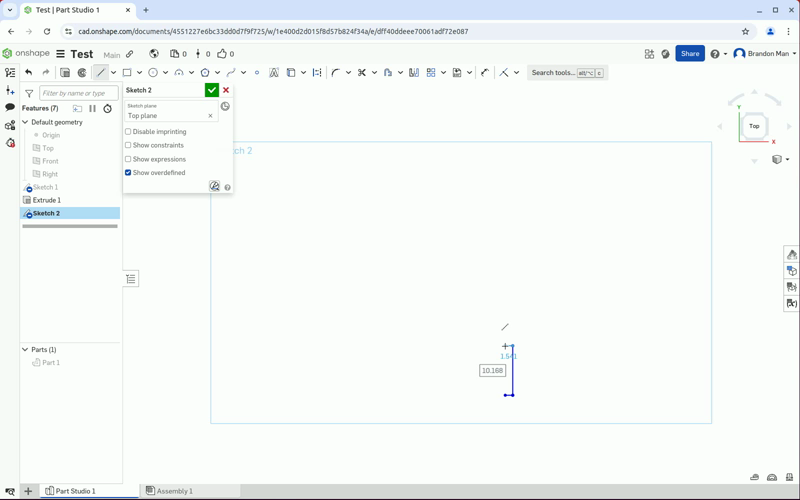
click(505, 345)
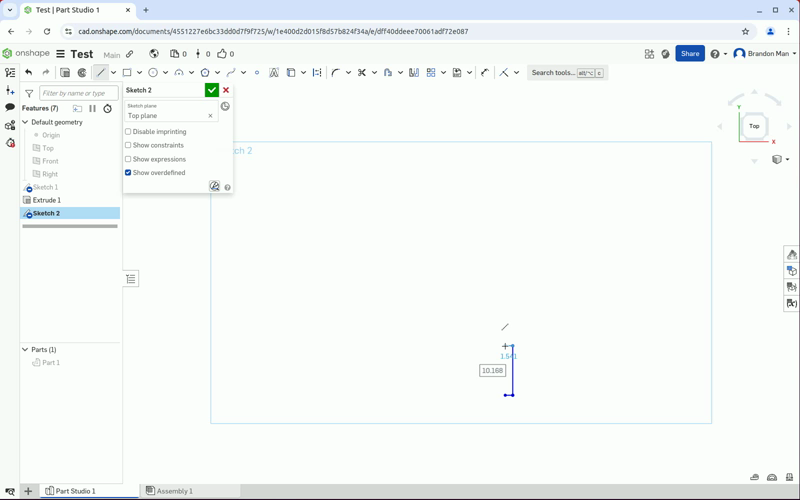
key_up(shift)
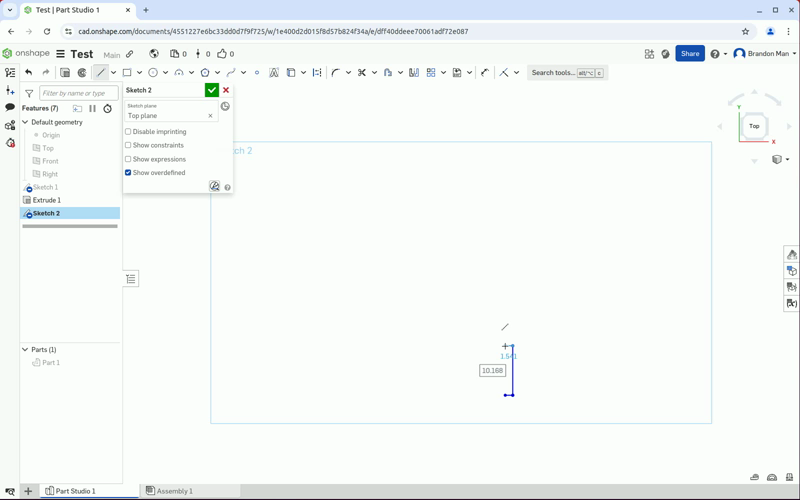
mouse_move(535, 345)
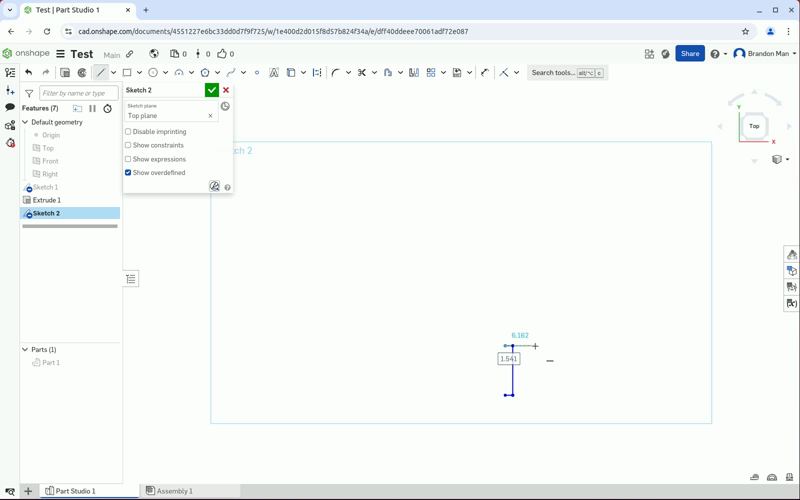
key_down(shift)
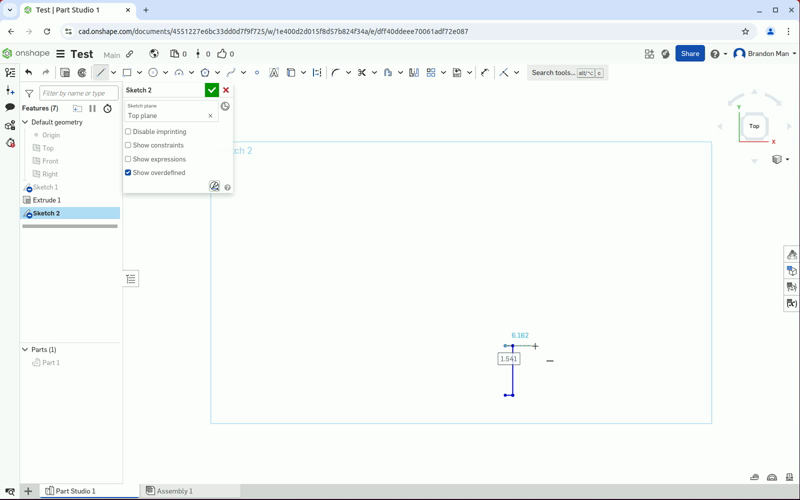
mouse_move(505, 395)
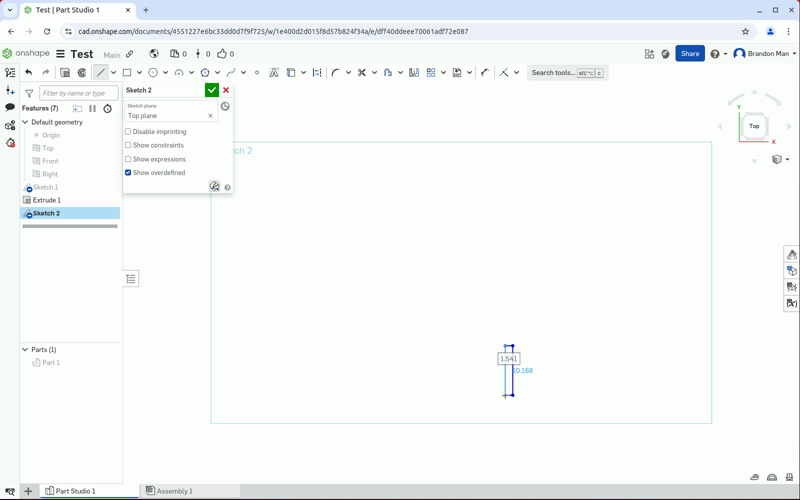
key_up(shift)
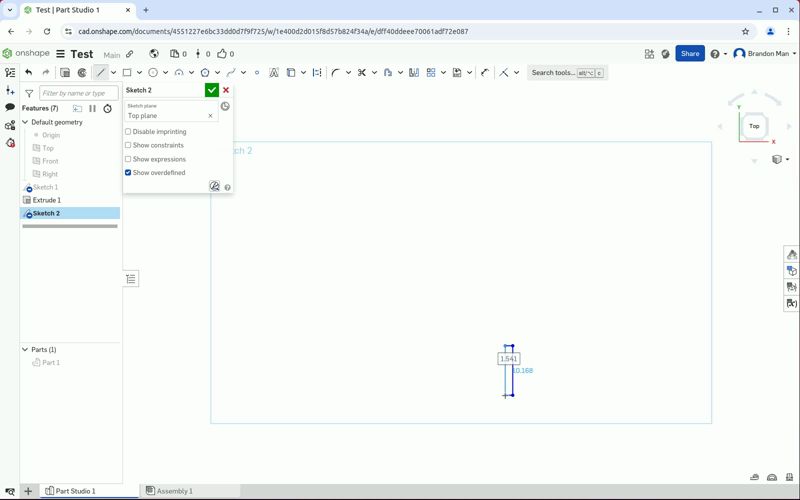
click(505, 395)
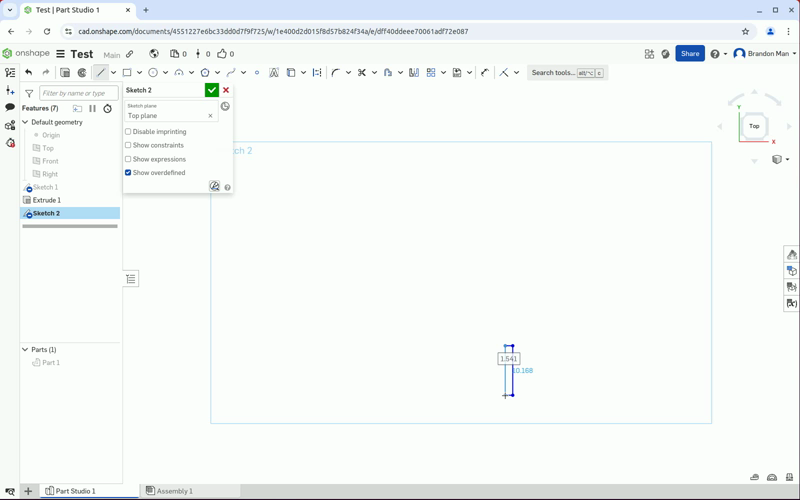
key(esc)
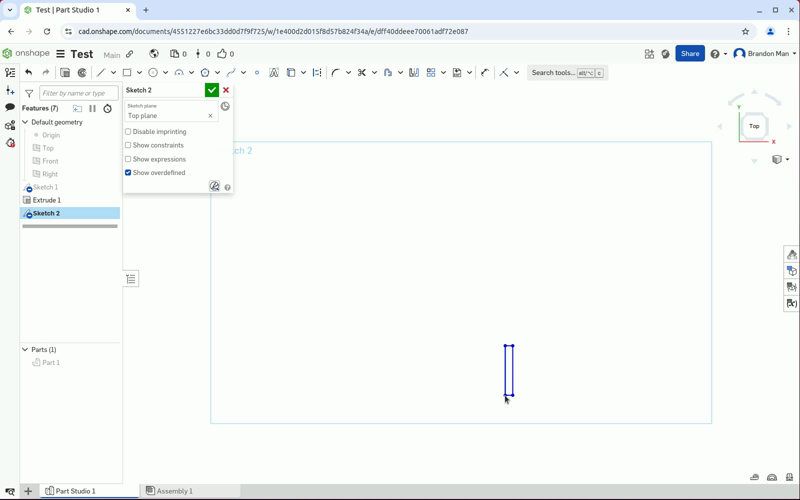
mouse_move(511, 369)
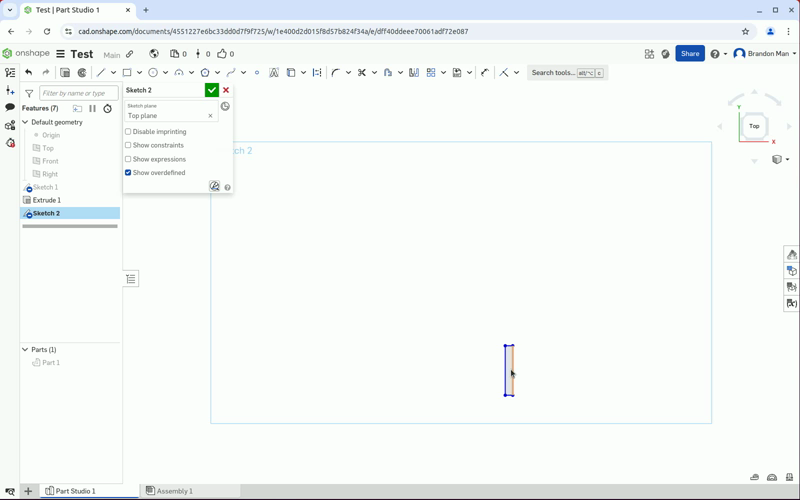
scroll(6)
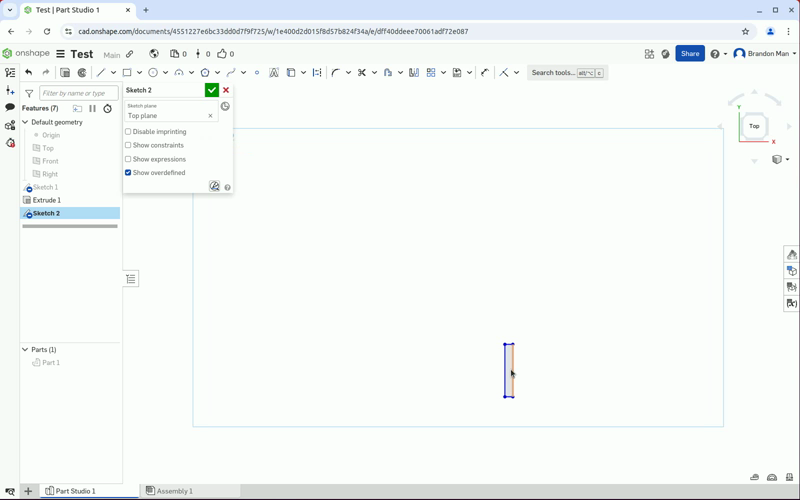
scroll(6)
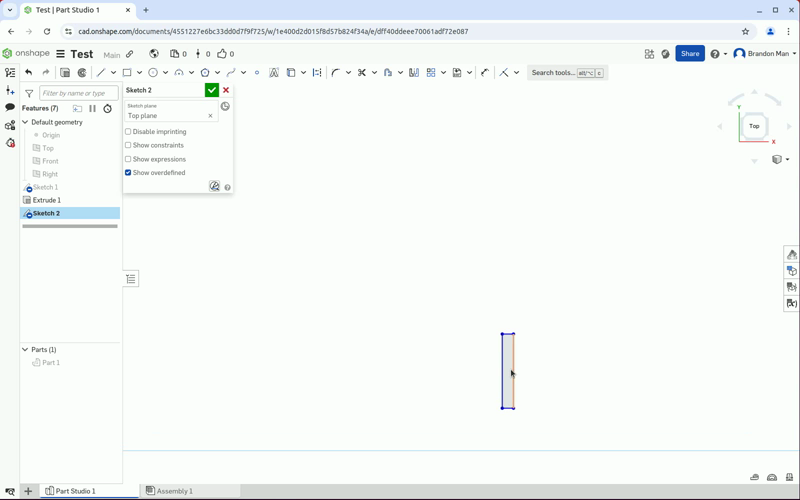
scroll(6)
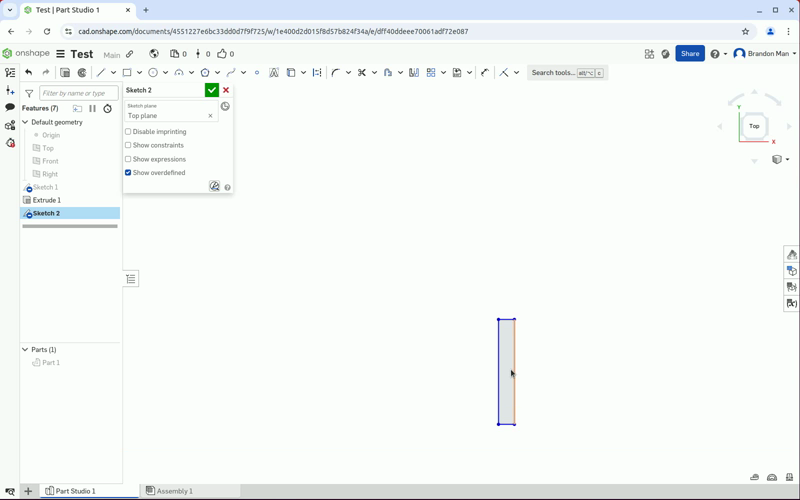
scroll(6)
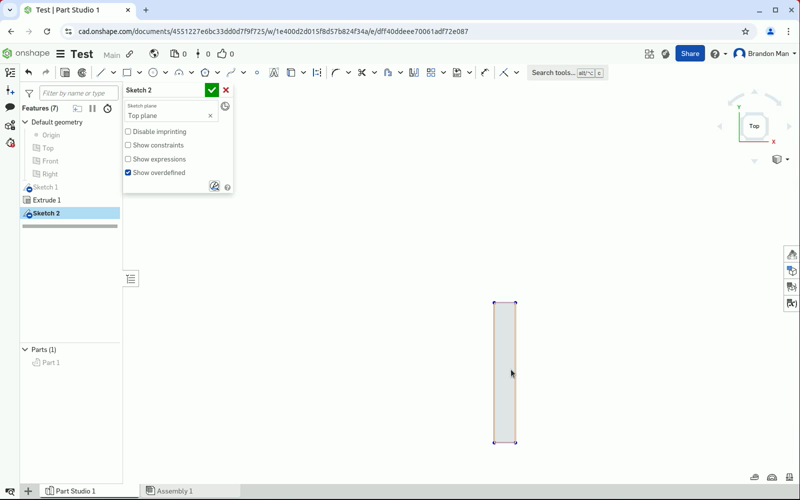
scroll(6)
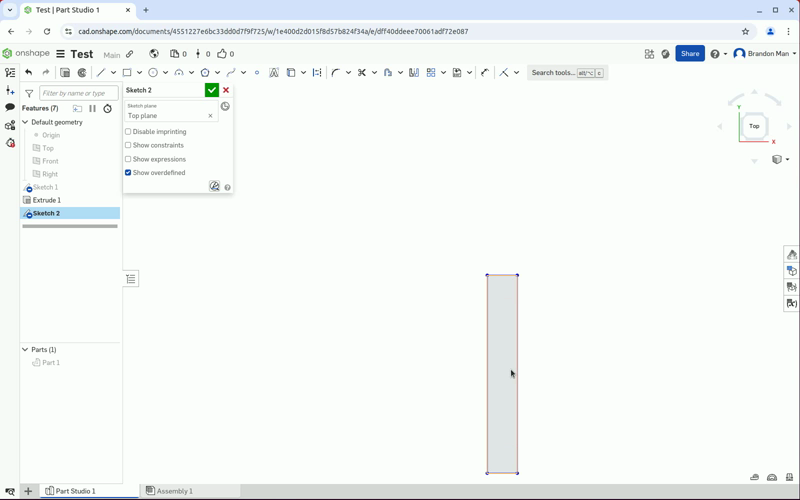
scroll(6)
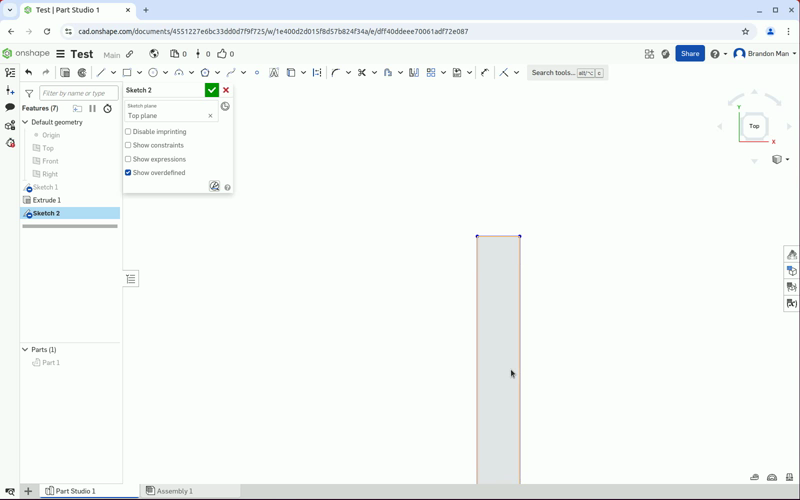
scroll(6)
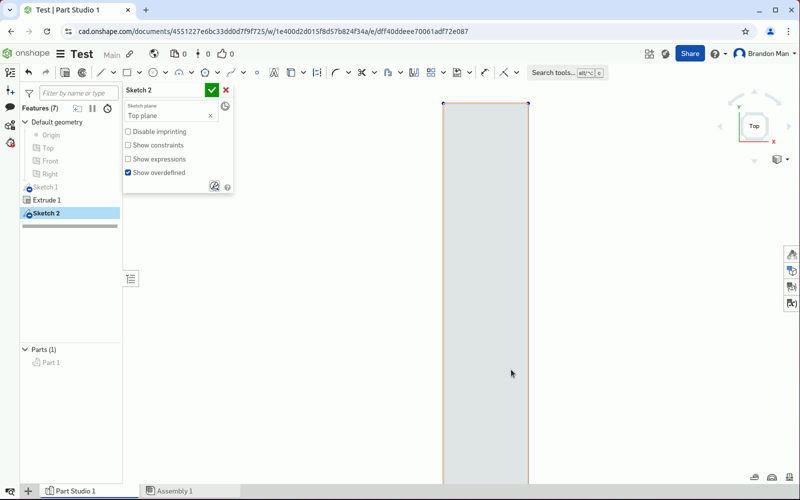
click(511, 369)
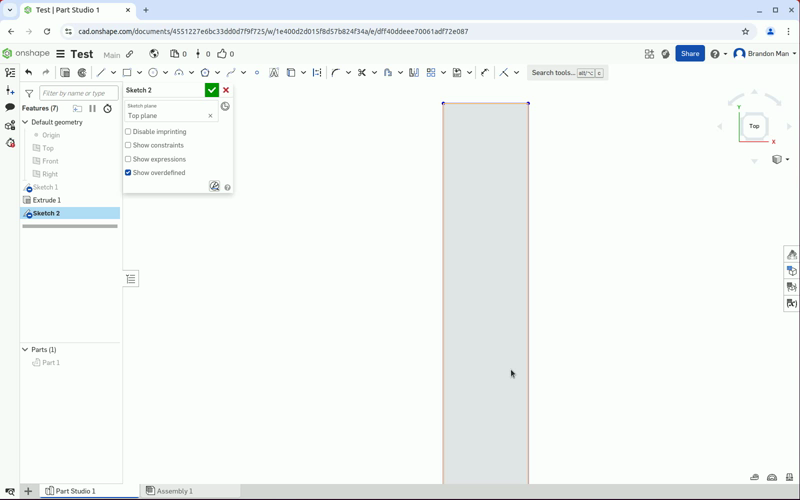
scroll(-6)
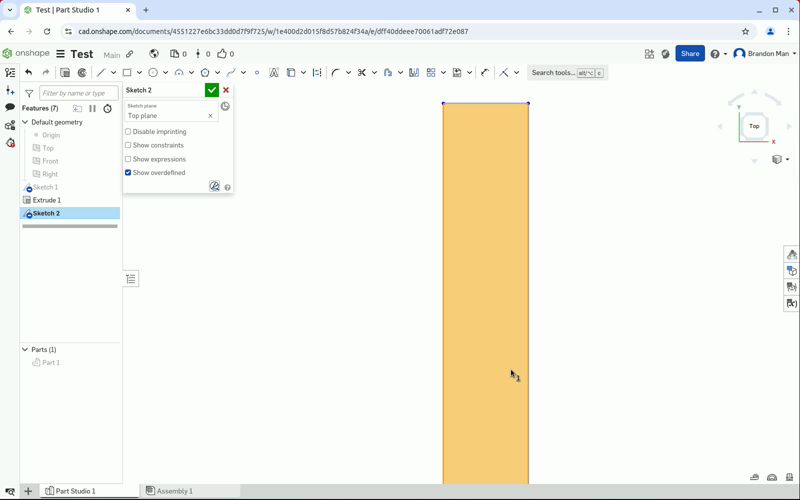
scroll(-6)
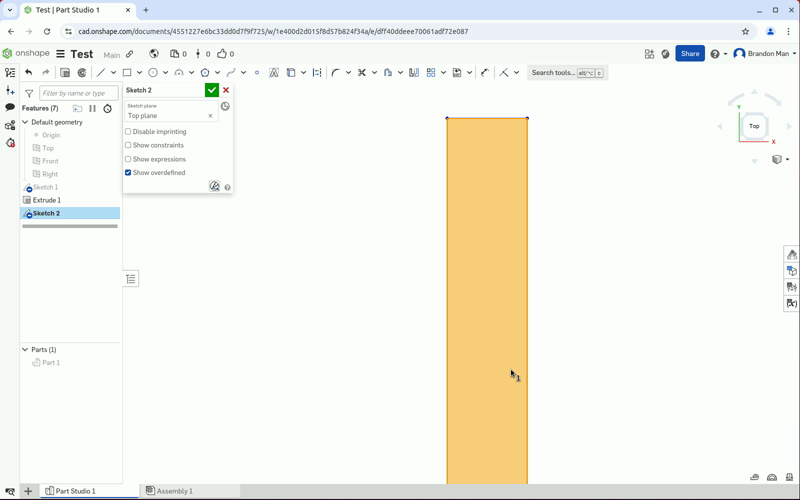
scroll(-6)
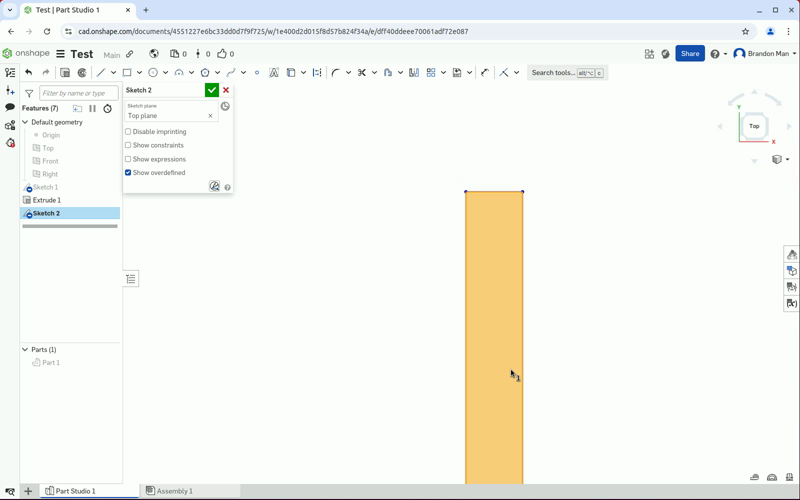
scroll(-6)
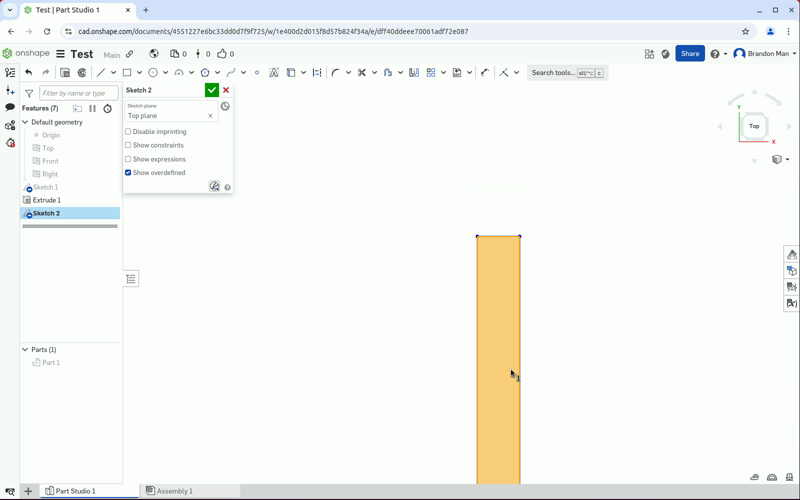
scroll(-6)
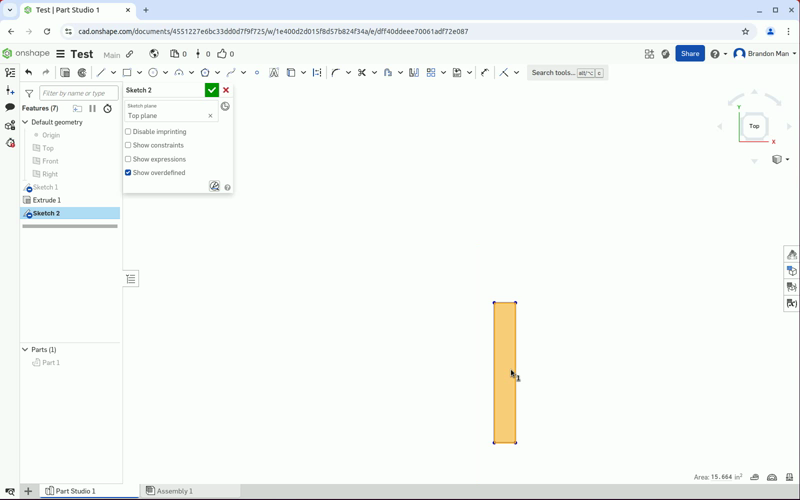
scroll(-6)
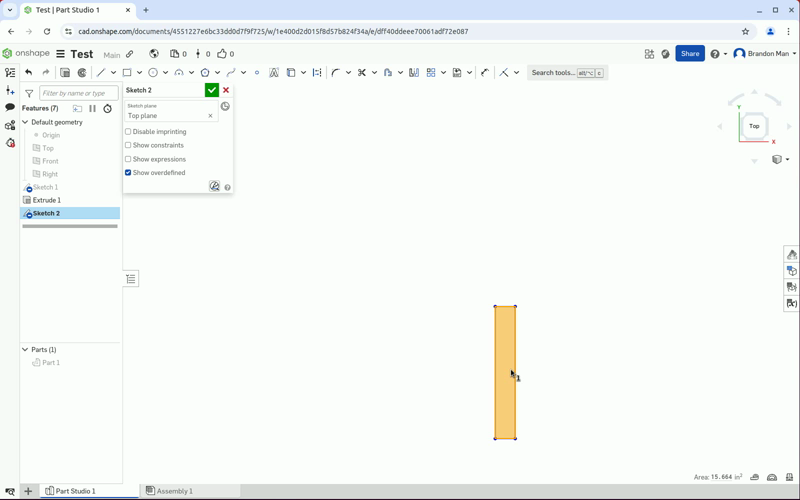
scroll(-6)
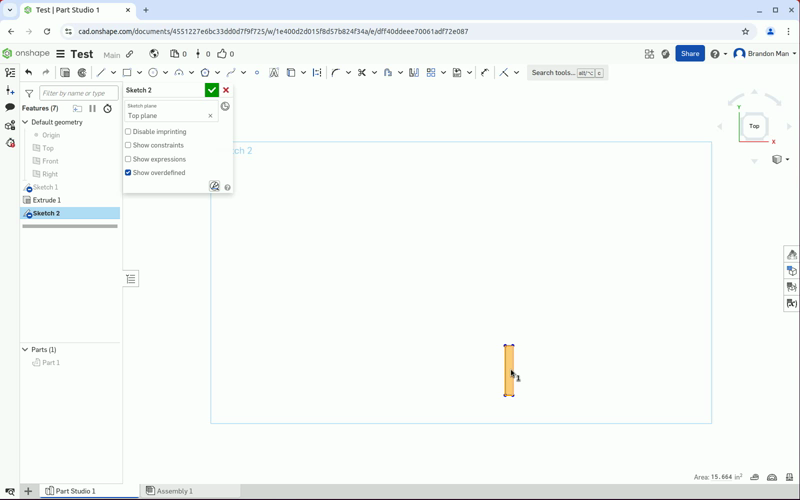
mouse_move(73, 352)
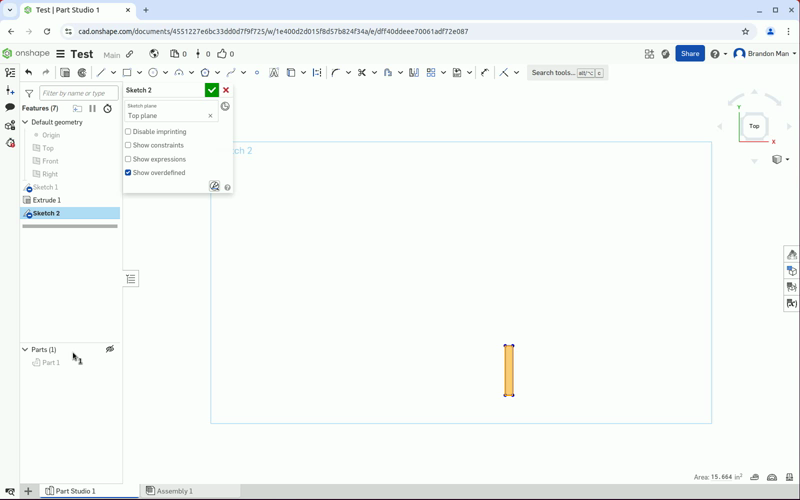
key(shift+y)
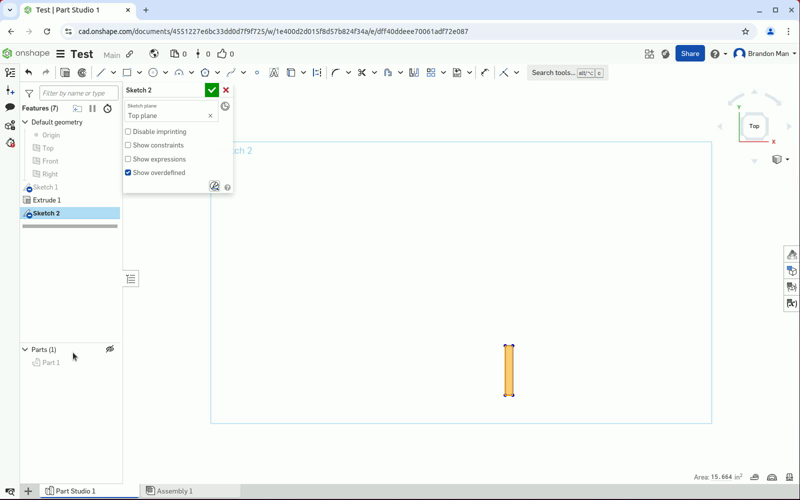
key(shift+e)
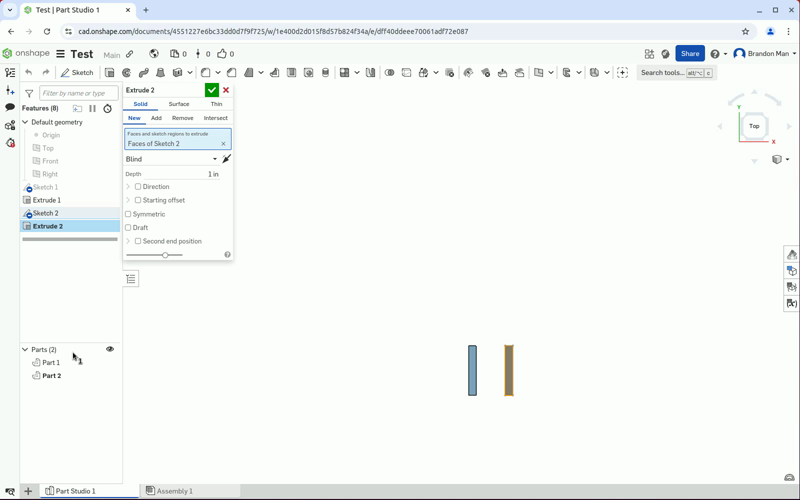
mouse_move(143, 106)
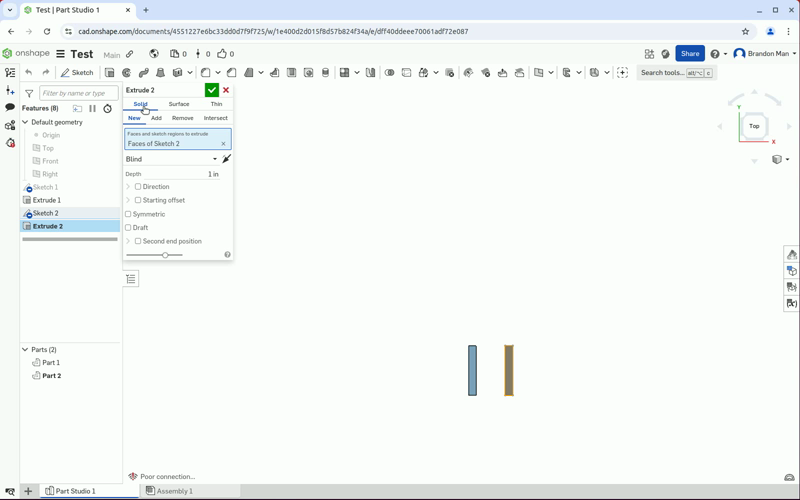
click(143, 106)
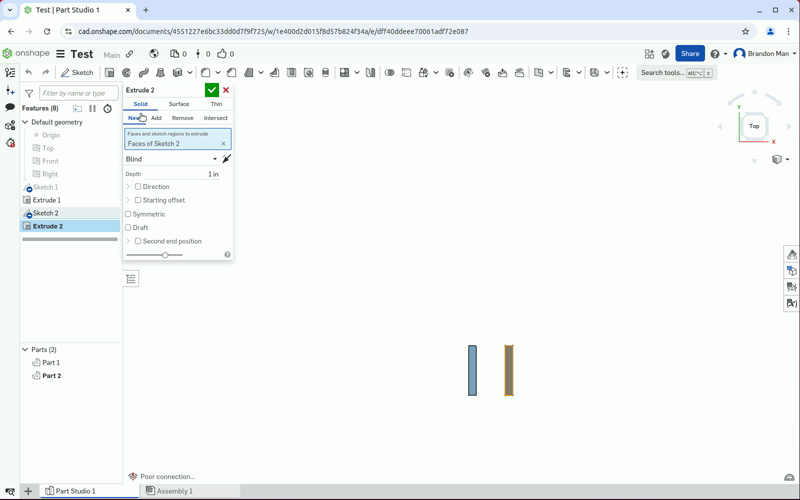
mouse_move(137, 120)
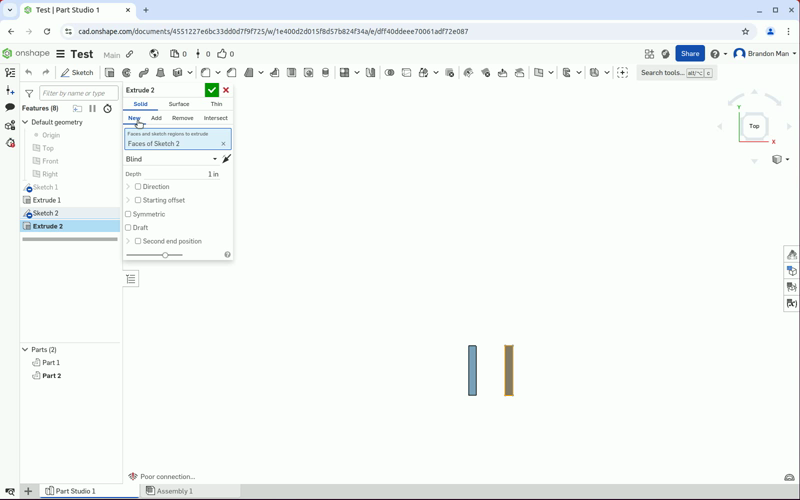
click(137, 120)
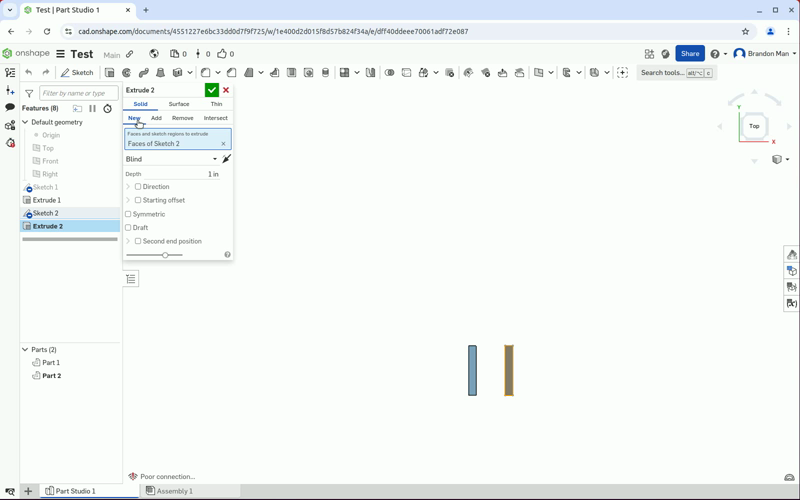
key(tab, 4)
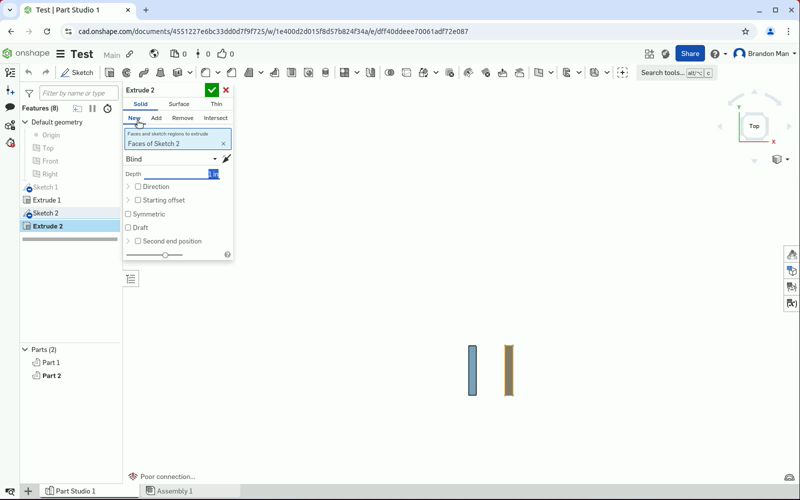
text(6.981)
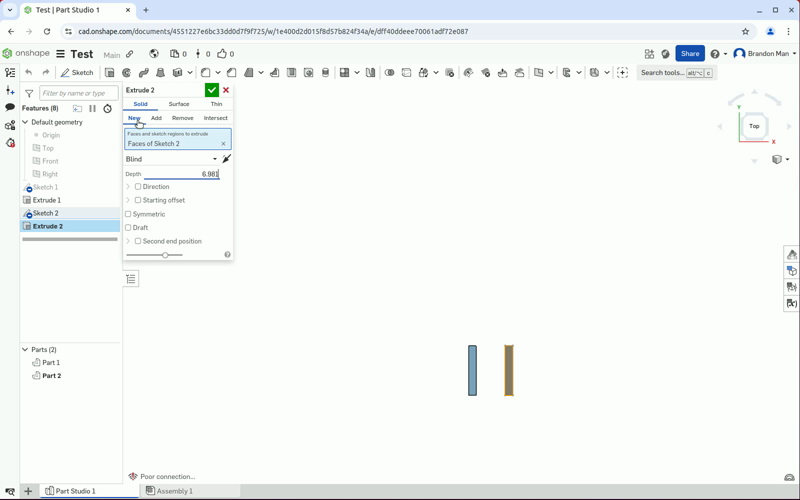
key(enter)
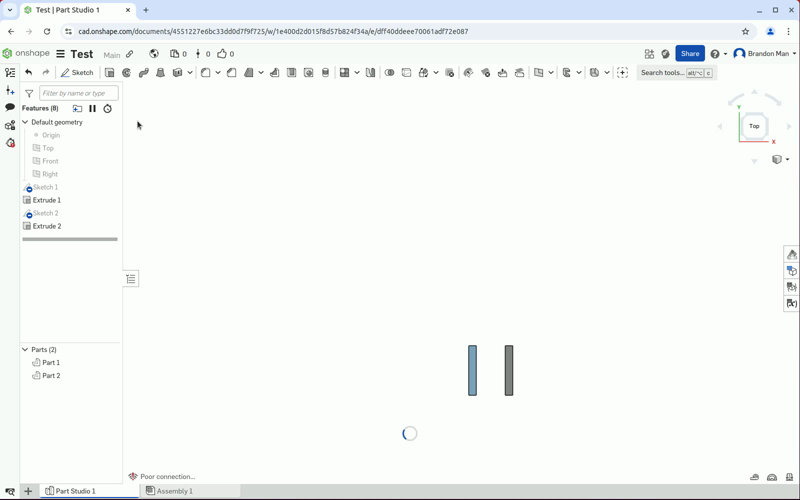
key(shift+h)
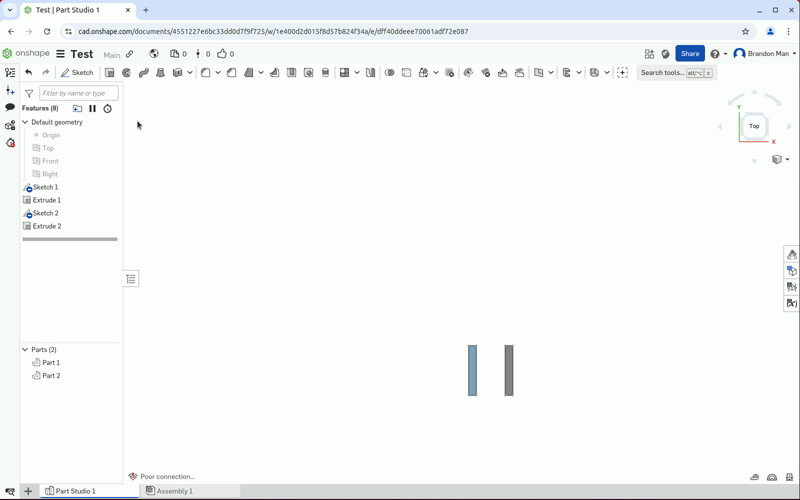
key(shift+h)
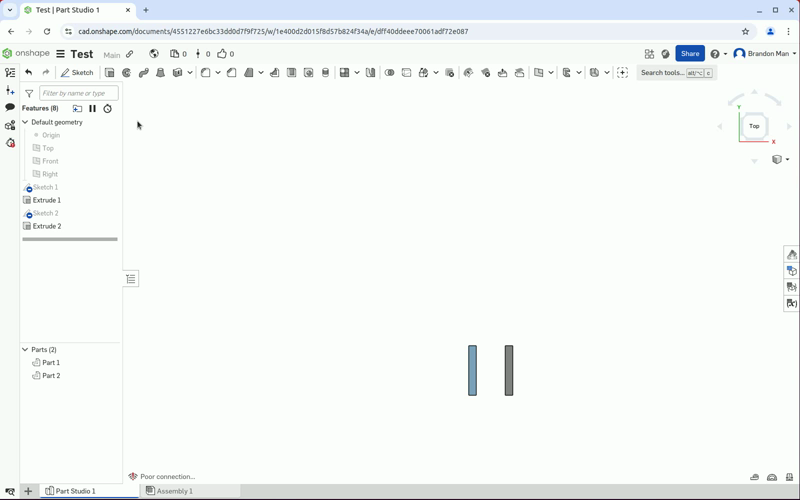
mouse_move(73, 189)
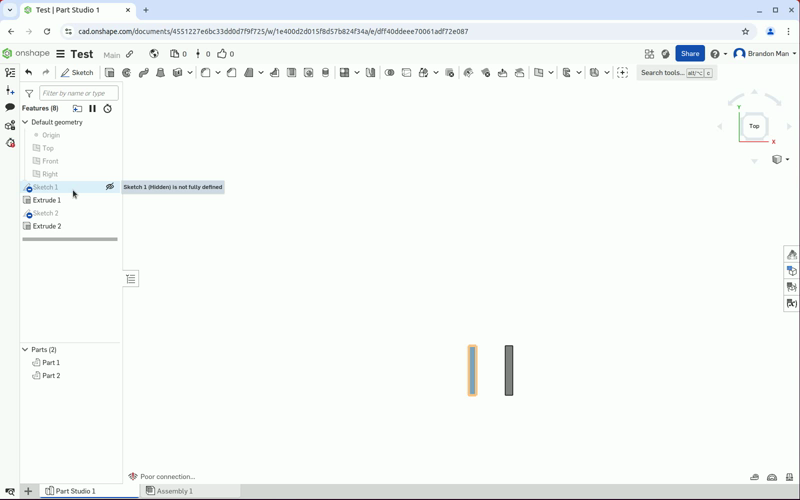
click(73, 189)
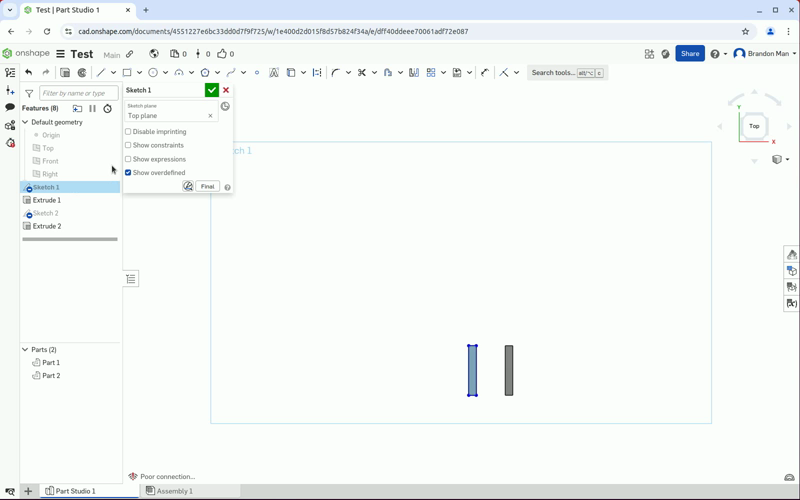
mouse_move(229, 92)
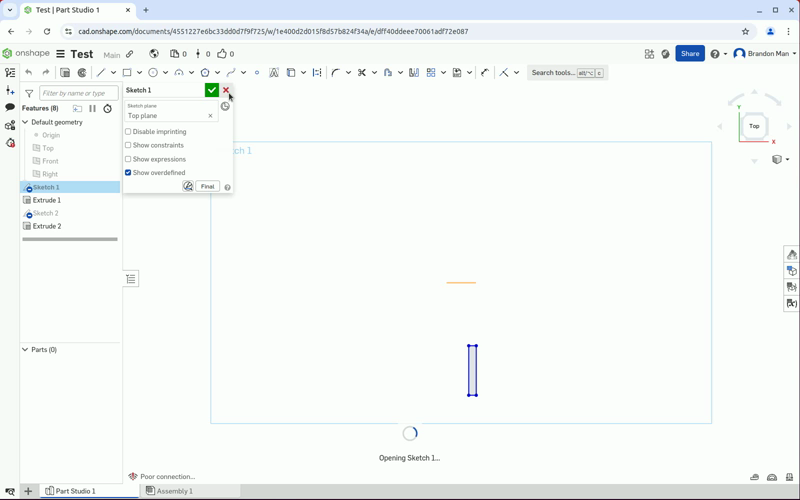
click(229, 92)
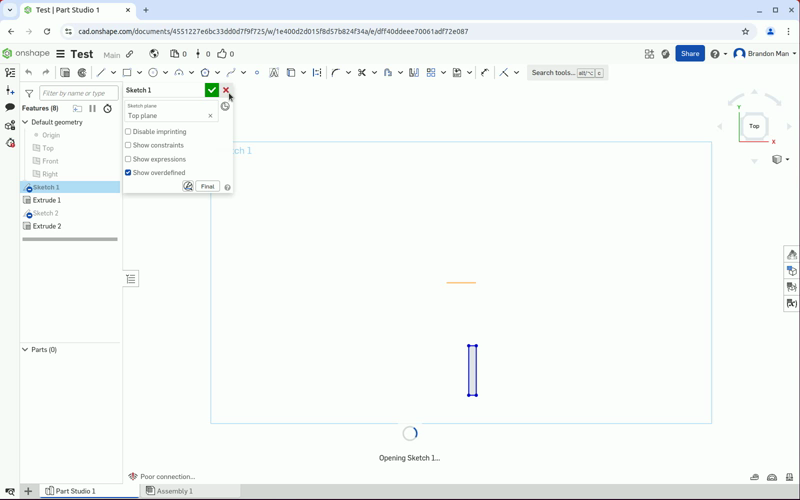
key(shift+s)
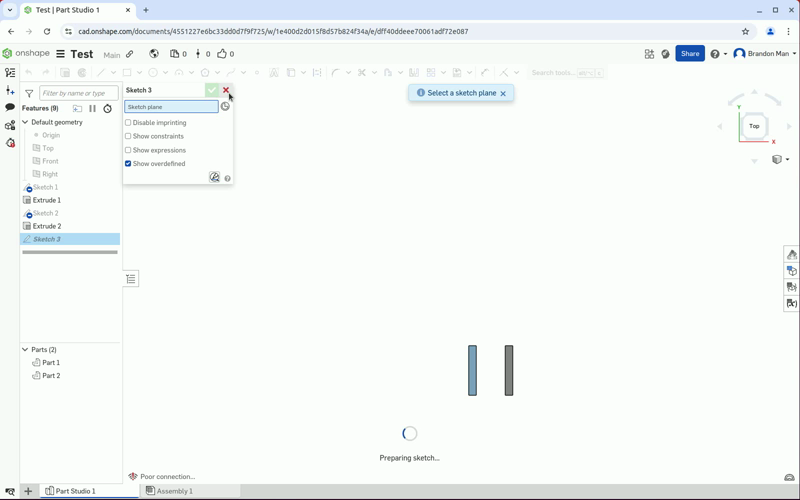
mouse_move(73, 150)
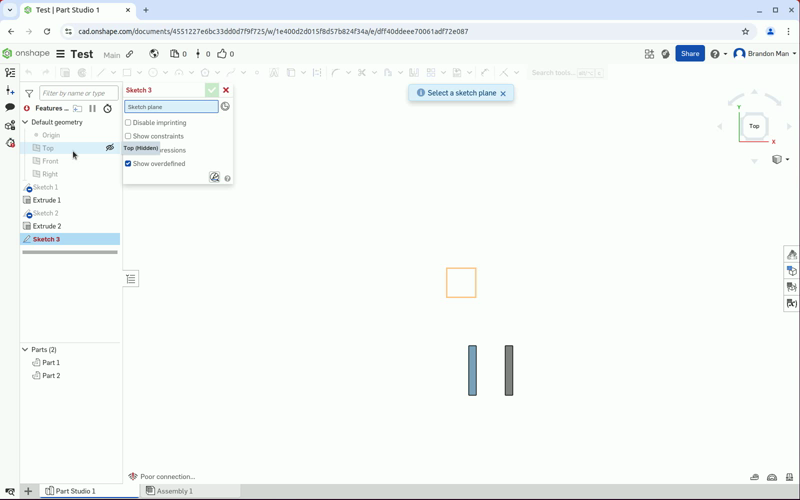
click(73, 150)
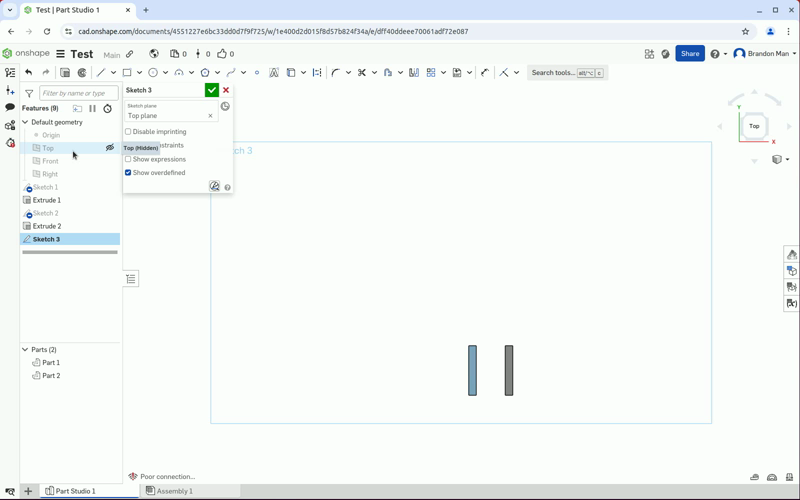
mouse_move(73, 352)
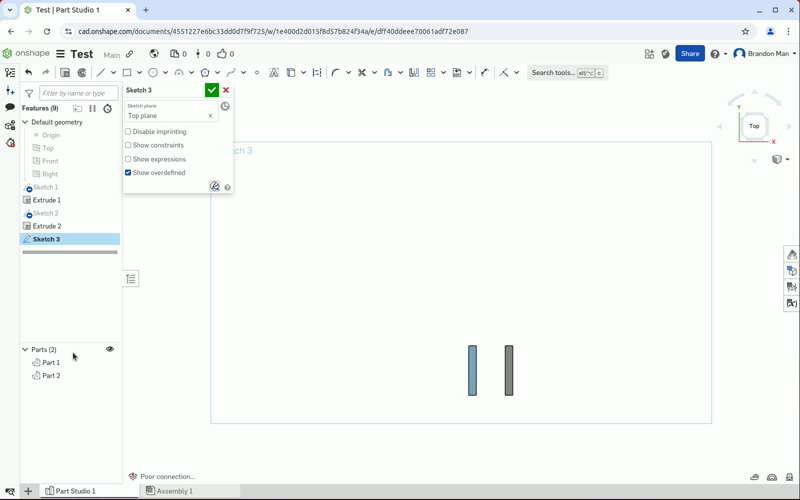
key(y)
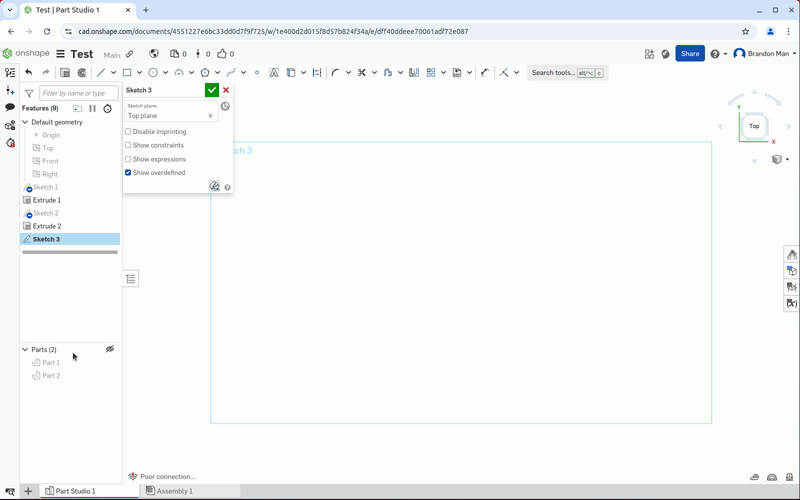
key(l)
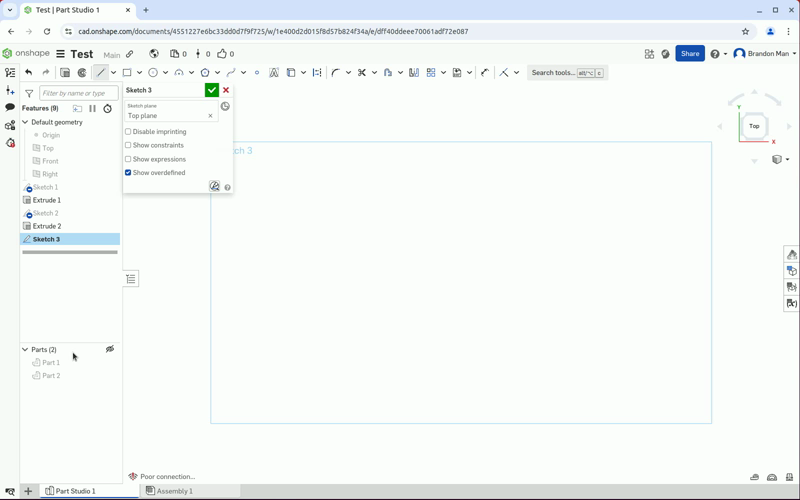
key_down(shift)
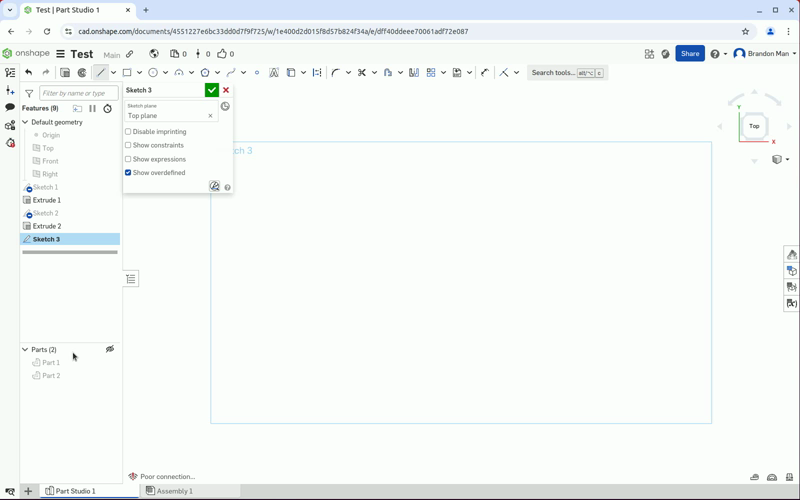
mouse_move(460, 346)
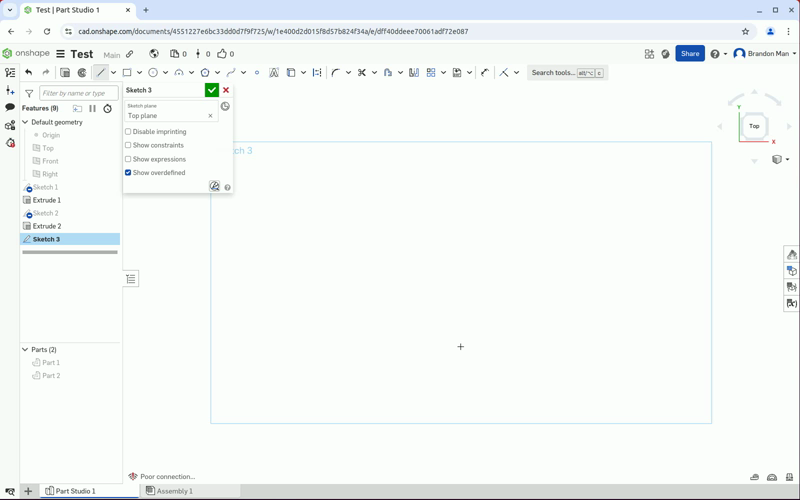
click(460, 346)
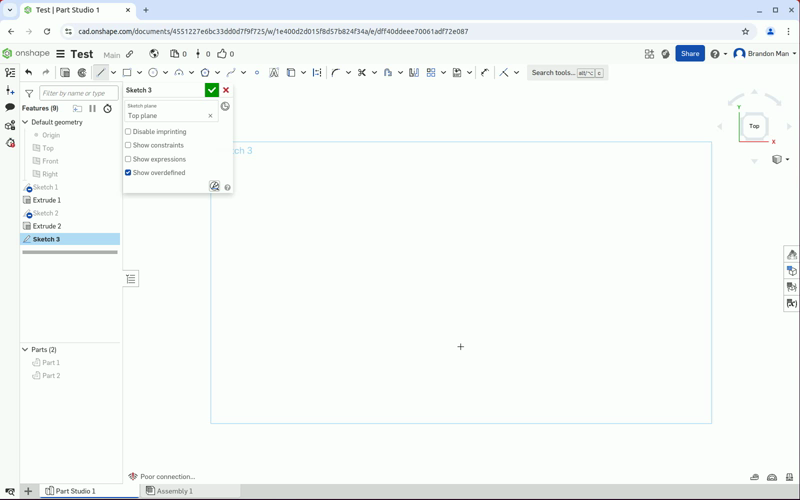
key_up(shift)
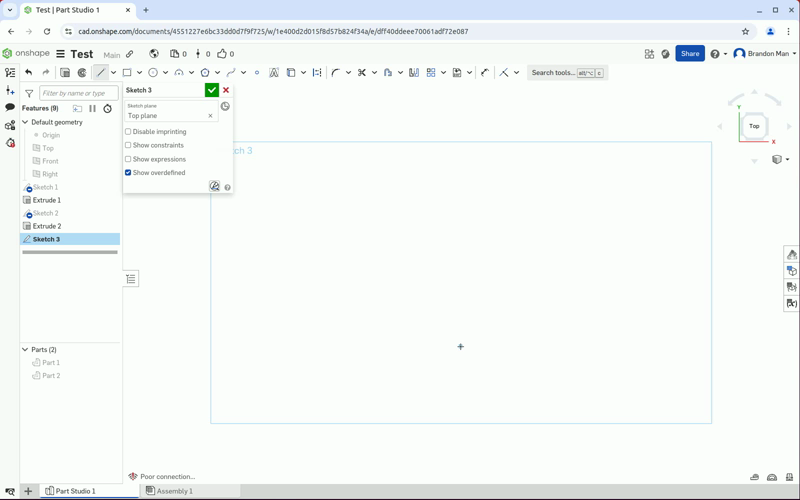
key_down(shift)
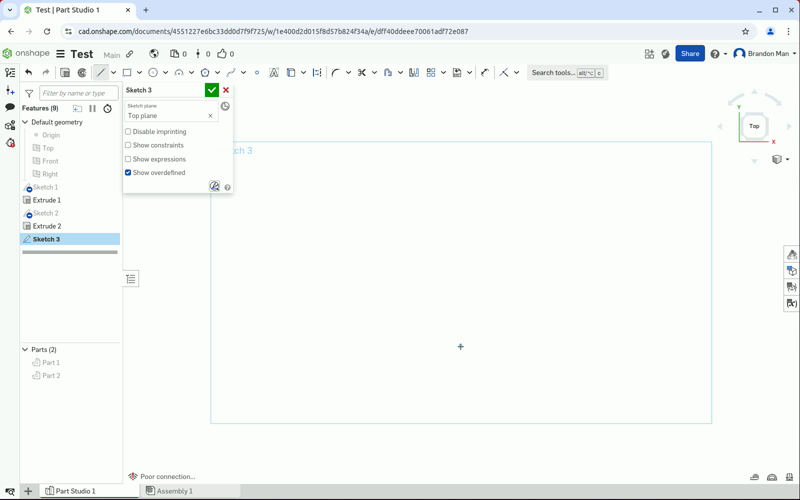
mouse_move(490, 346)
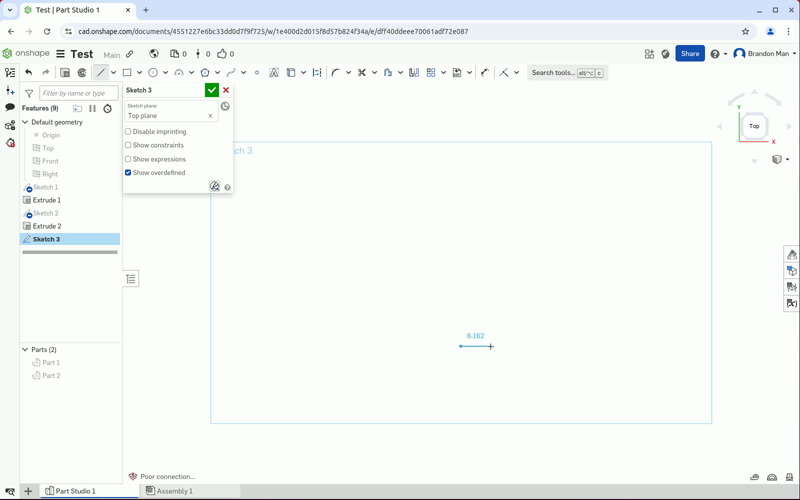
mouse_move(468, 346)
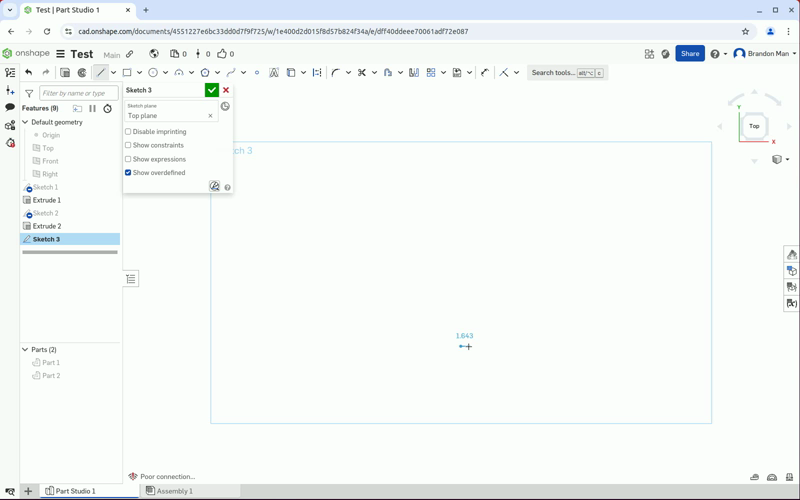
click(468, 346)
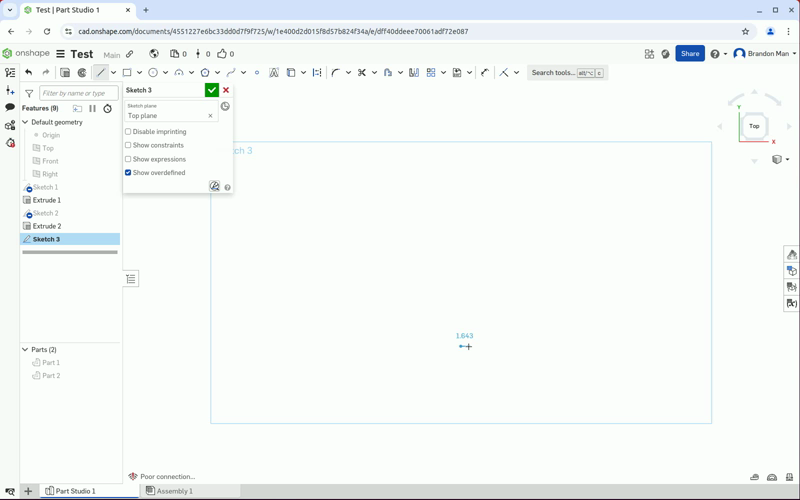
key_up(shift)
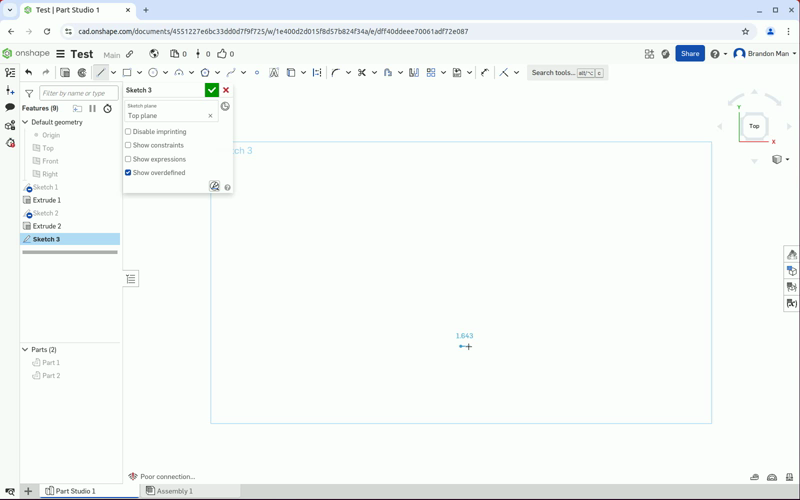
key_down(shift)
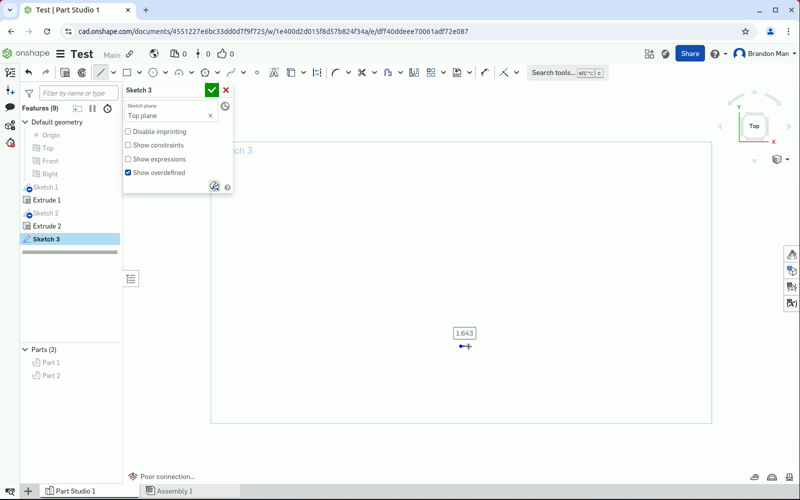
mouse_move(498, 346)
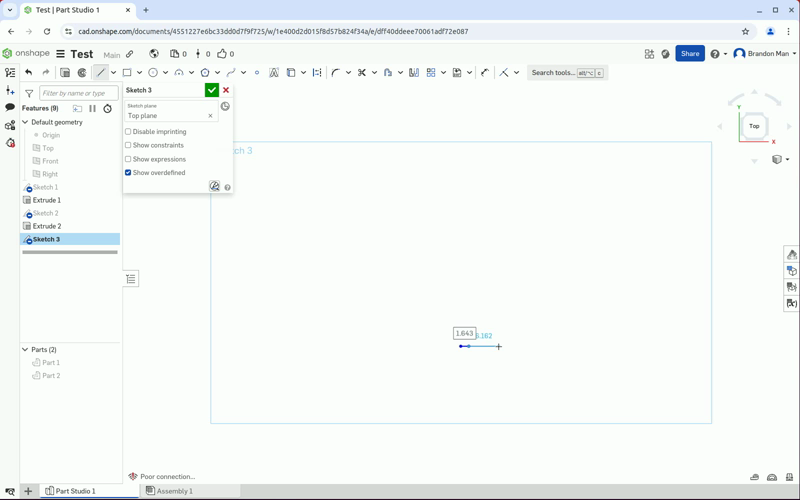
mouse_move(476, 346)
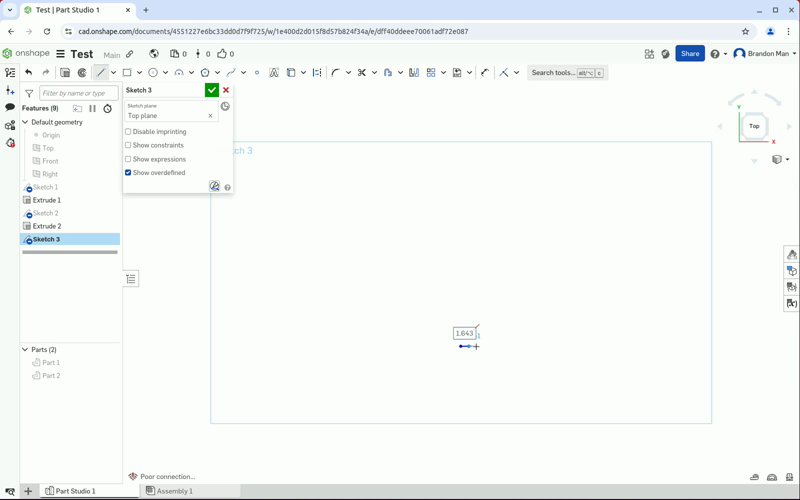
scroll(6)
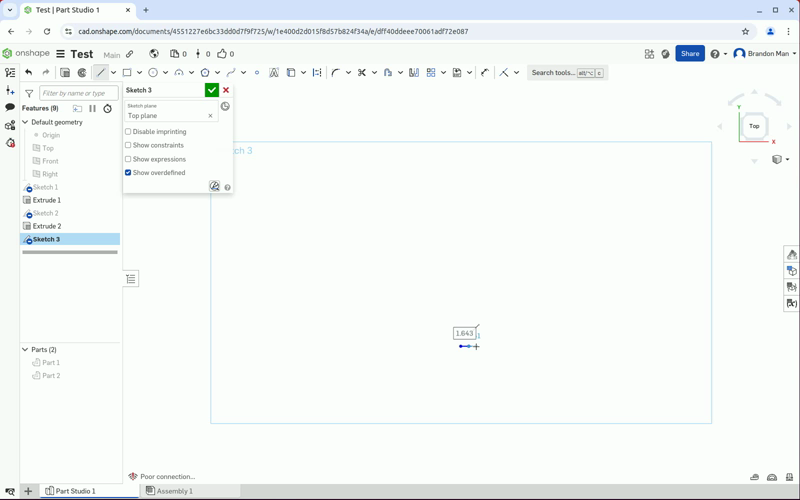
scroll(6)
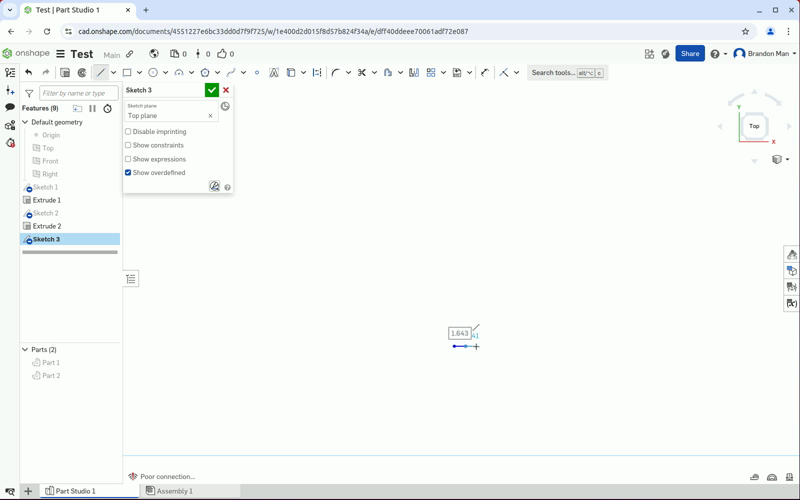
scroll(6)
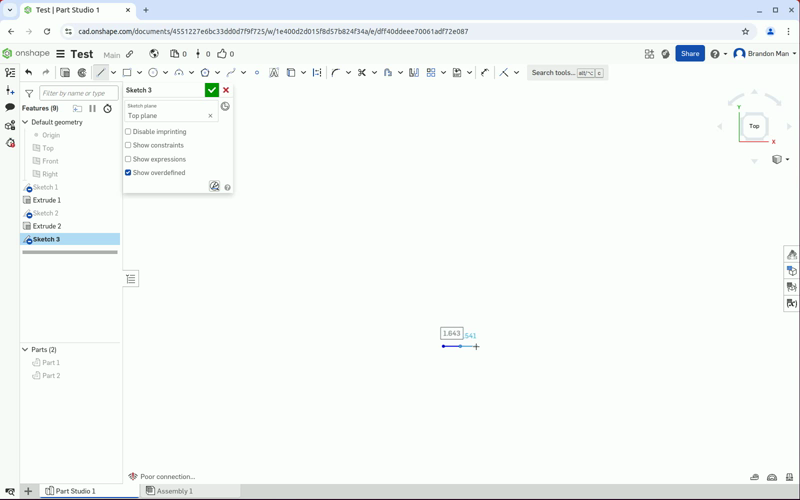
scroll(6)
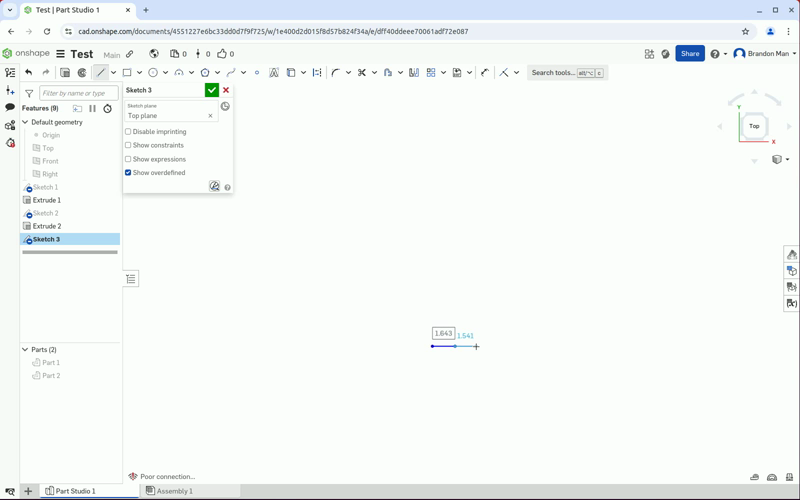
scroll(6)
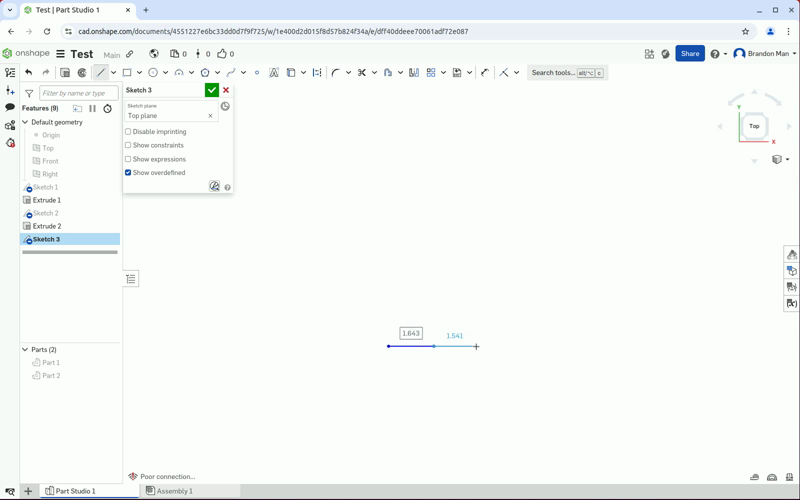
scroll(6)
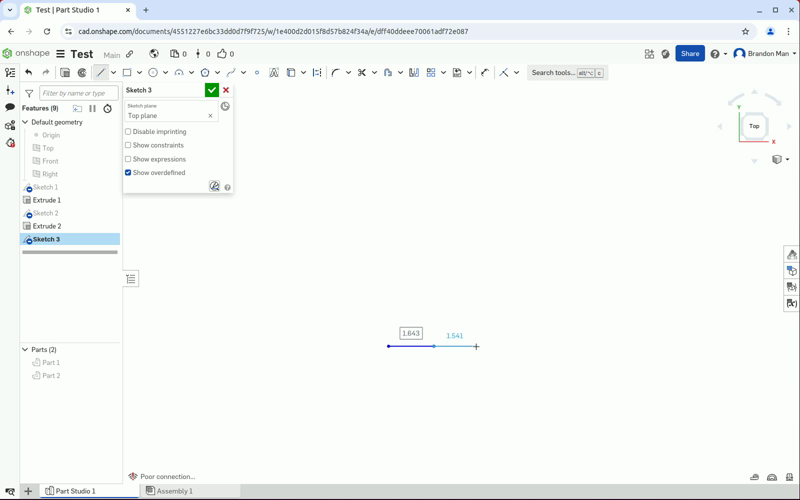
scroll(6)
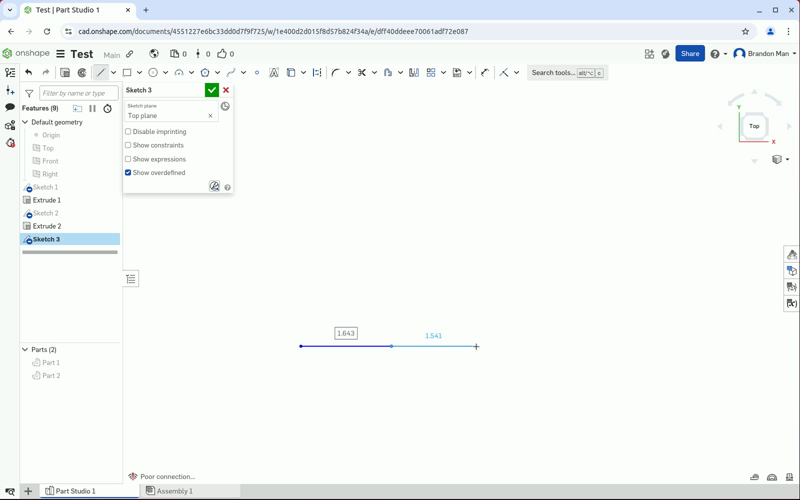
click(476, 346)
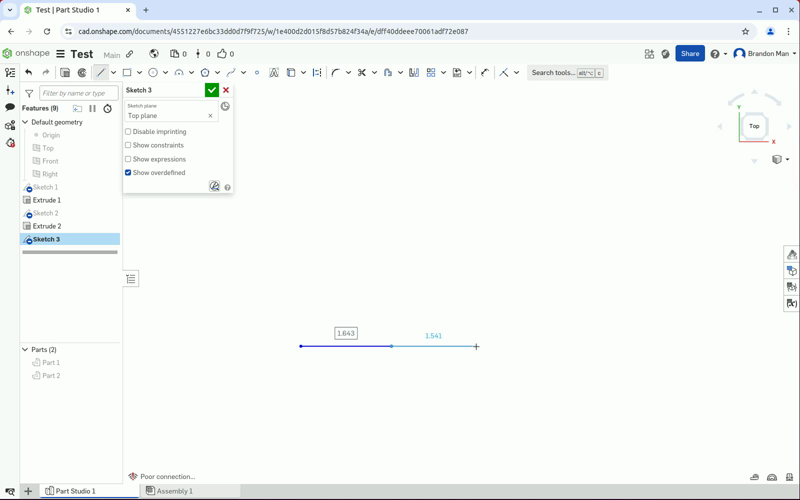
scroll(-6)
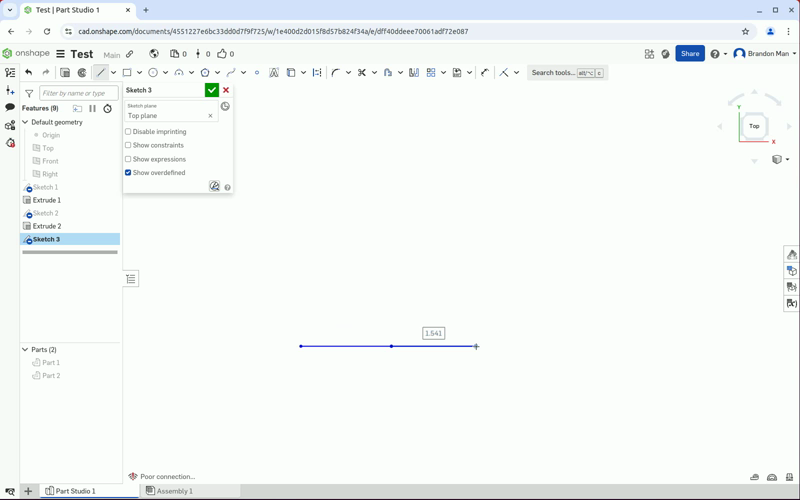
scroll(-6)
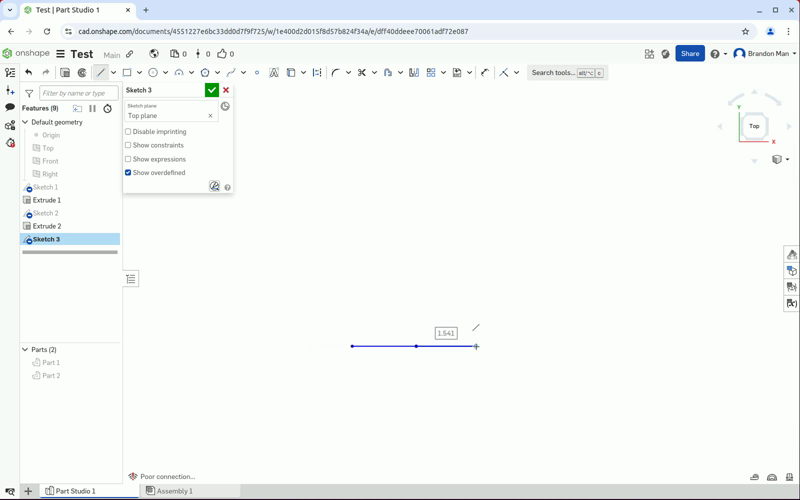
scroll(-6)
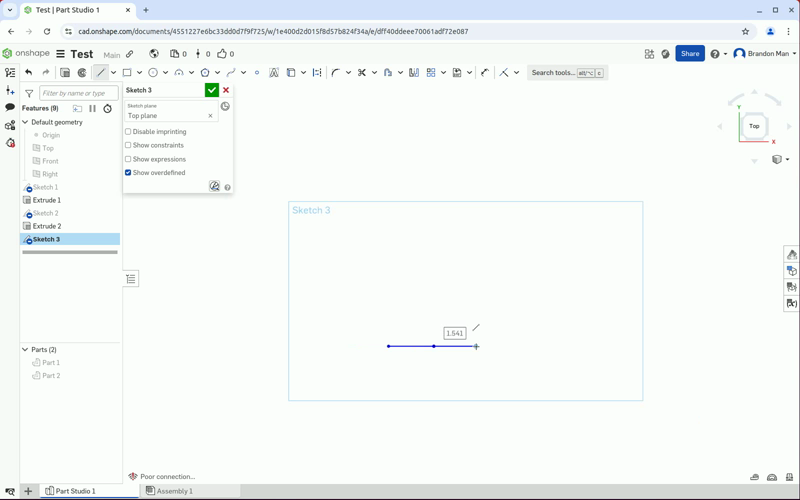
scroll(-6)
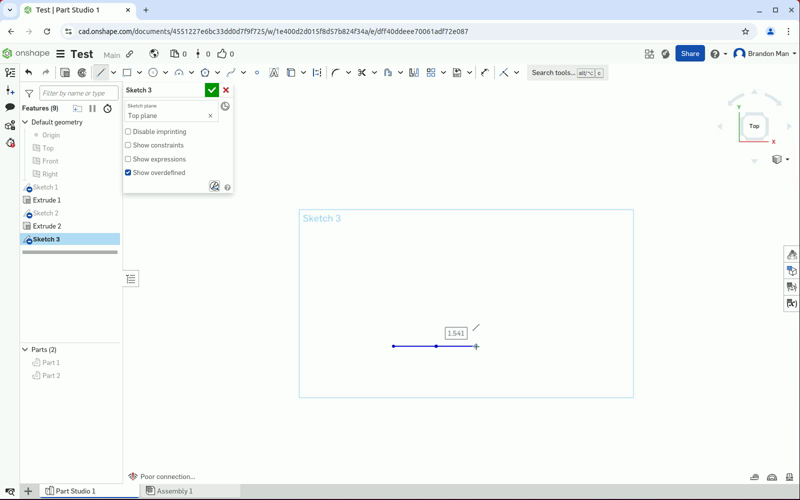
scroll(-6)
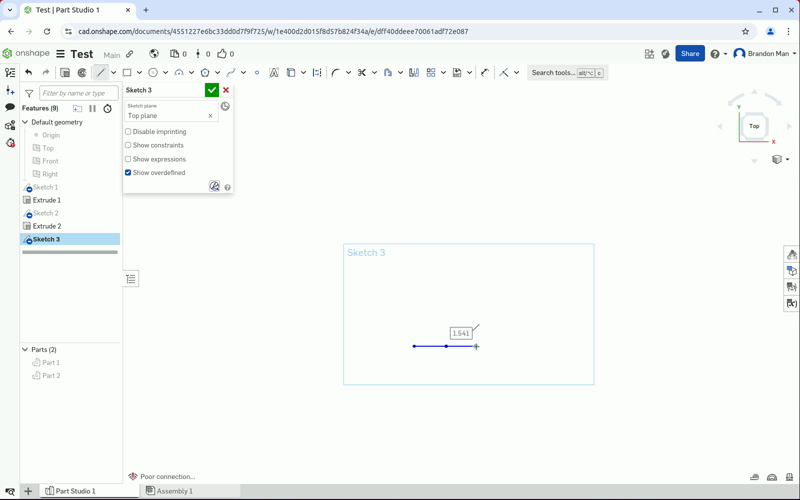
scroll(-6)
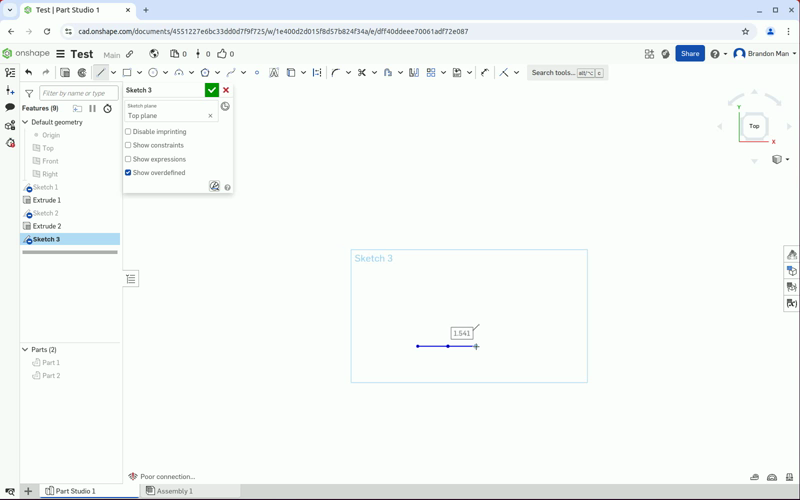
scroll(-6)
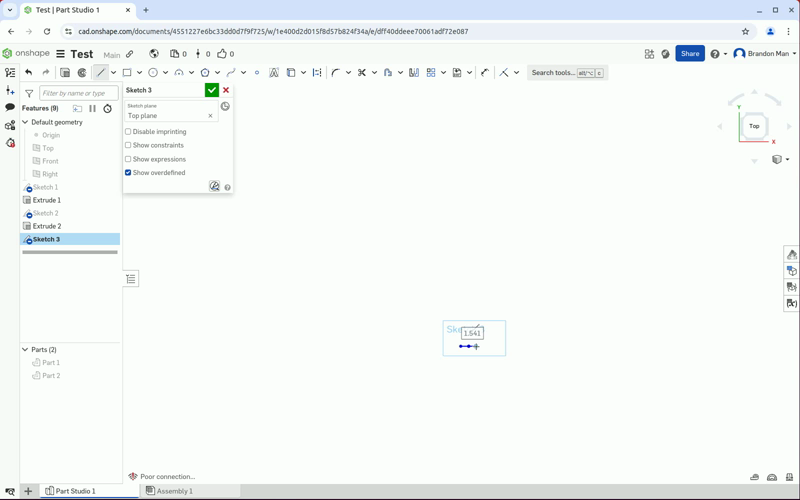
key_up(shift)
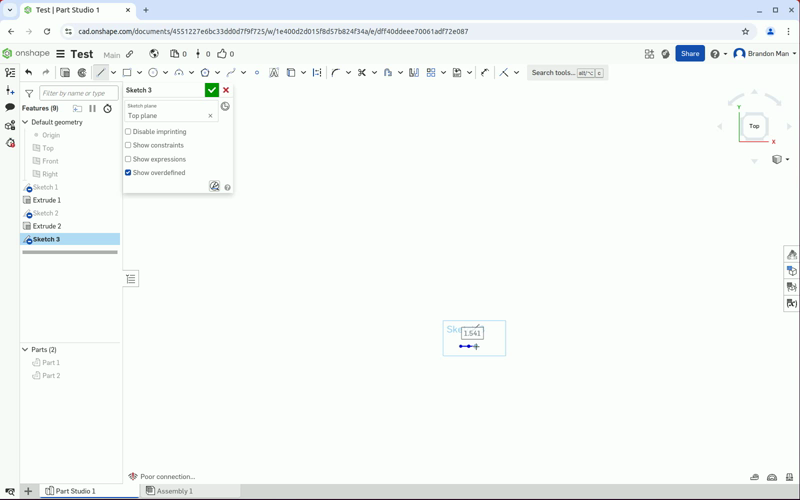
key_down(shift)
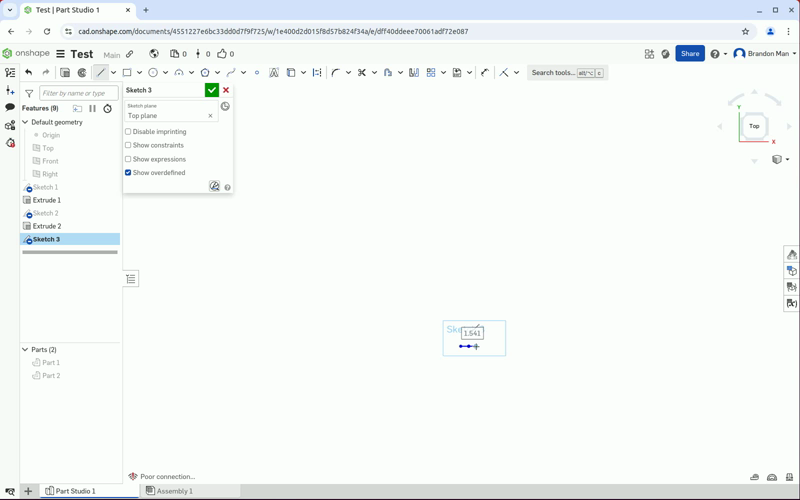
mouse_move(506, 346)
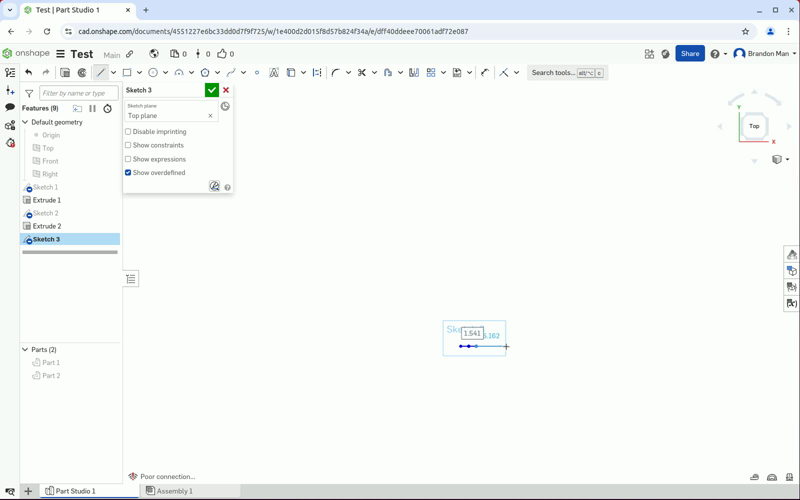
mouse_move(505, 346)
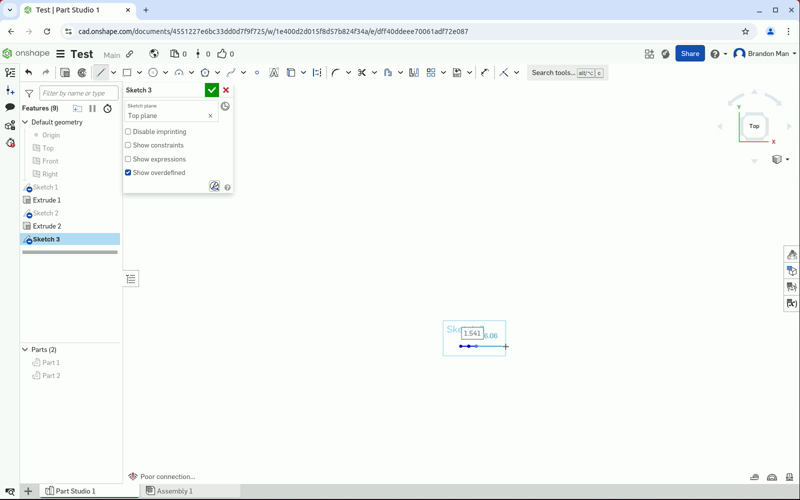
click(505, 346)
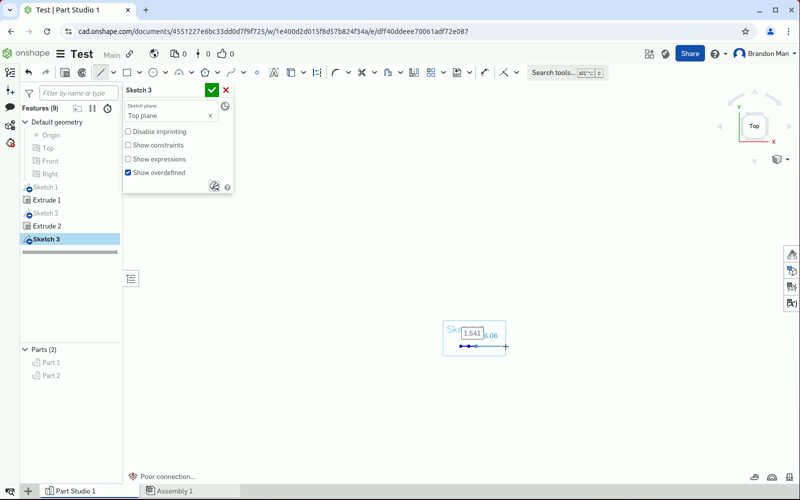
key_up(shift)
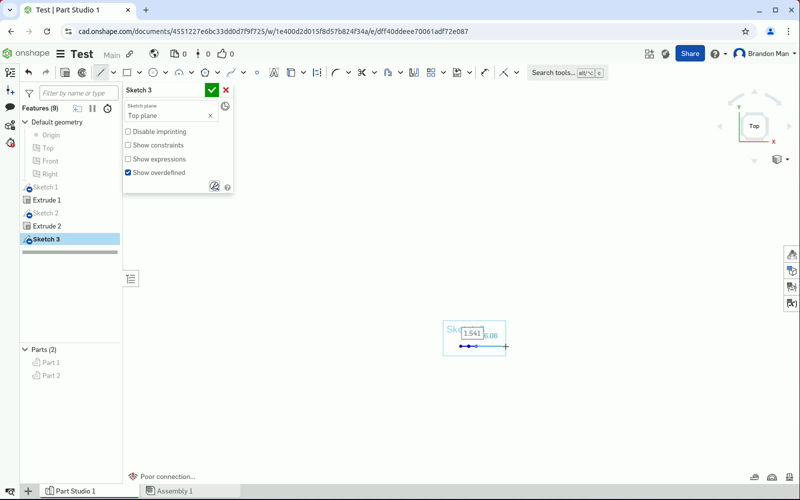
key_down(shift)
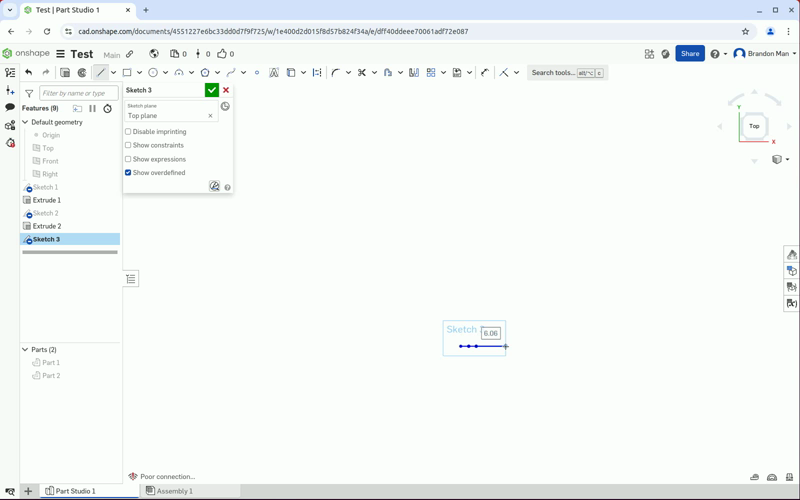
mouse_move(535, 346)
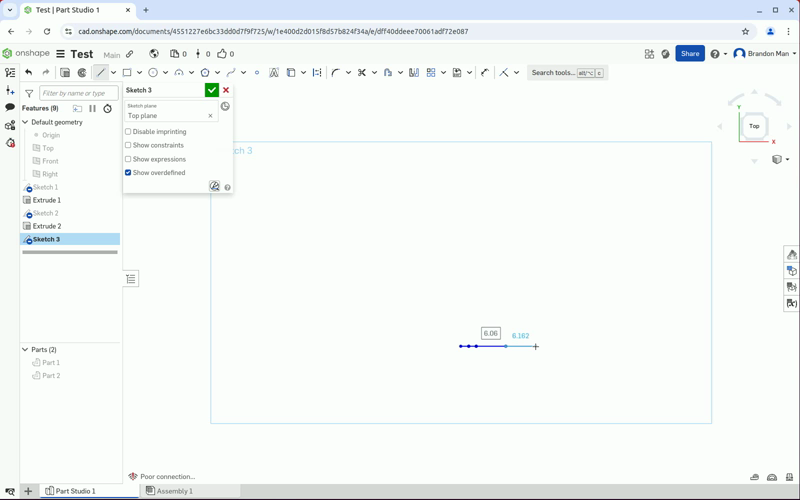
mouse_move(513, 346)
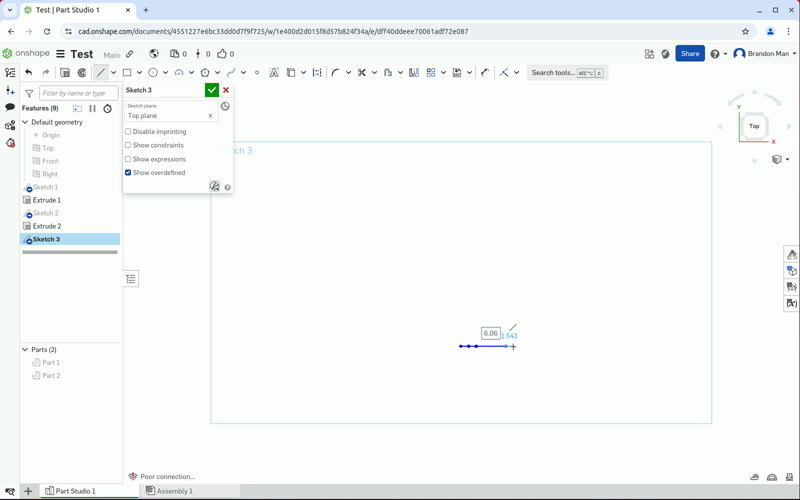
click(513, 346)
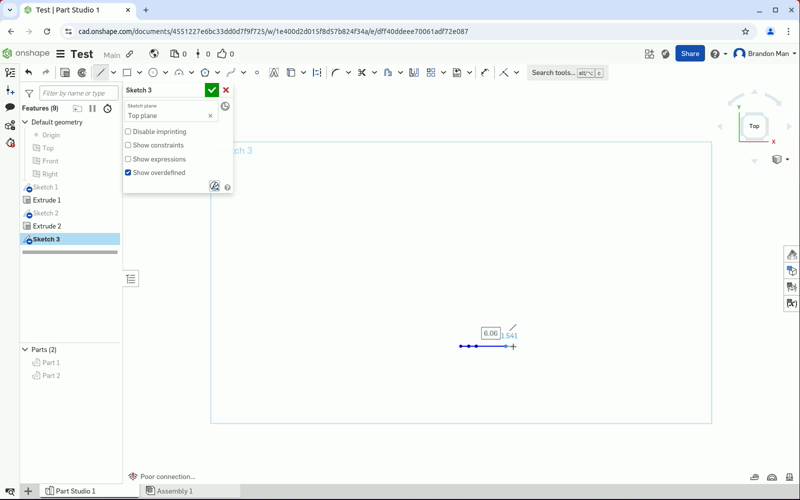
key_up(shift)
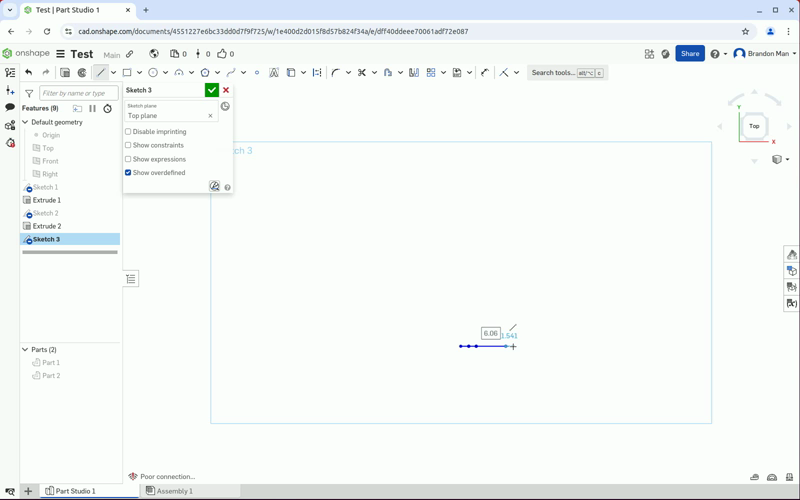
key_down(shift)
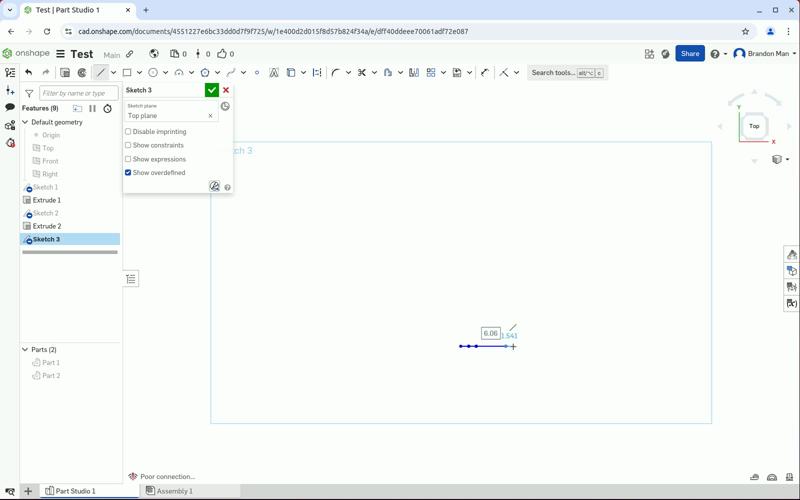
mouse_move(543, 346)
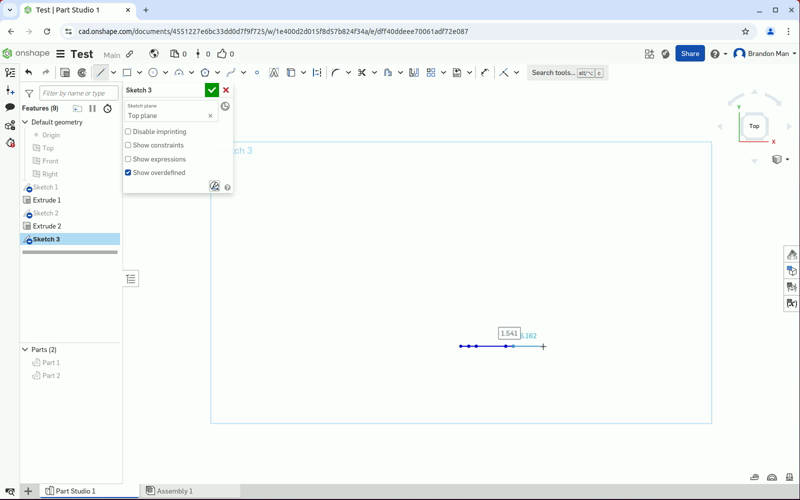
mouse_move(524, 346)
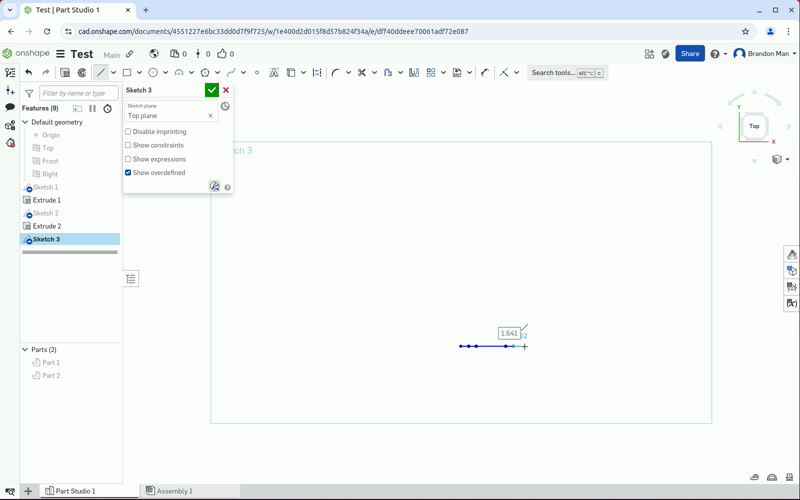
click(524, 346)
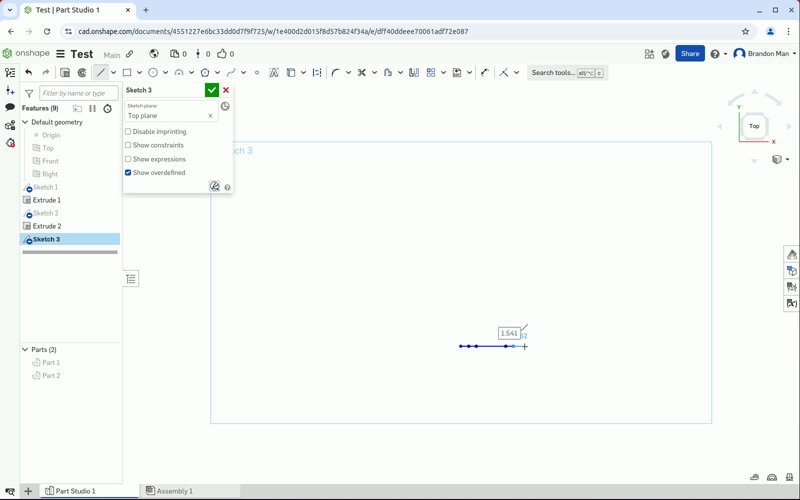
key_up(shift)
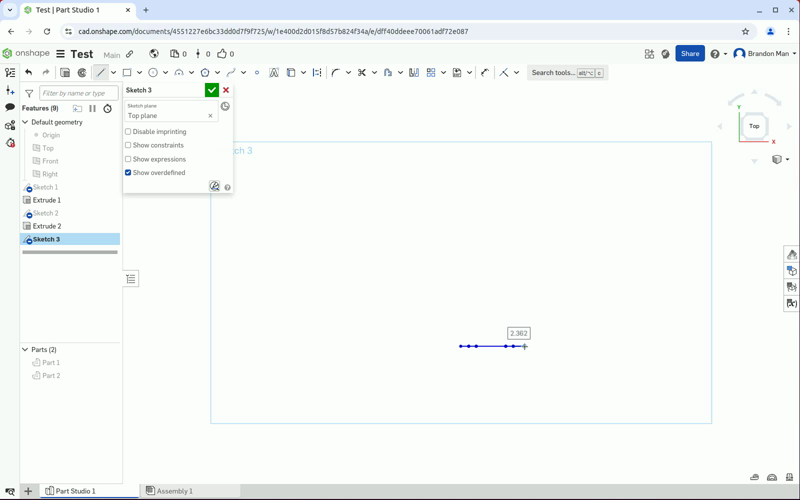
key_down(shift)
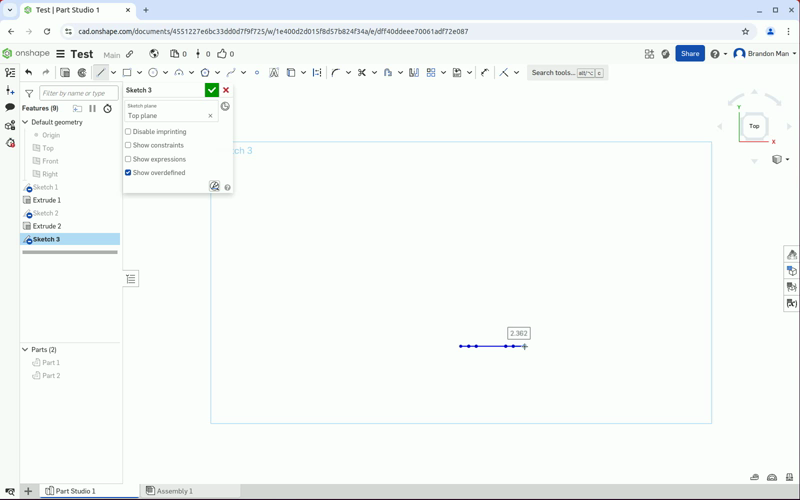
mouse_move(524, 282)
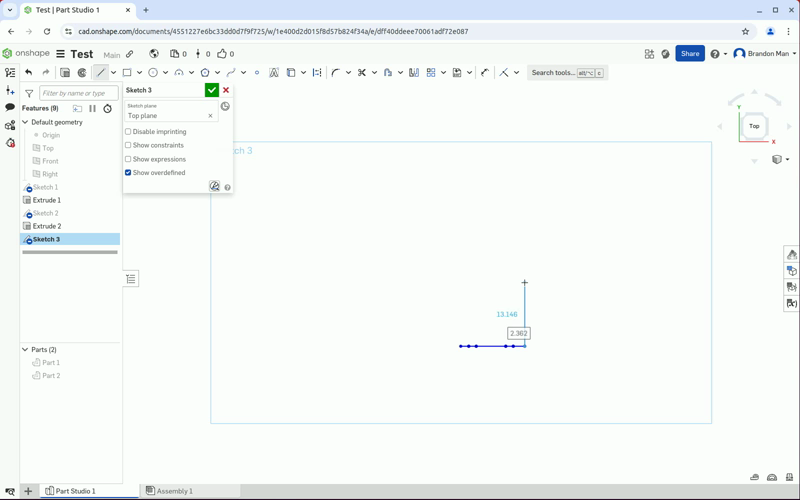
click(524, 282)
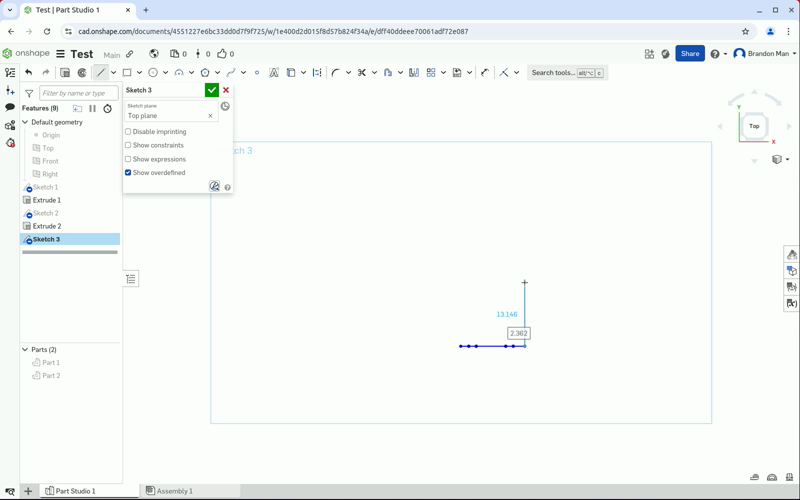
key_up(shift)
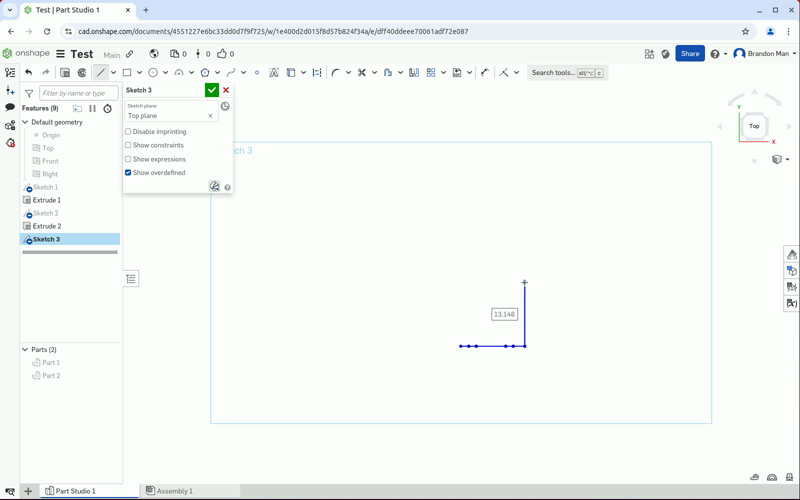
key_down(shift)
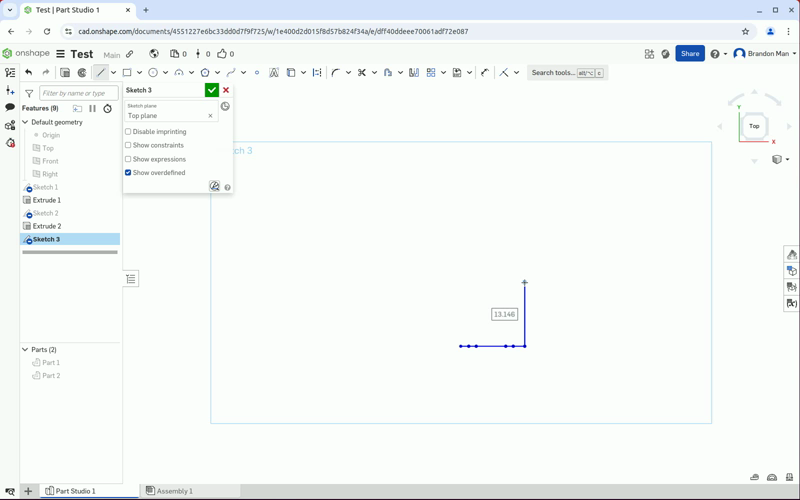
mouse_move(460, 282)
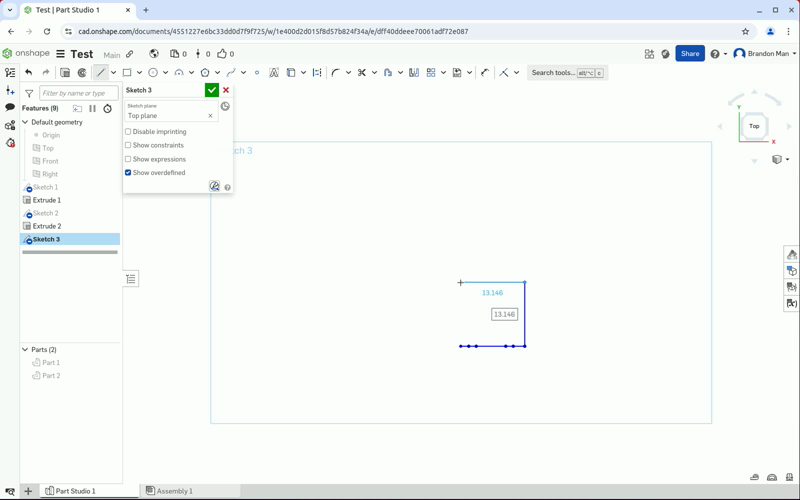
click(460, 282)
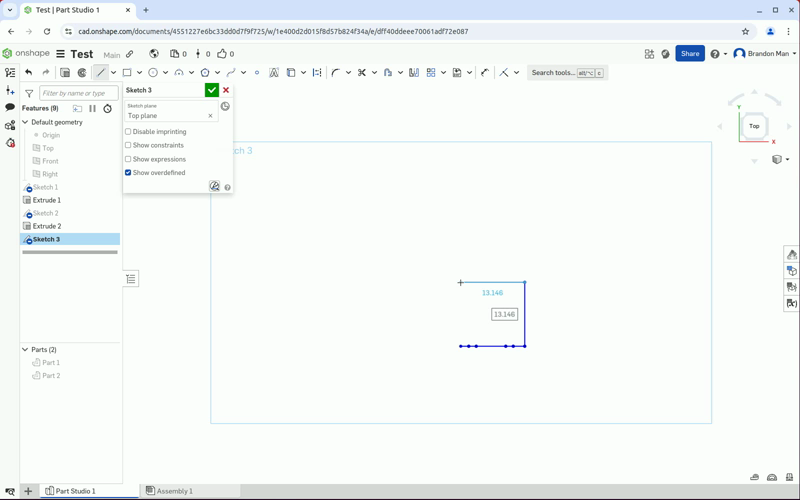
key_up(shift)
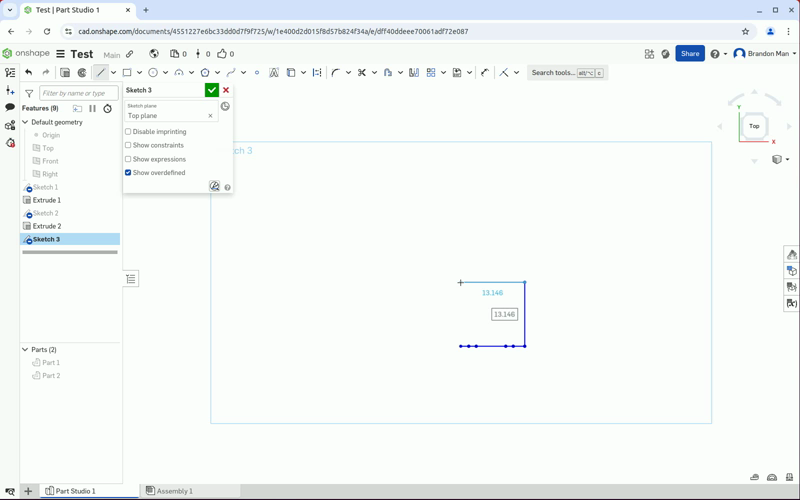
key_down(shift)
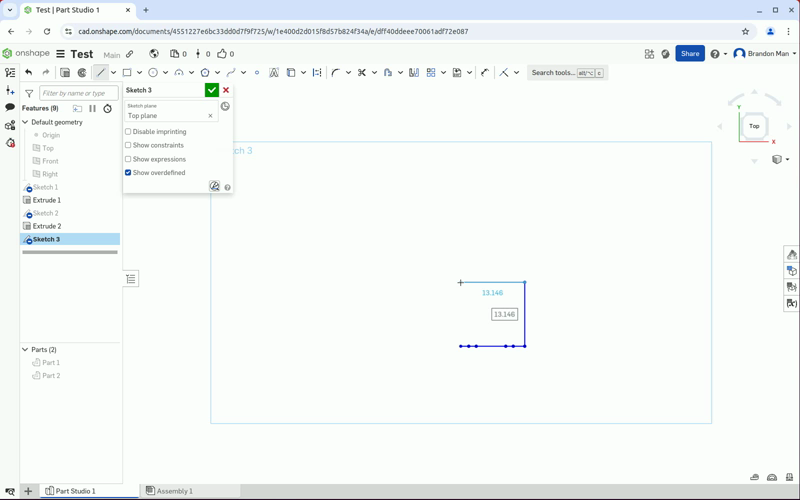
mouse_move(460, 346)
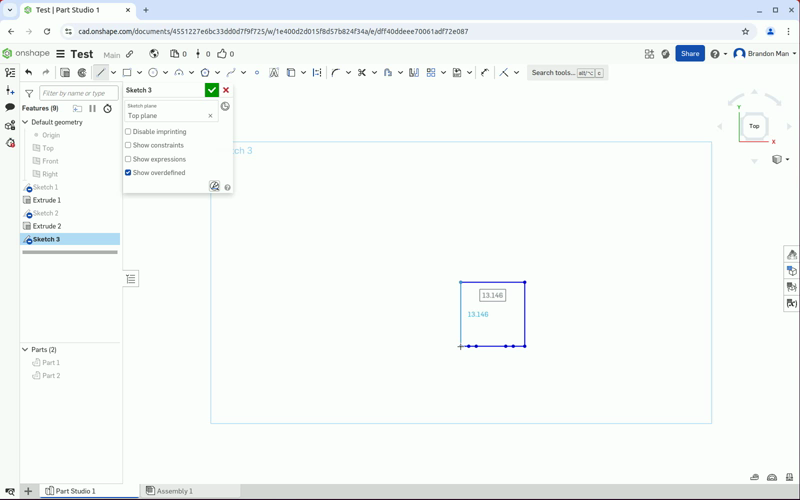
key_up(shift)
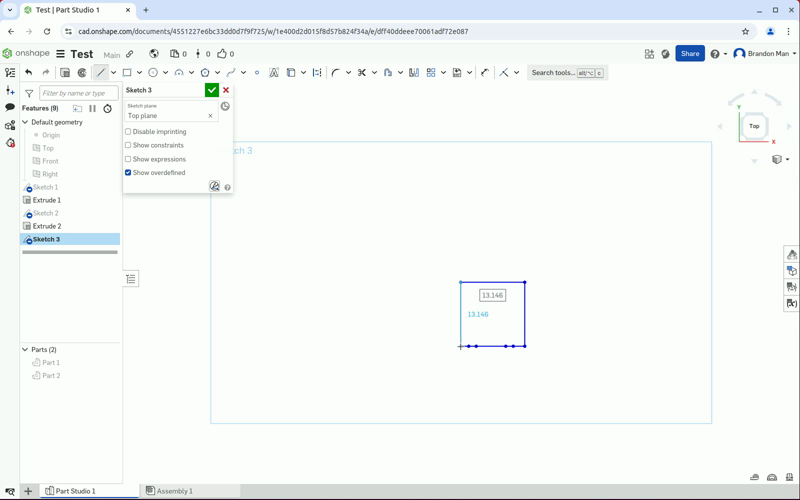
click(460, 346)
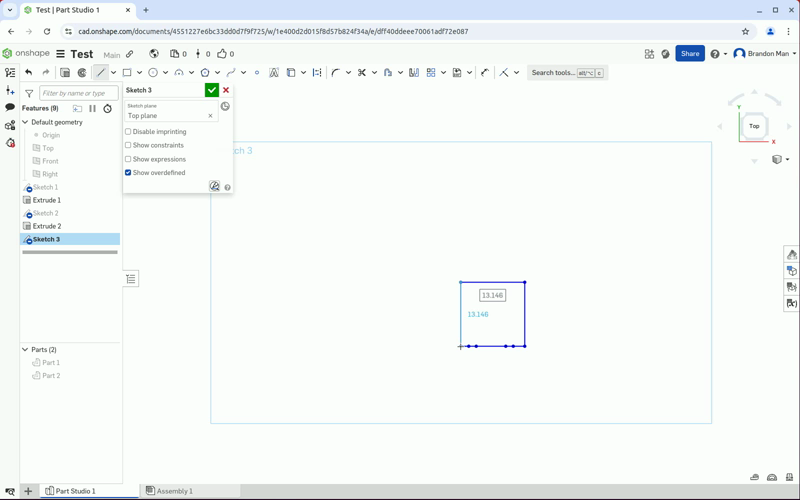
key(esc)
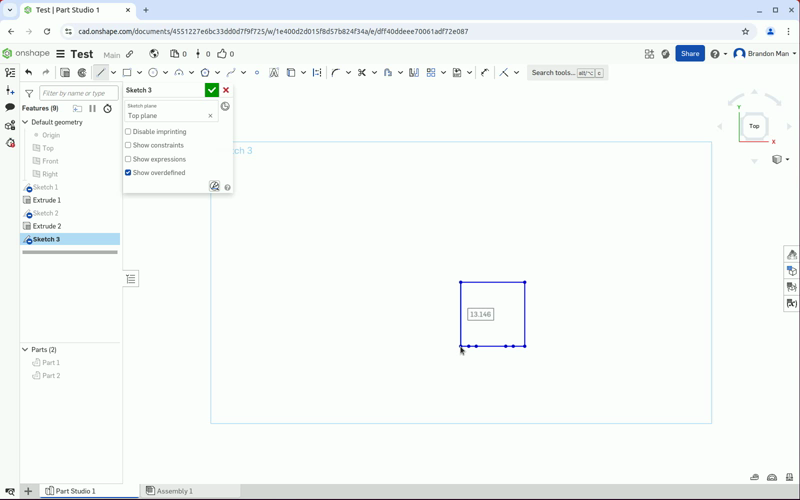
mouse_move(464, 338)
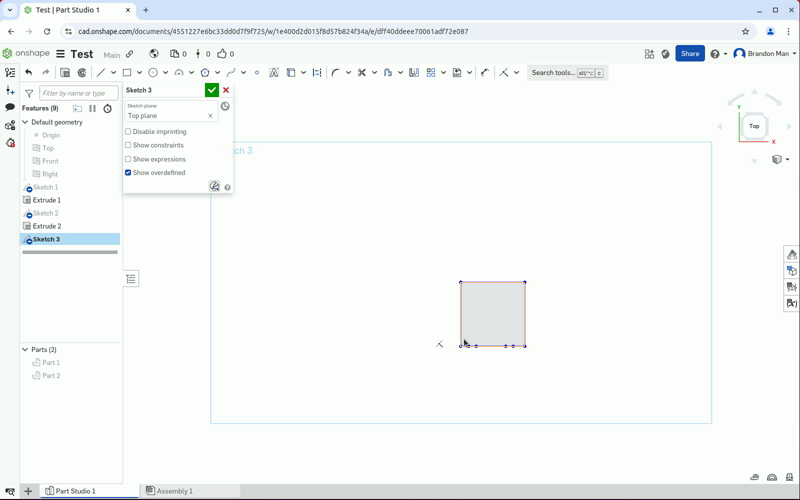
click(464, 338)
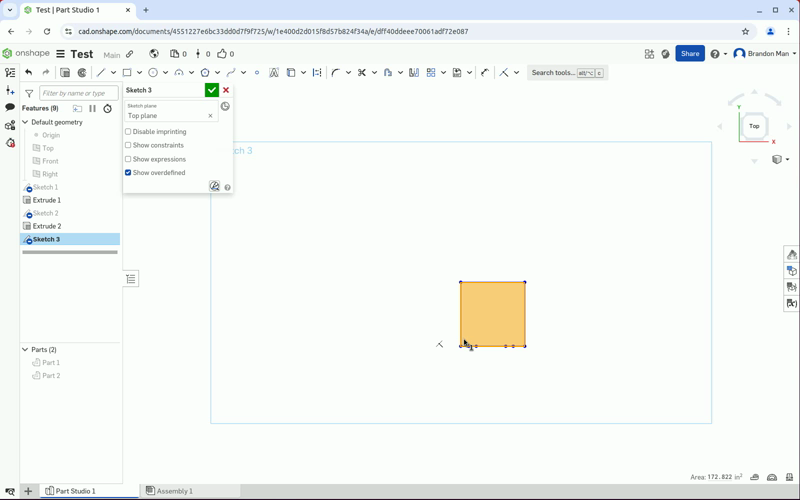
mouse_move(73, 352)
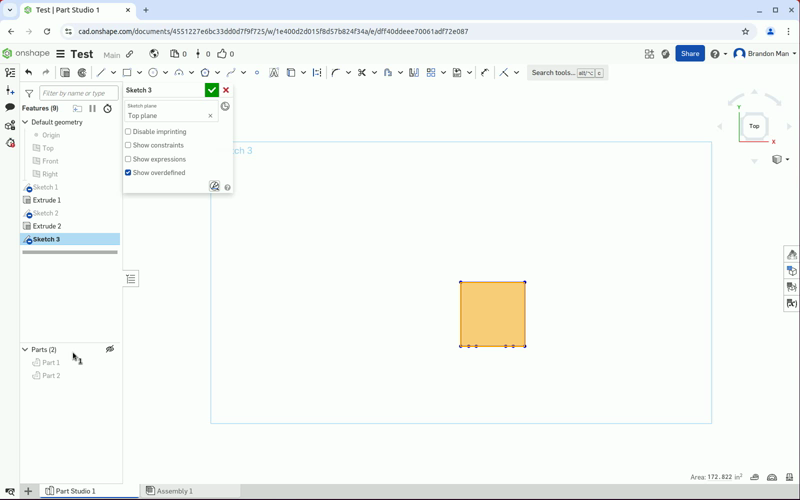
key(shift+y)
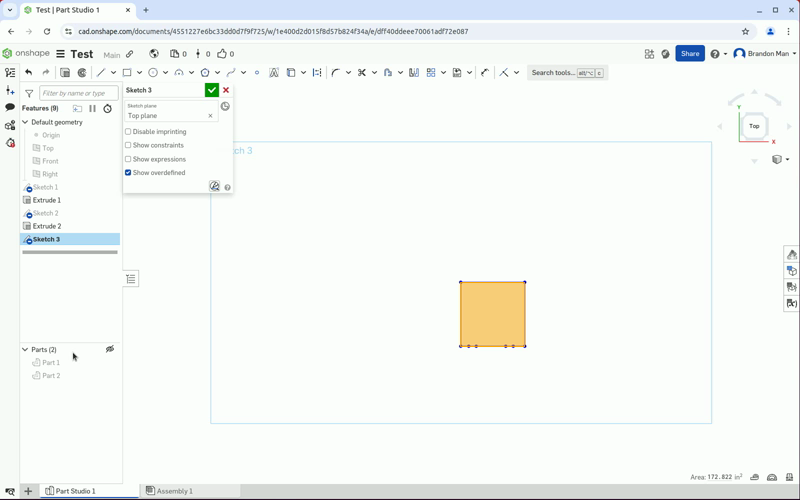
key(shift+e)
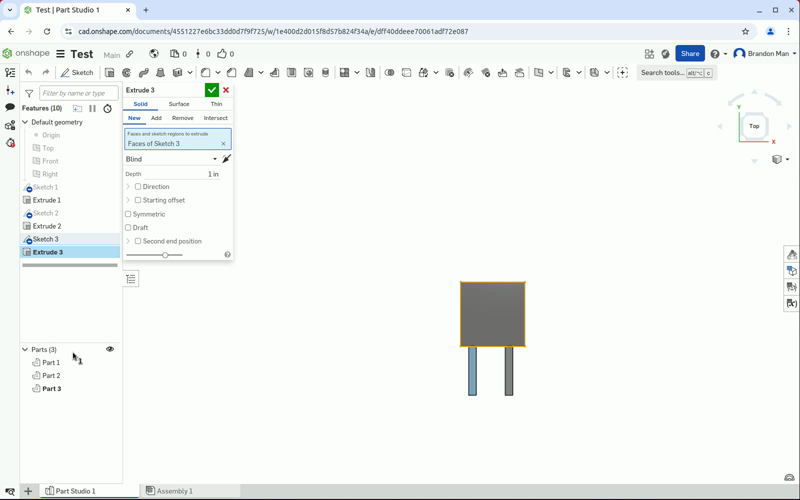
mouse_move(143, 106)
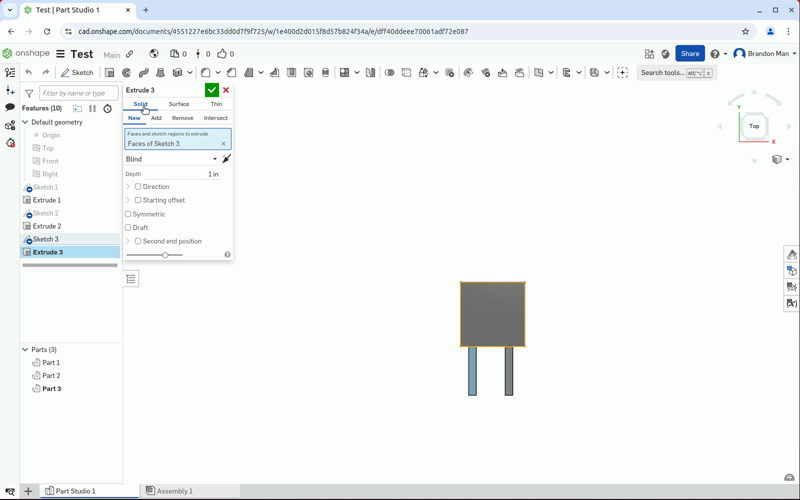
click(143, 106)
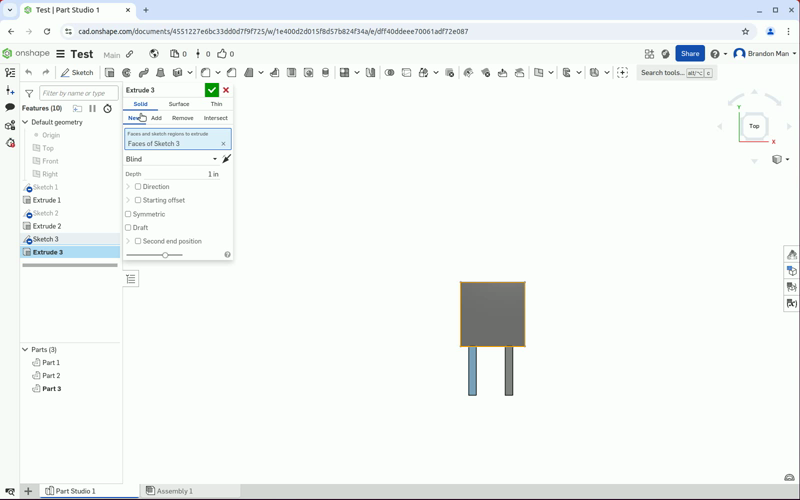
mouse_move(137, 120)
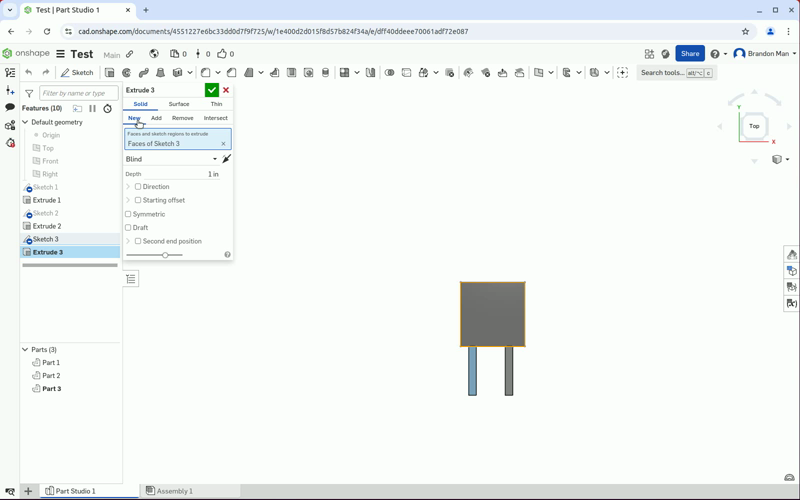
click(137, 120)
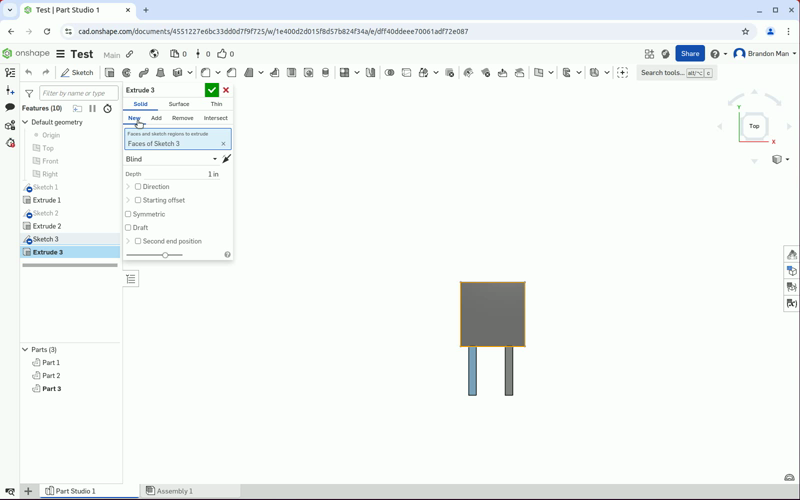
key(tab, 4)
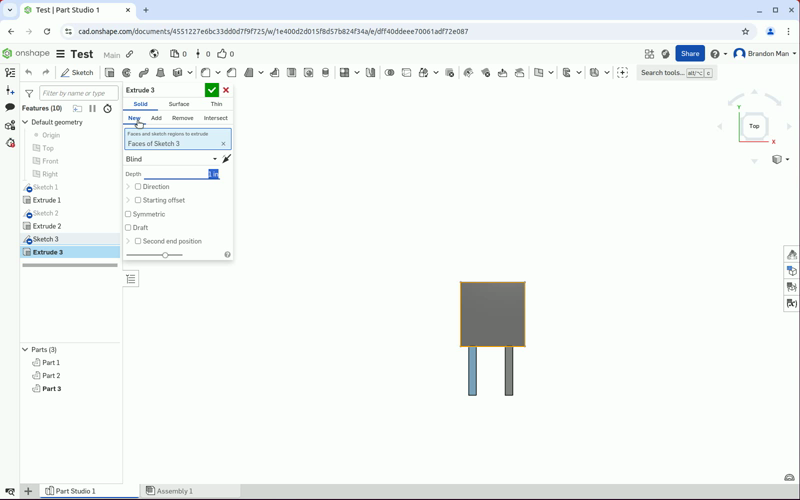
text(6.981)
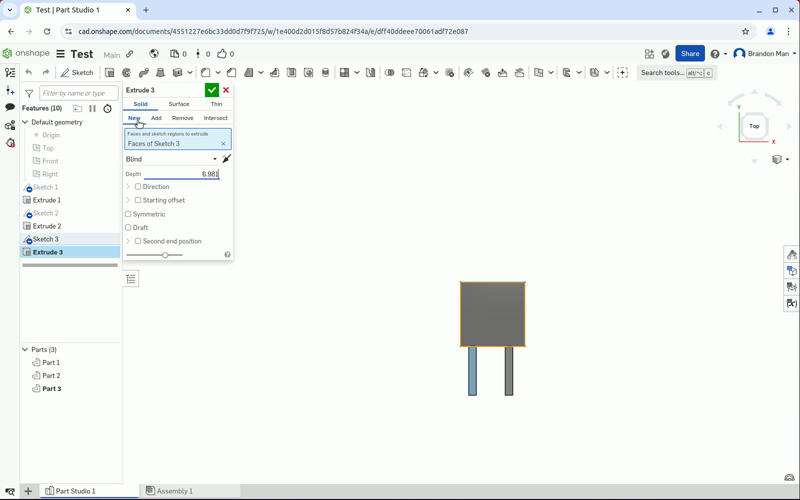
key(enter)
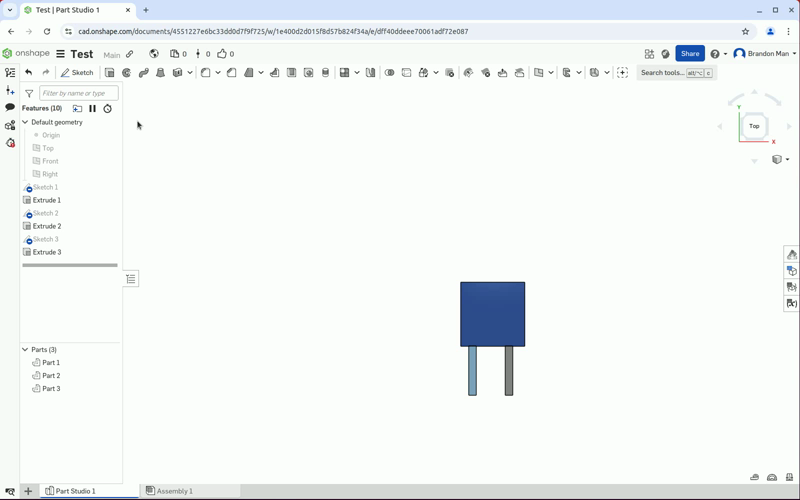
key(shift+h)
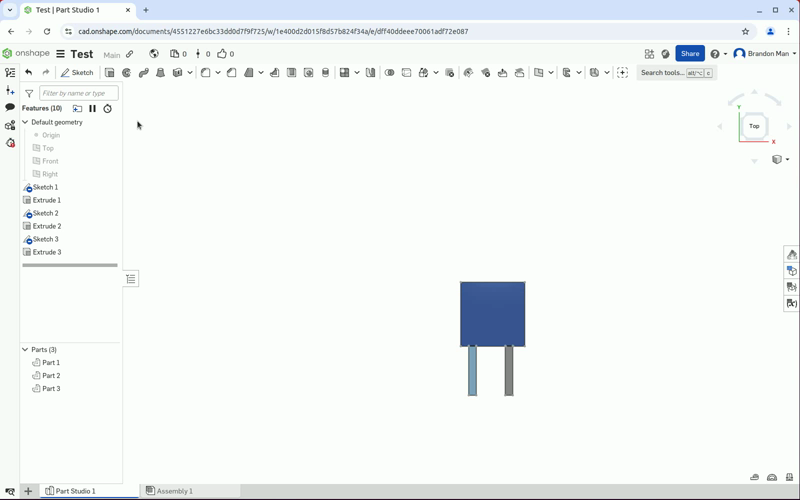
key(shift+h)
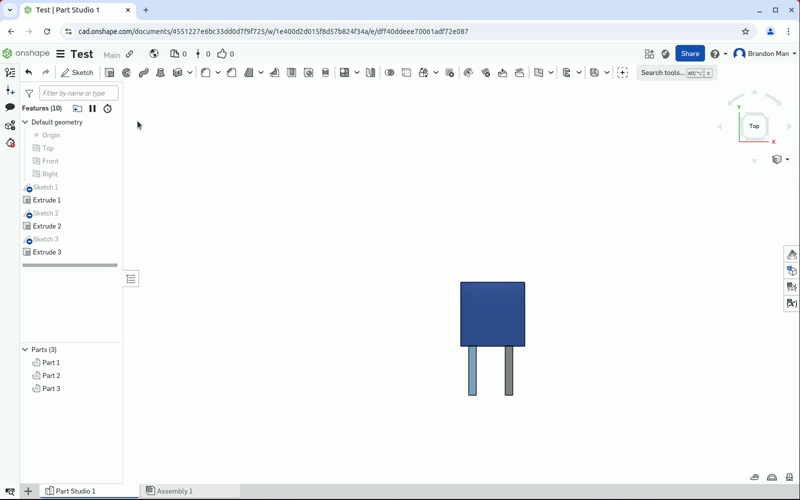
mouse_move(73, 189)
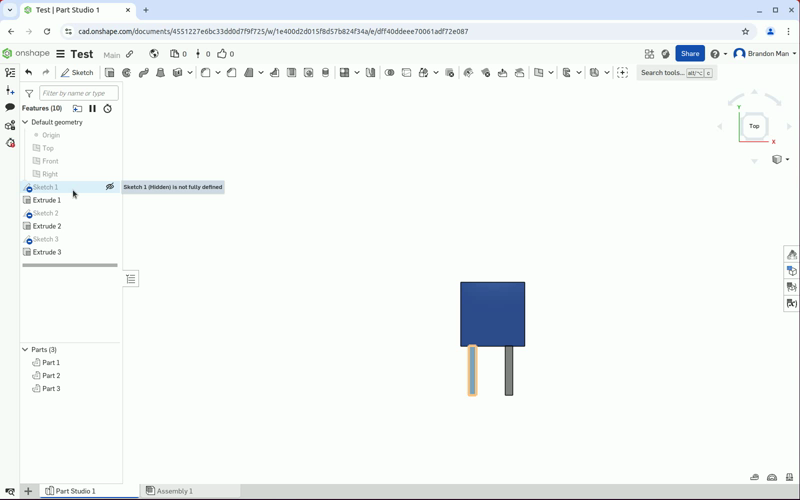
click(73, 189)
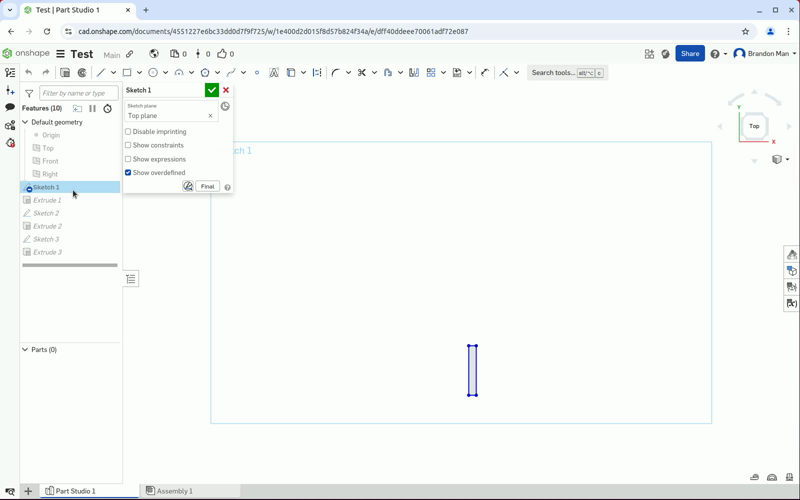
mouse_move(229, 92)
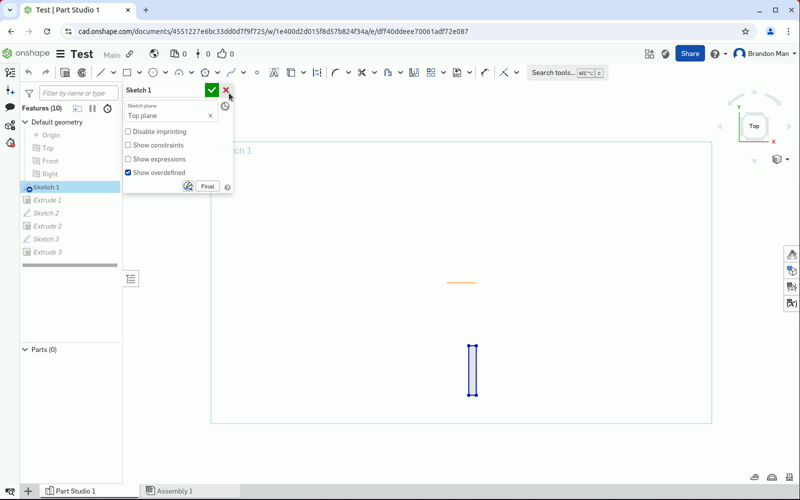
click(229, 92)
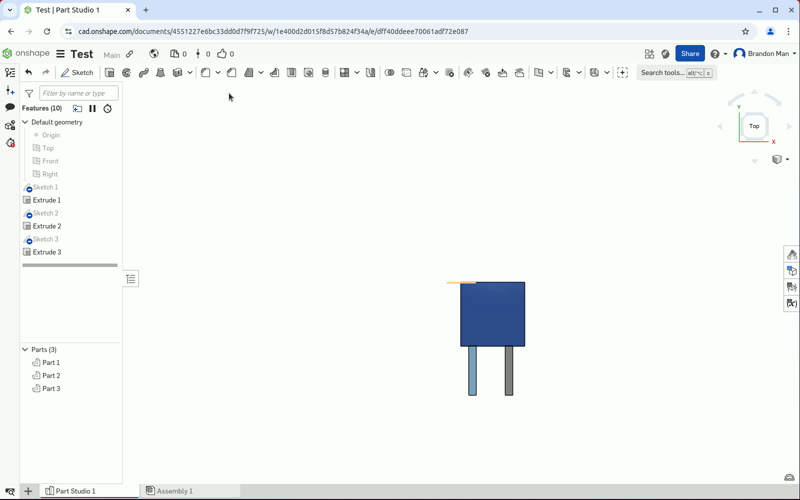
mouse_move(73, 352)
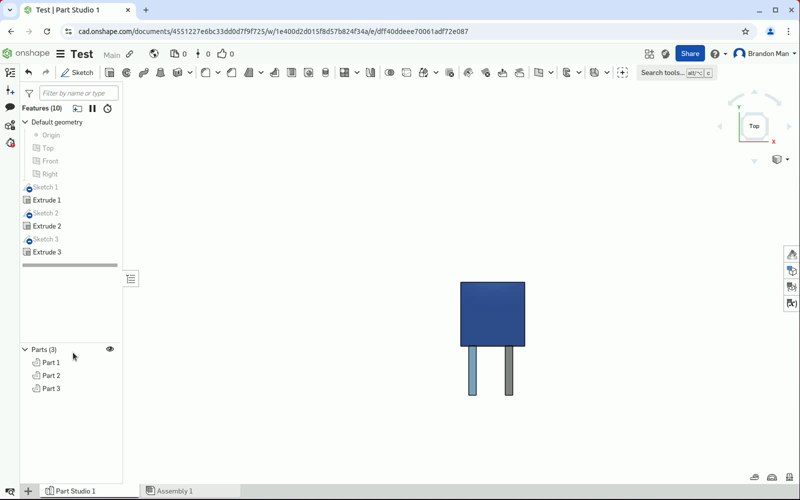
key(y)
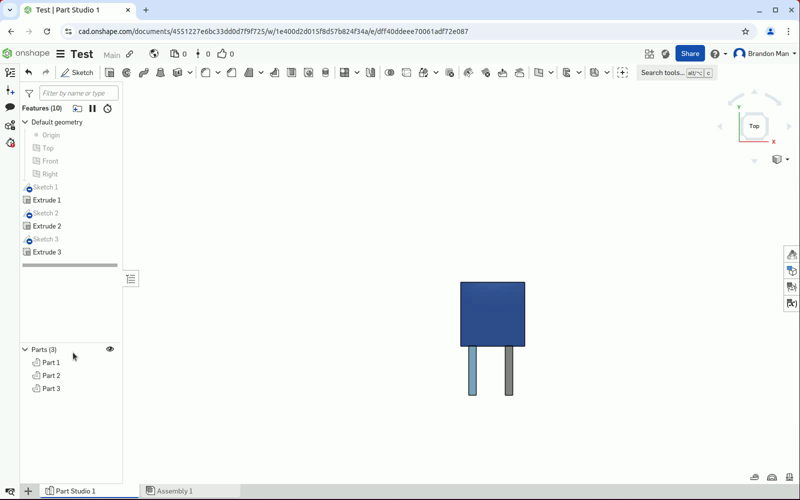
key(shift+p)
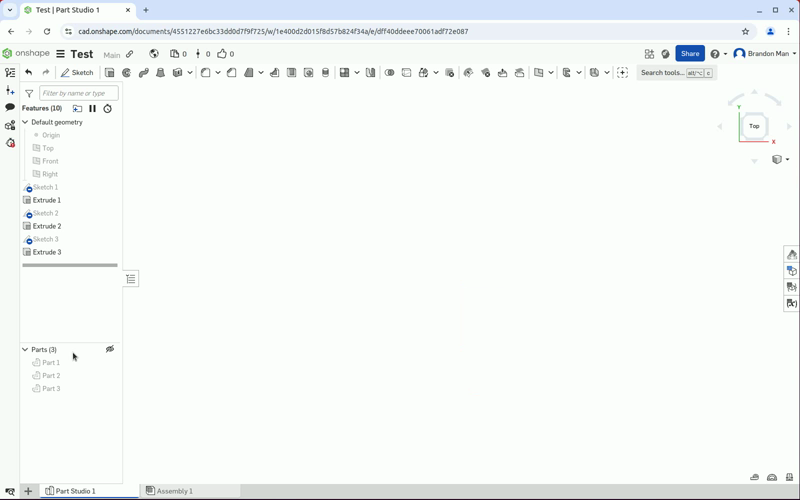
key(space)
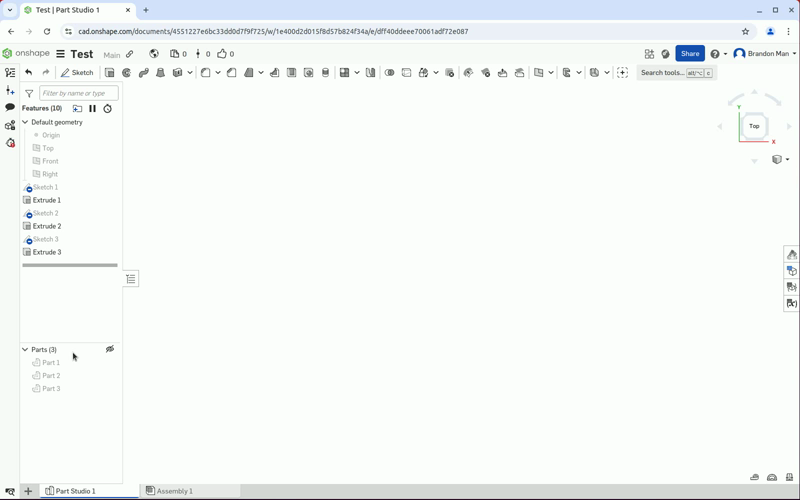
key_down(shift)
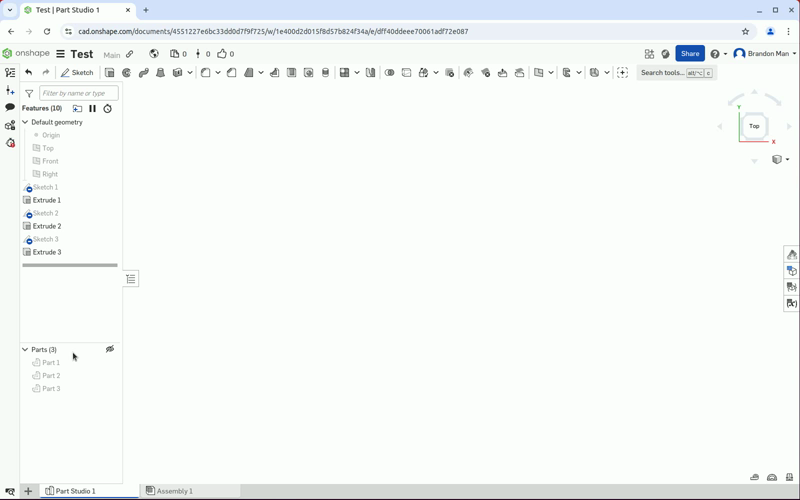
key(up)
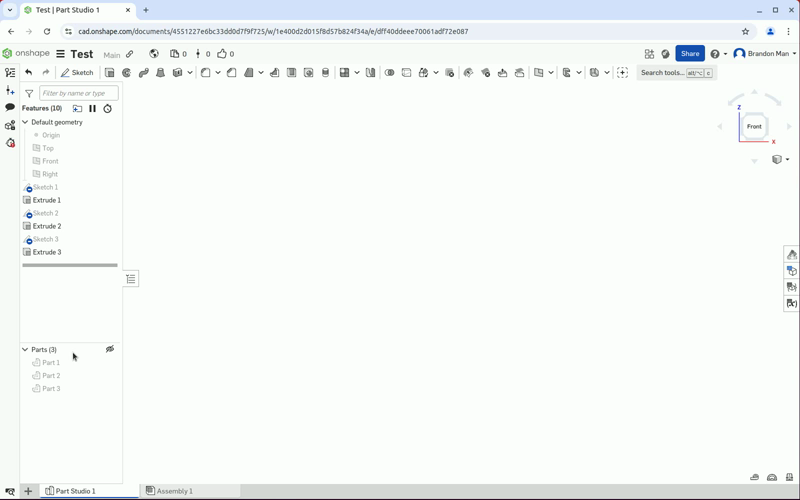
key_up(shift)
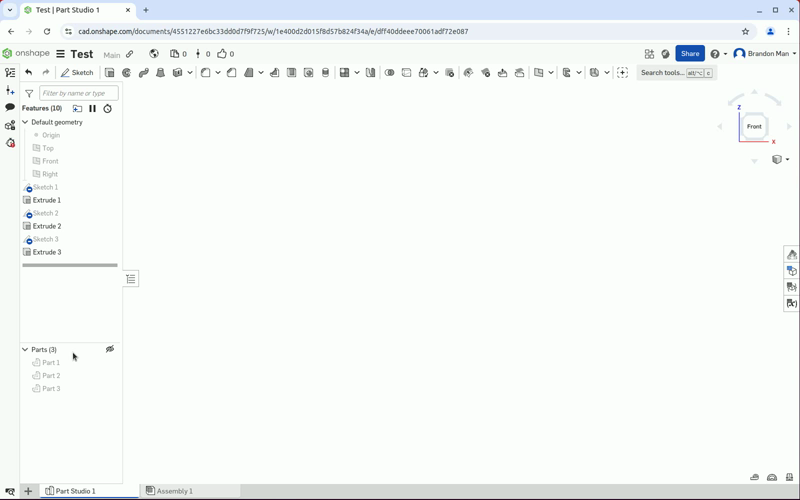
key(space)
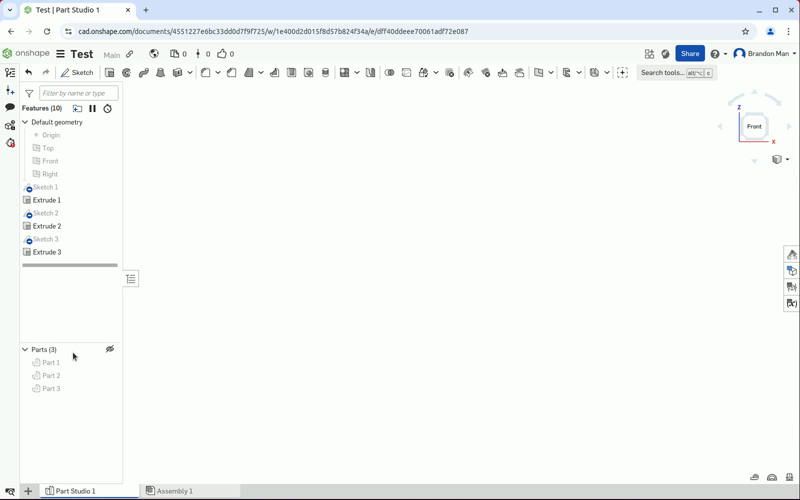
key_down(shift)
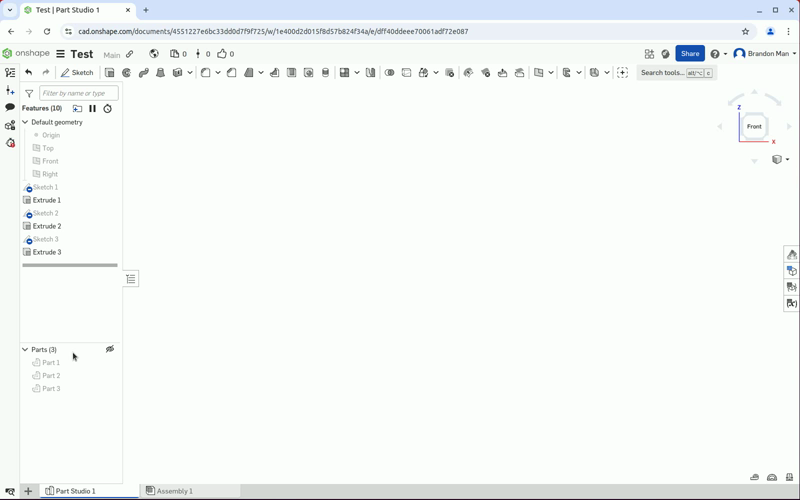
key(left)
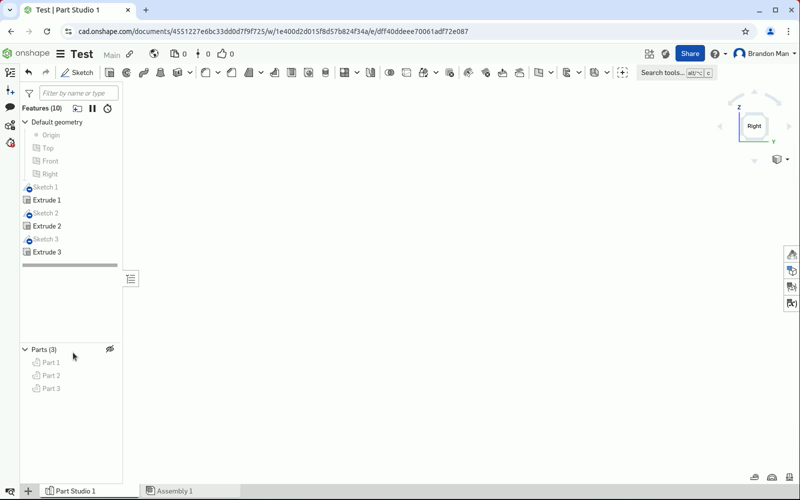
key_up(shift)
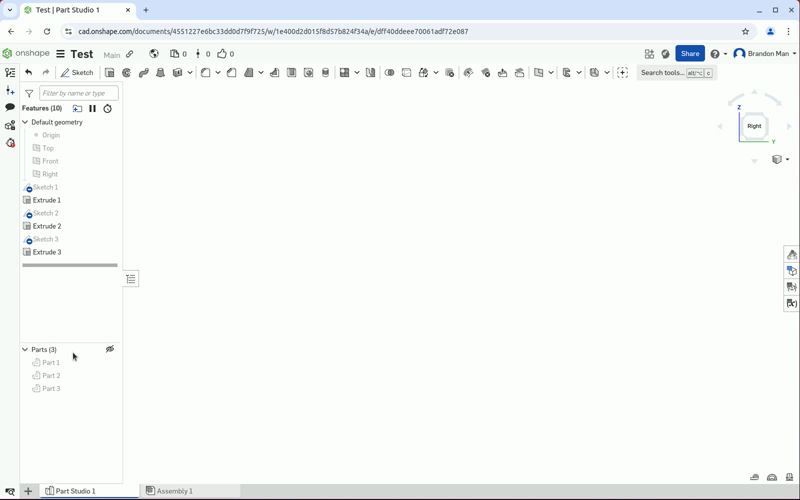
mouse_move(73, 352)
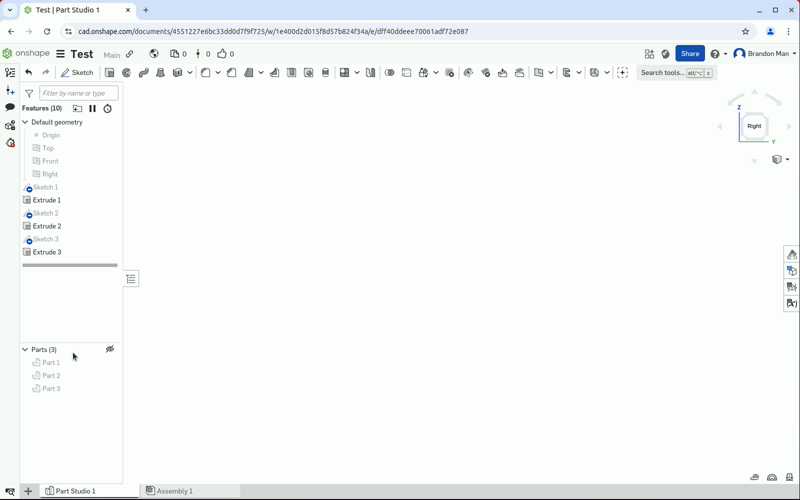
key(shift+y)
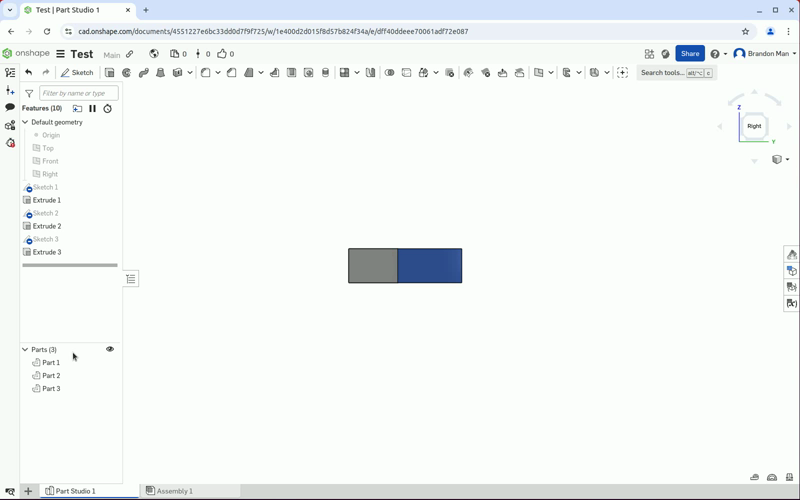
mouse_move(541, 75)
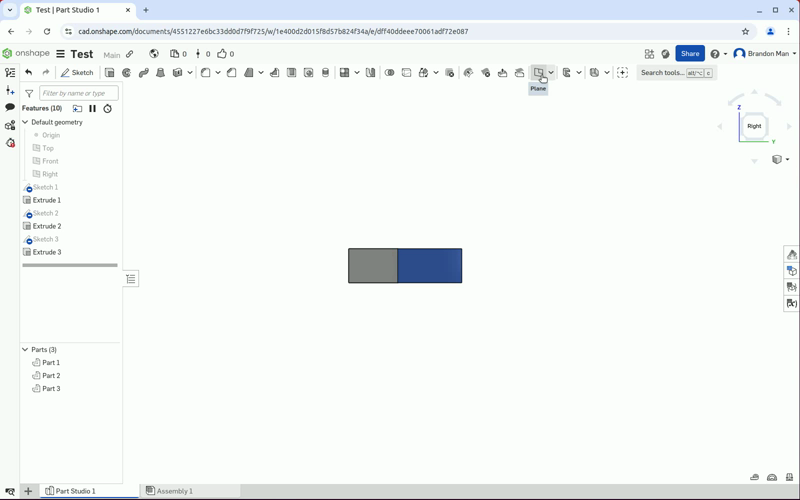
click(541, 75)
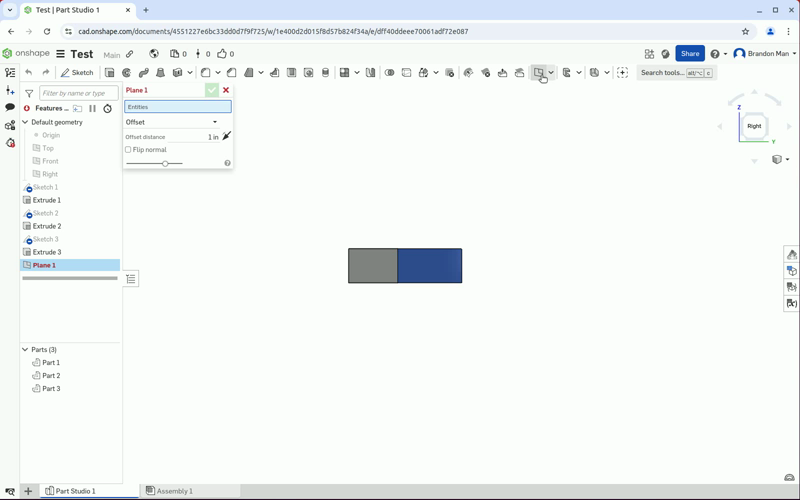
mouse_move(73, 176)
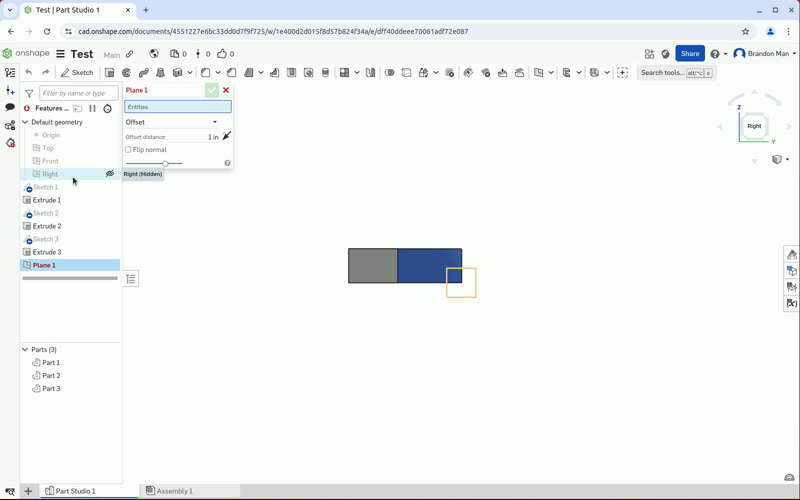
click(73, 176)
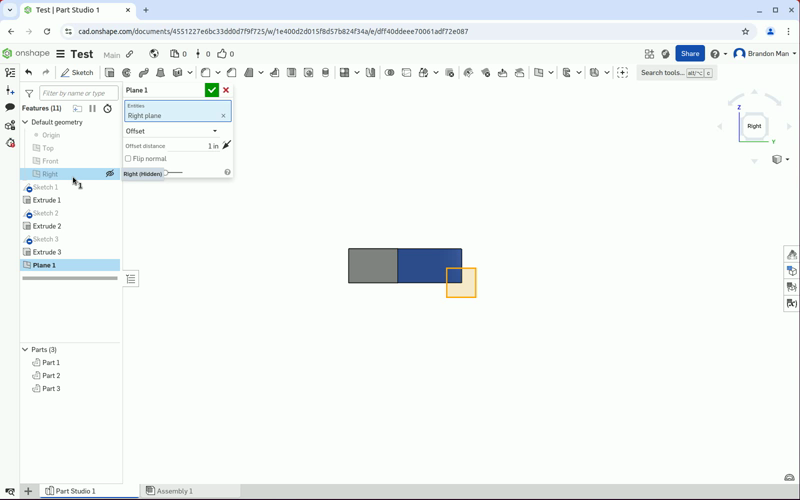
key(tab, 2)
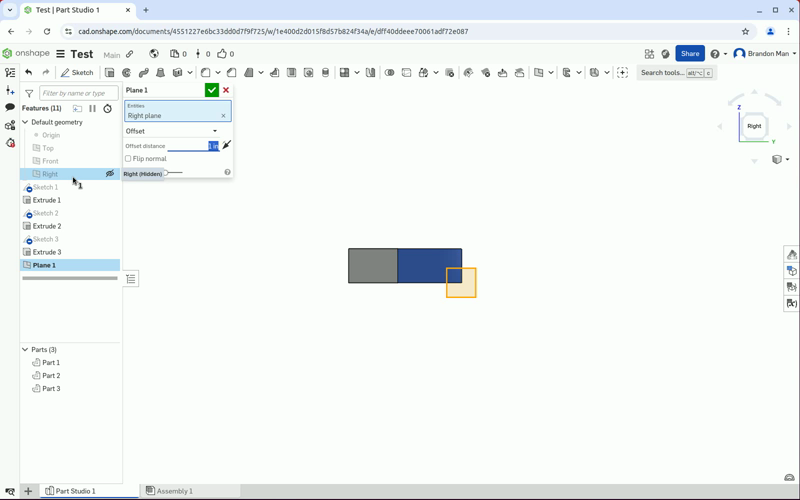
text(13.002)
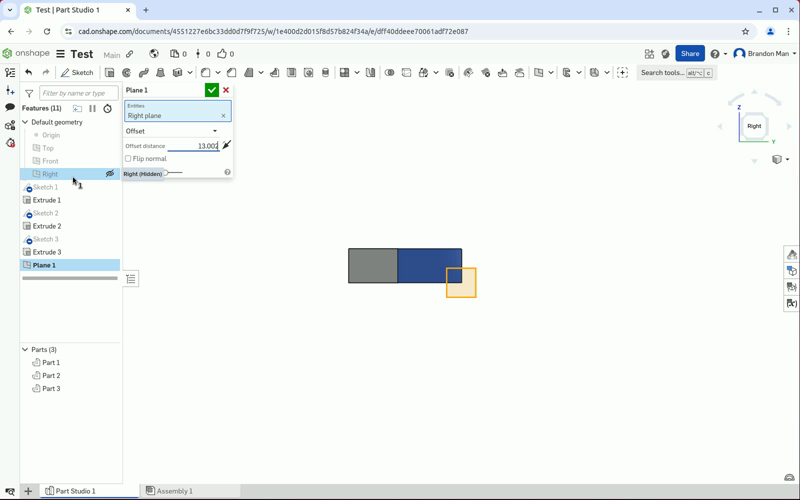
key(enter, 2)
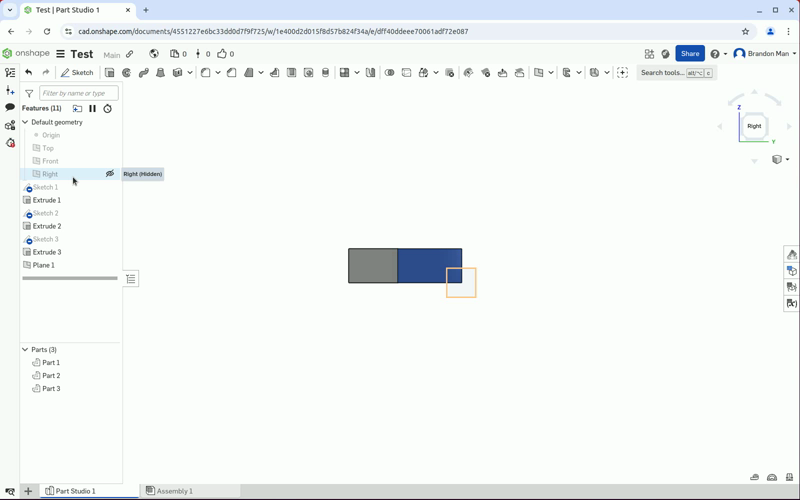
key(shift+s)
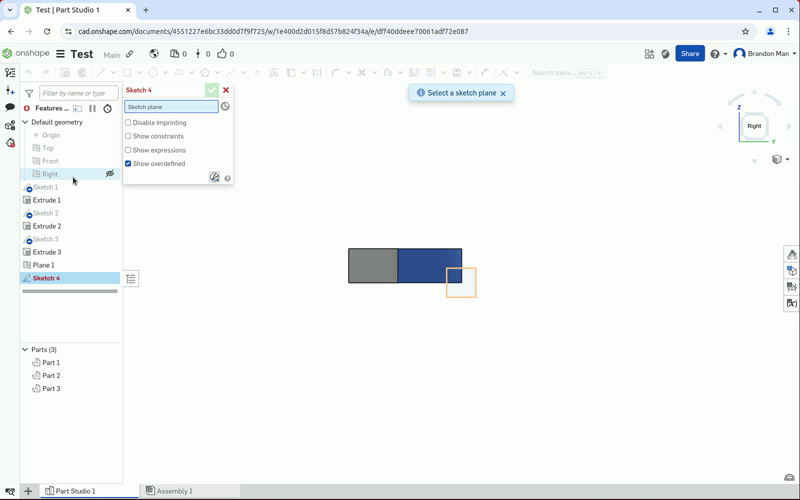
mouse_move(73, 267)
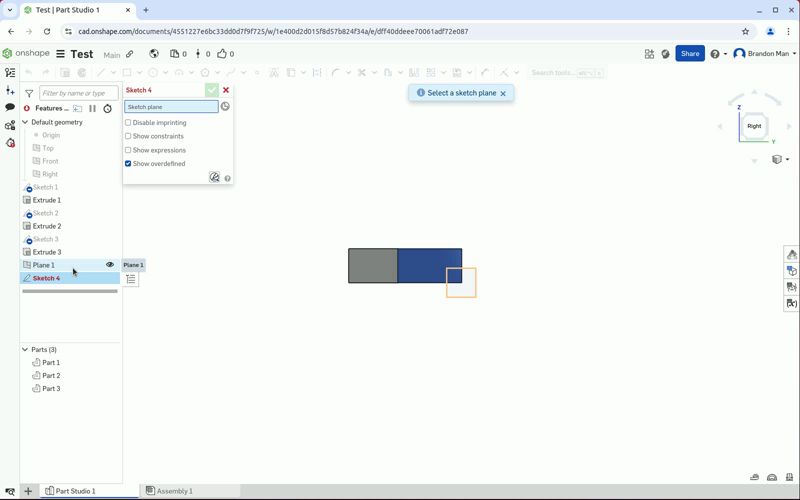
click(73, 267)
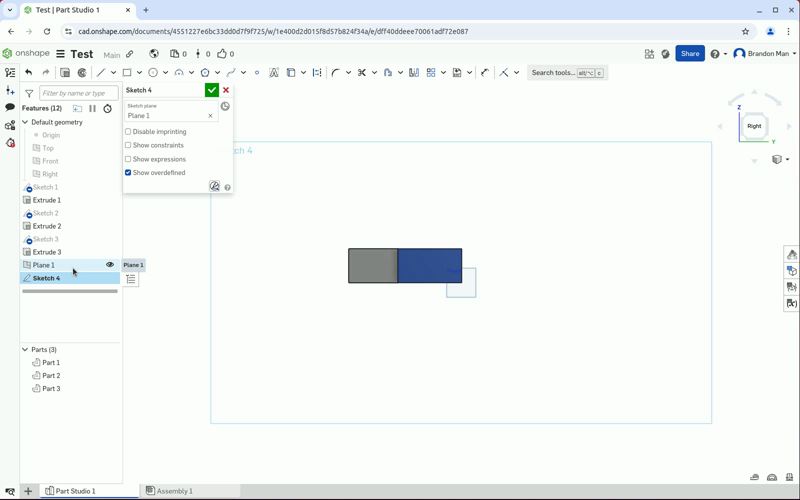
mouse_move(73, 352)
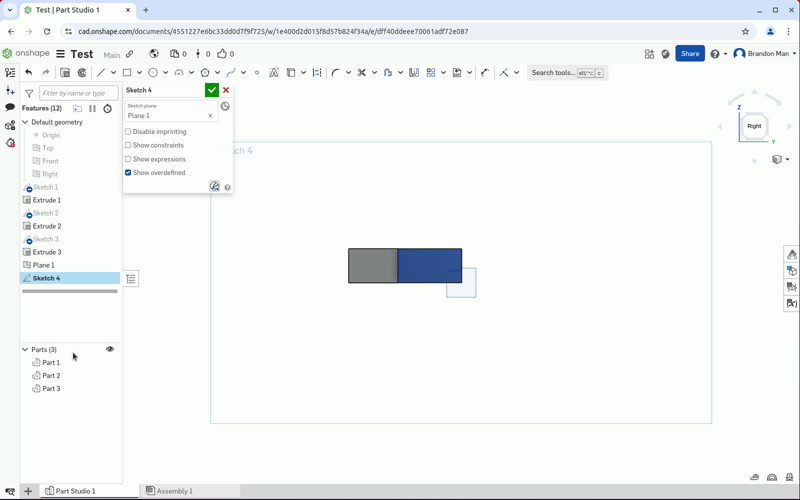
key(y)
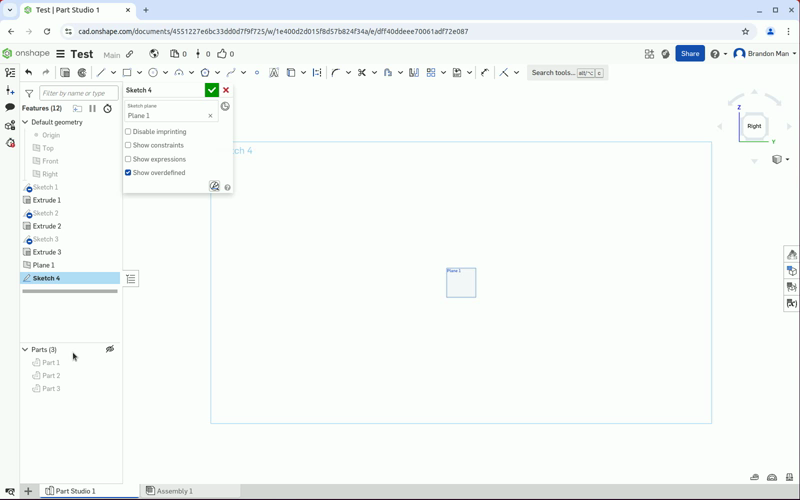
key(c)
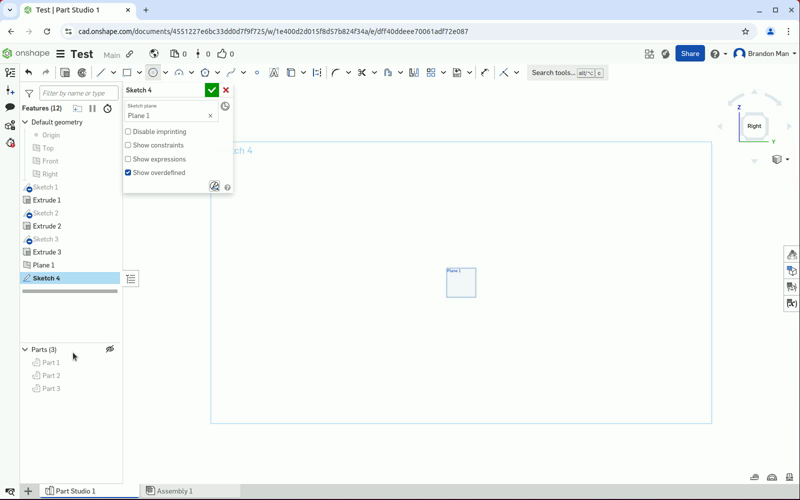
key_down(shift)
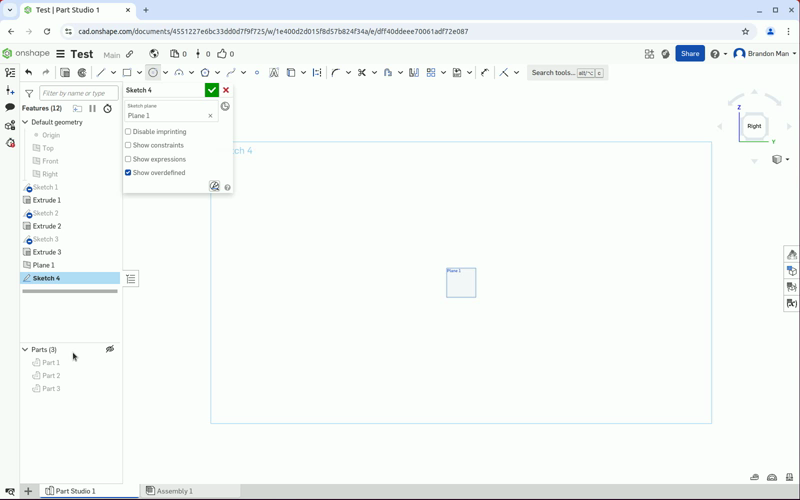
mouse_move(429, 265)
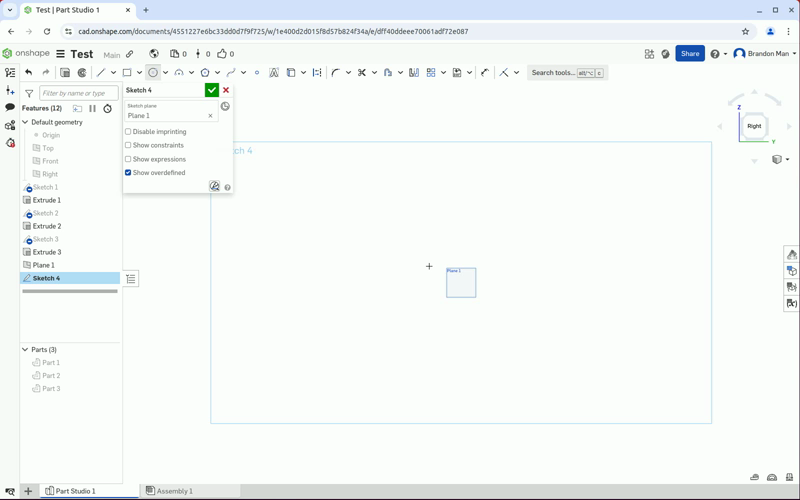
click(429, 265)
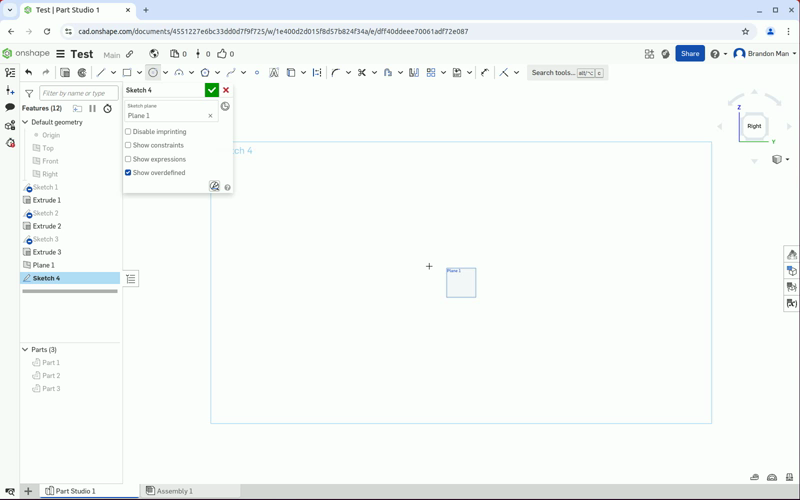
key_up(shift)
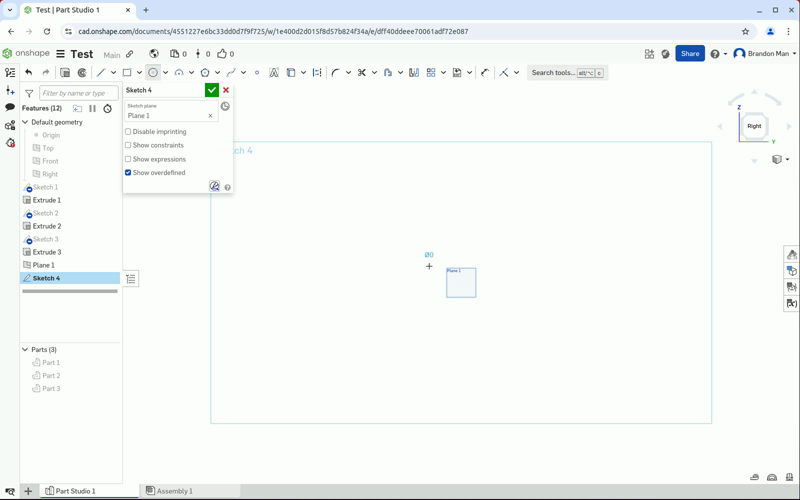
mouse_move(441, 265)
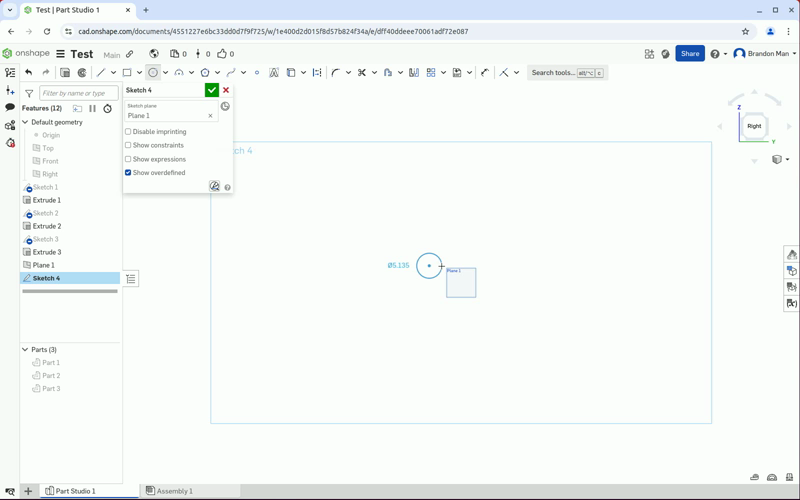
click(441, 265)
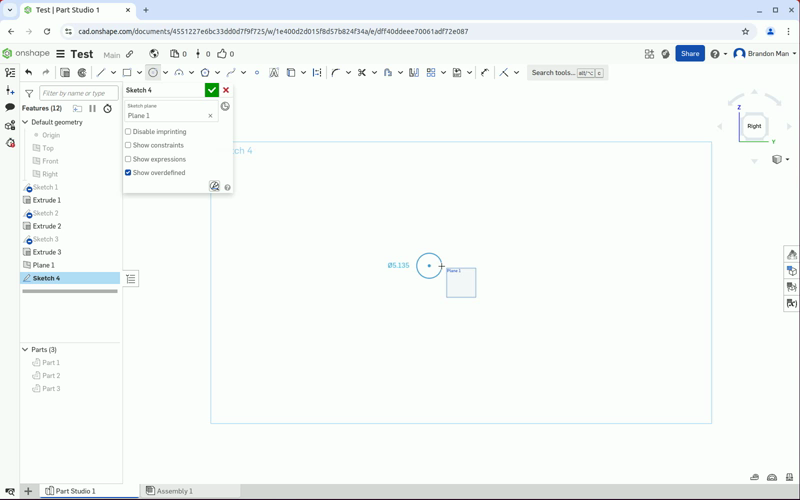
key(esc)
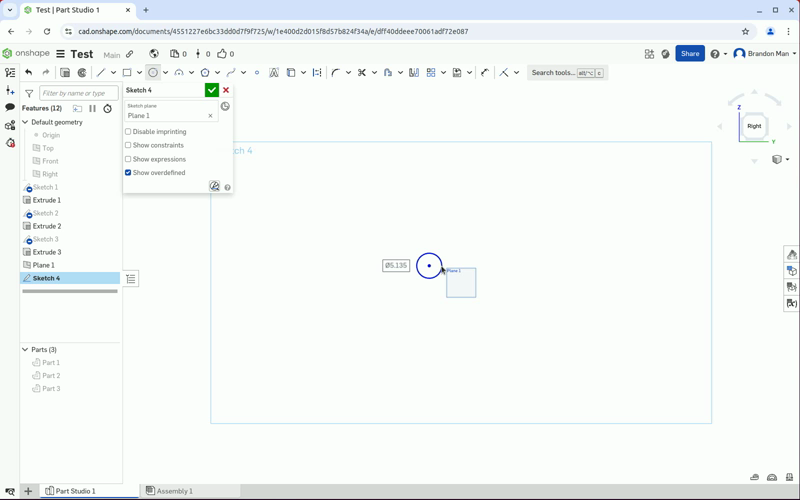
mouse_move(430, 264)
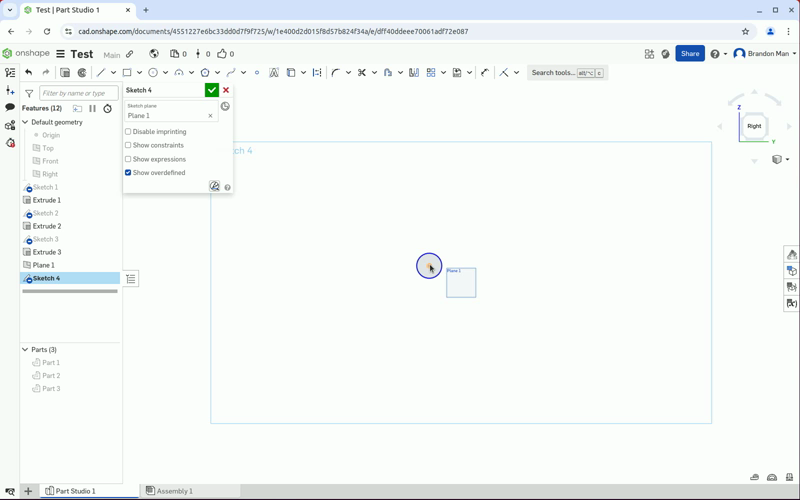
scroll(6)
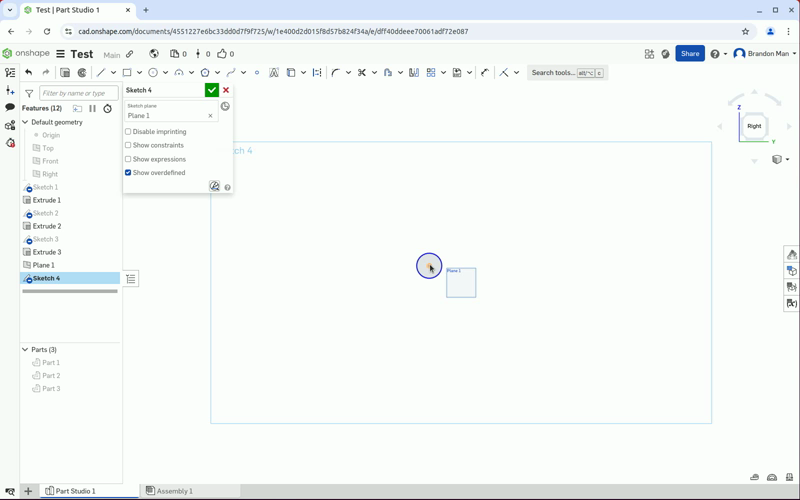
scroll(6)
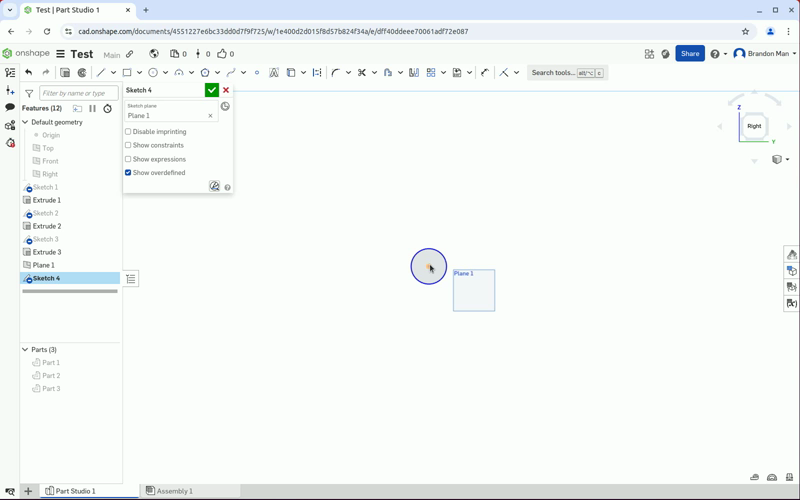
scroll(6)
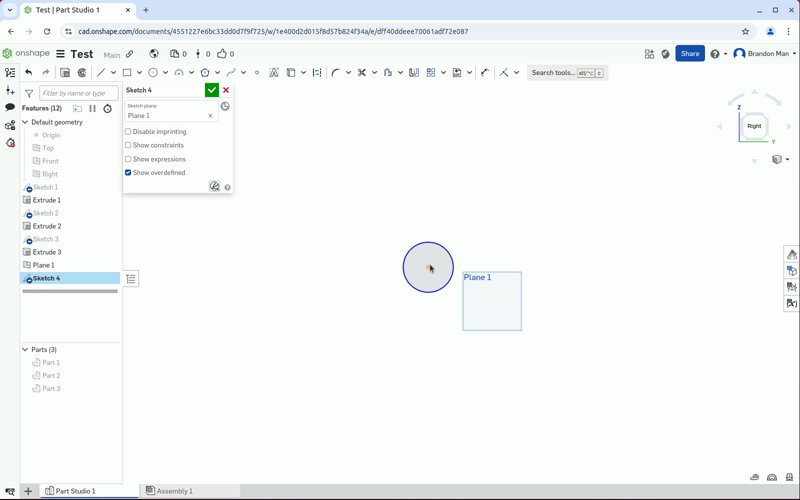
scroll(6)
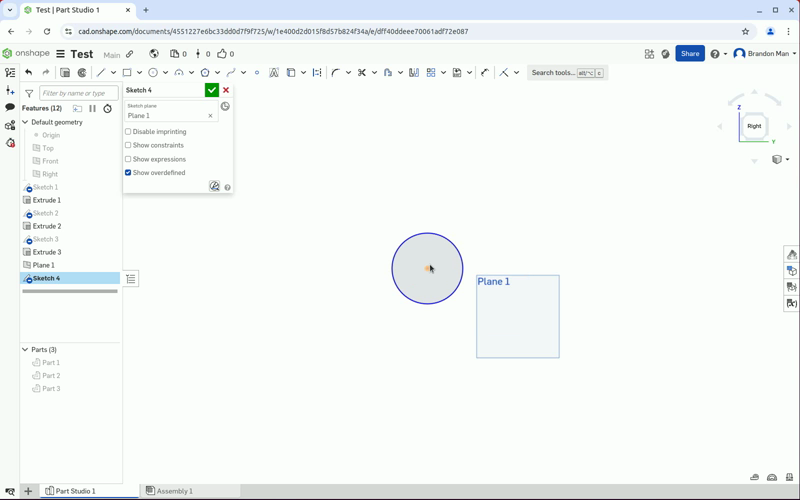
scroll(6)
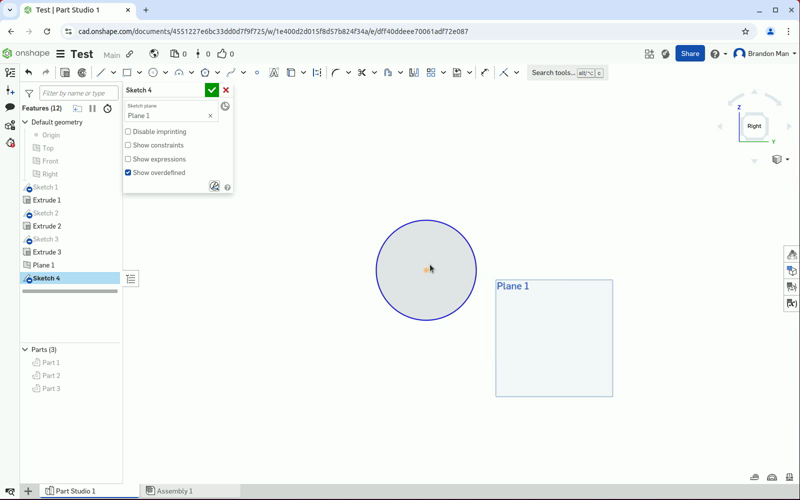
scroll(6)
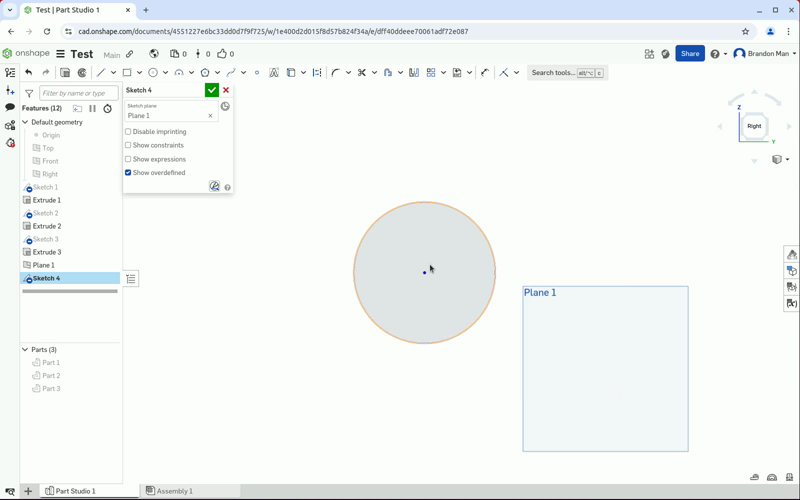
scroll(6)
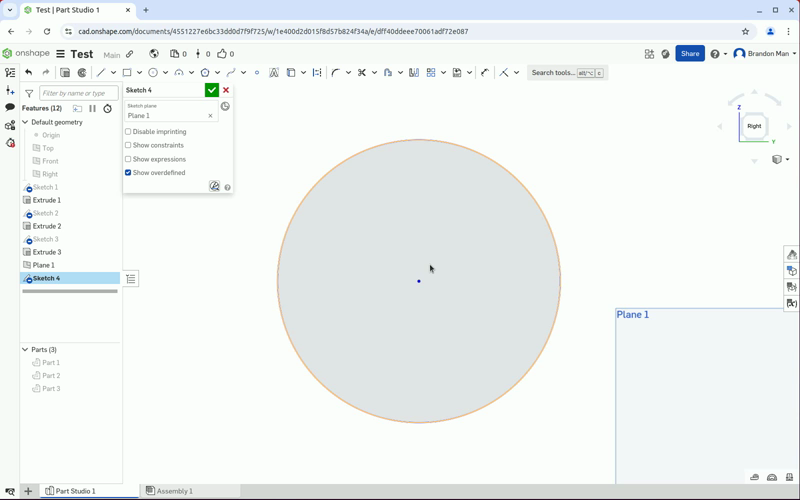
click(430, 264)
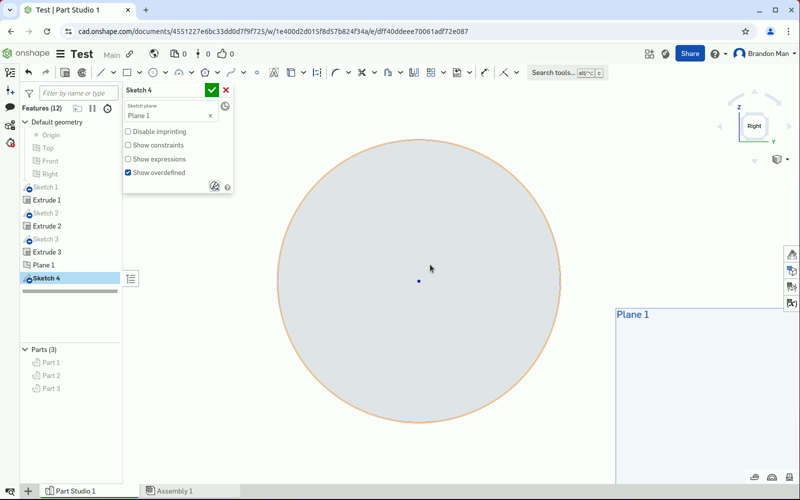
scroll(-6)
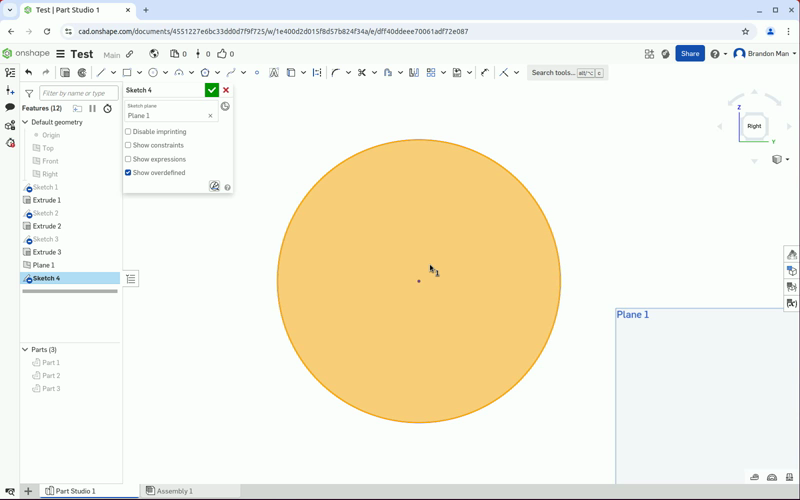
scroll(-6)
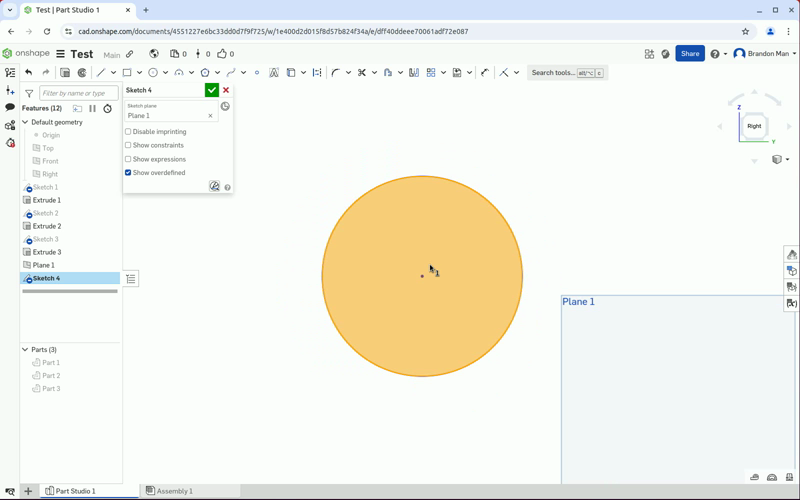
scroll(-6)
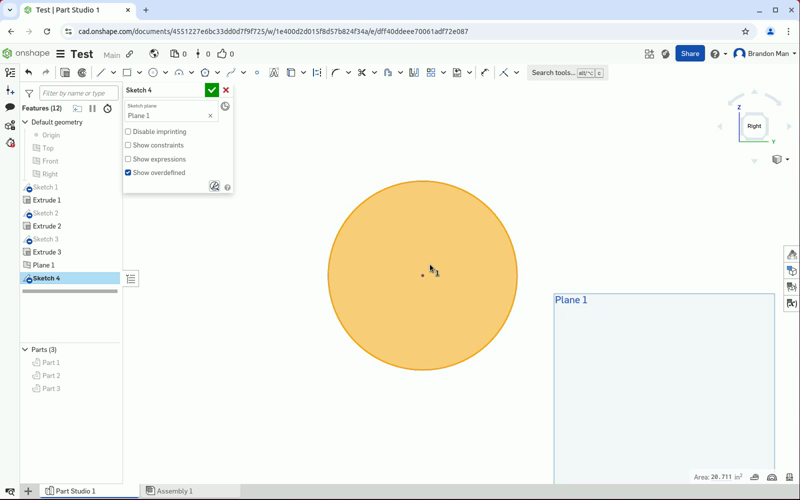
scroll(-6)
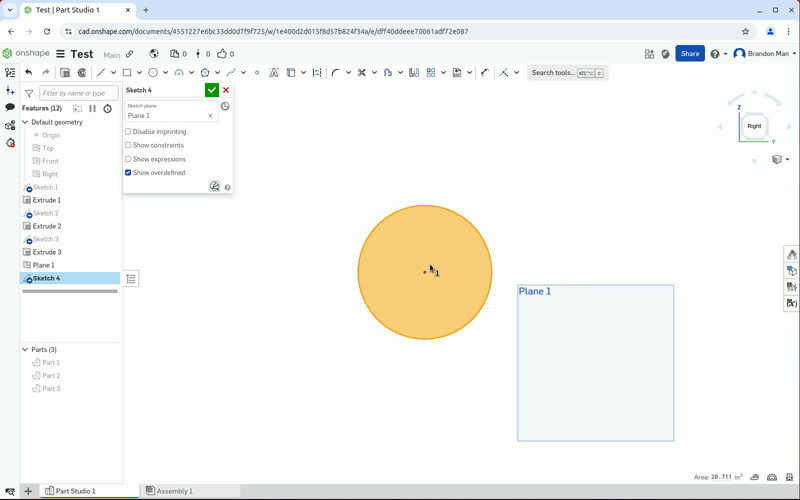
scroll(-6)
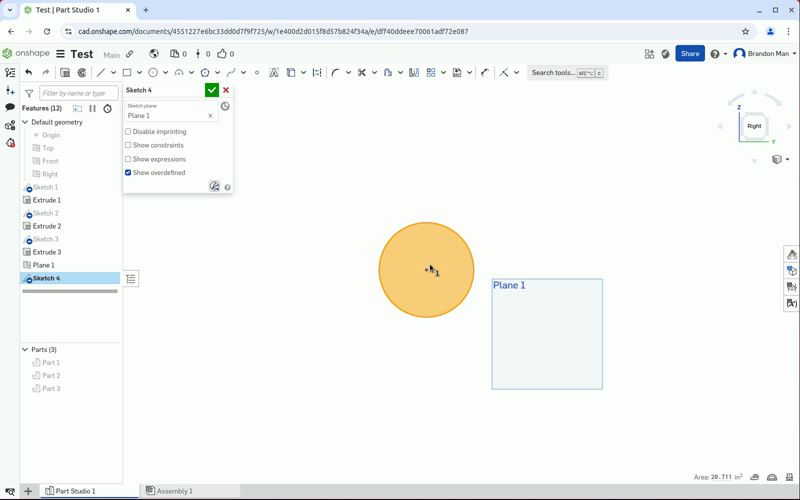
scroll(-6)
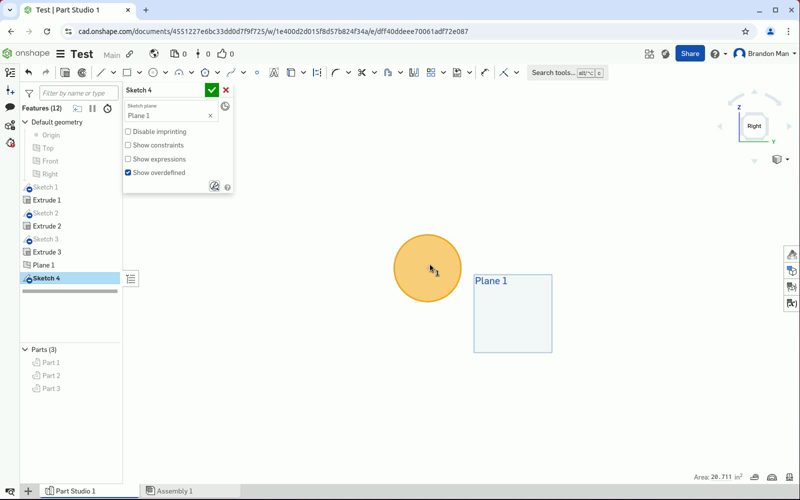
scroll(-6)
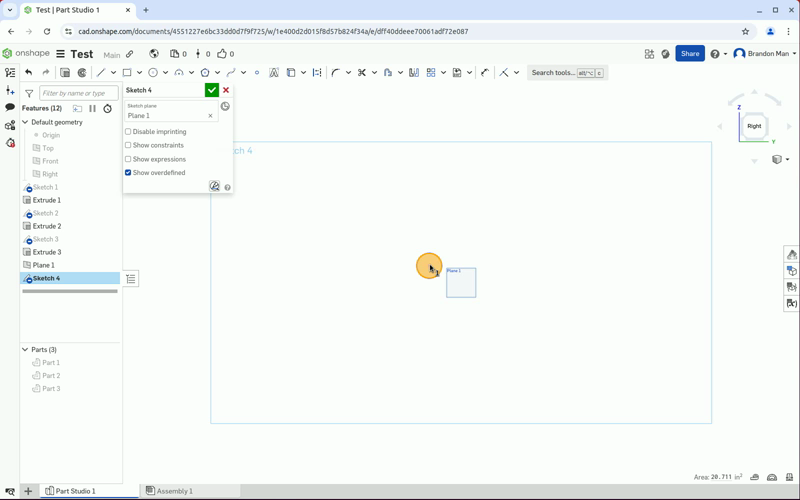
mouse_move(73, 352)
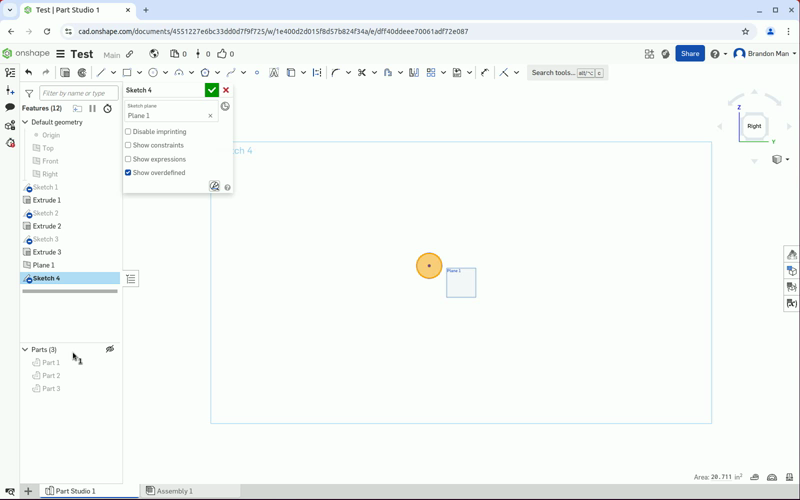
key(shift+y)
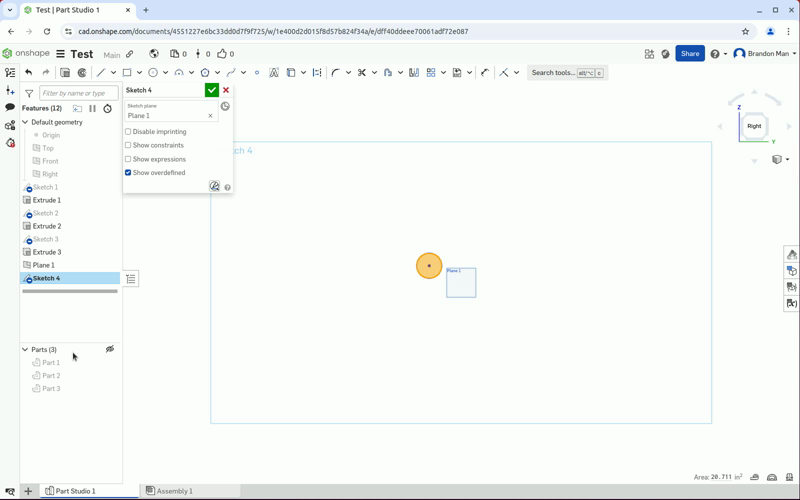
key(shift+e)
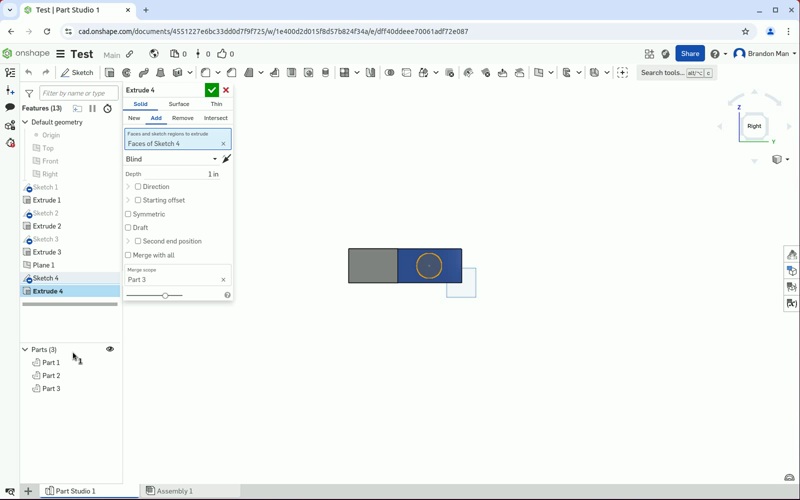
mouse_move(143, 106)
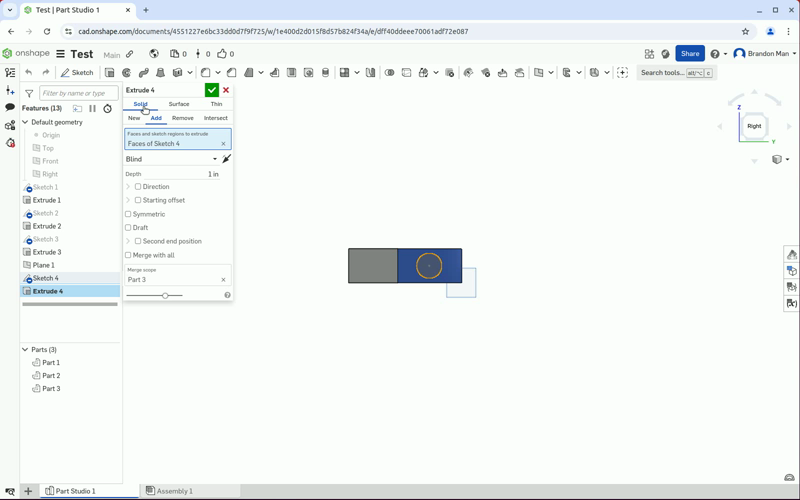
click(143, 106)
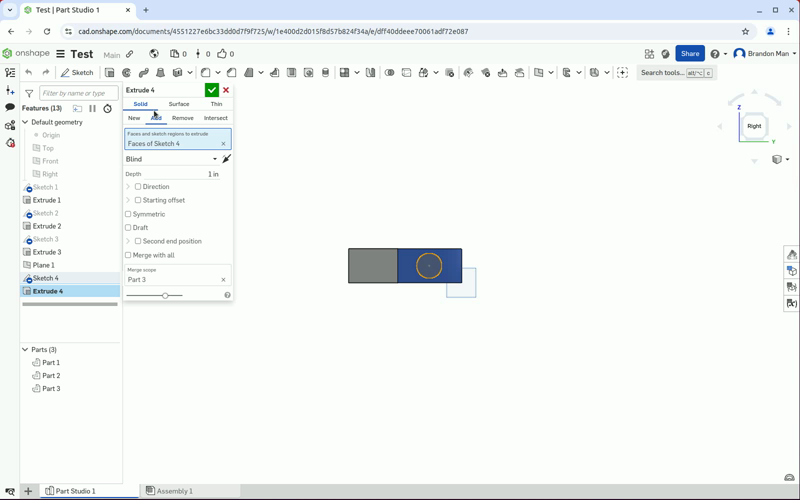
mouse_move(186, 120)
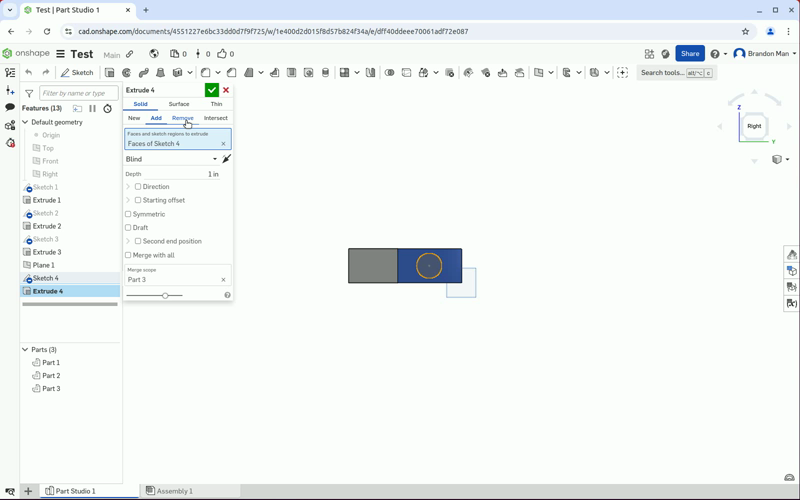
click(186, 120)
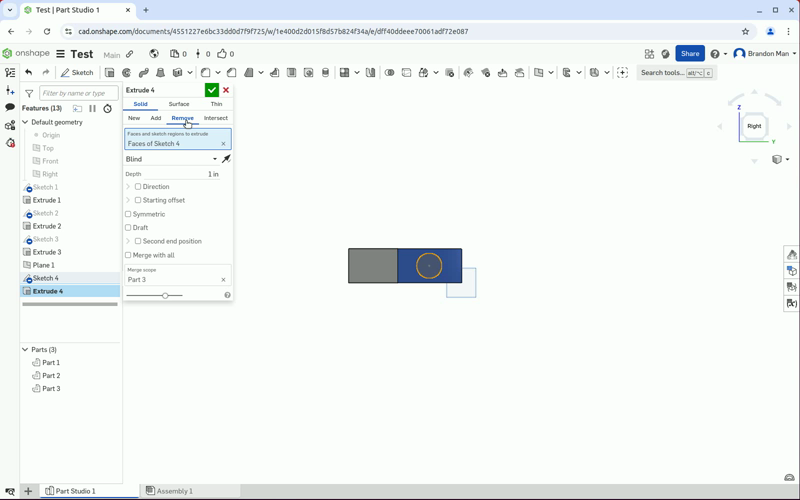
key(tab, 4)
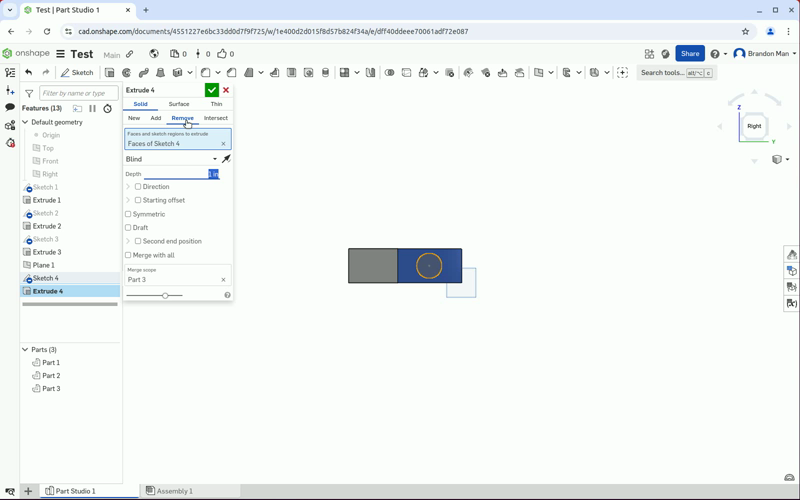
text(1.926)
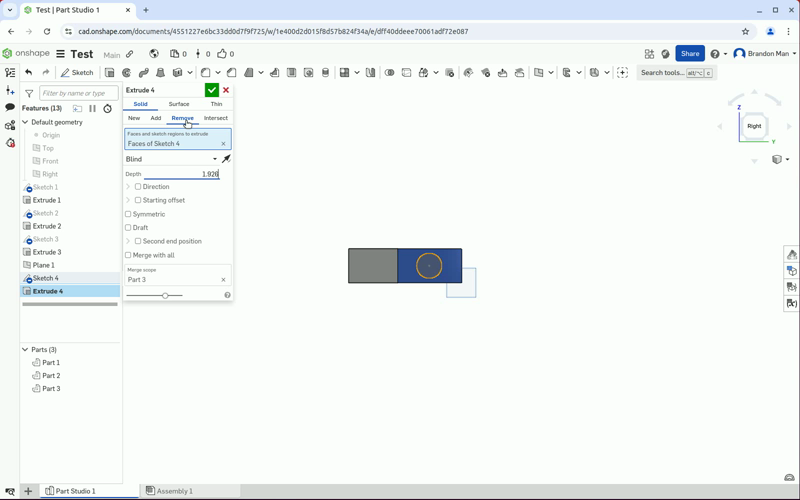
key(tab, 6)
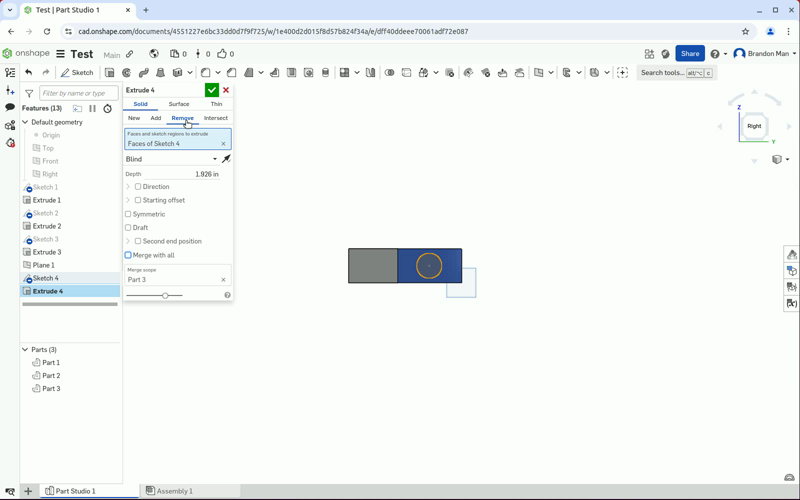
key(space)
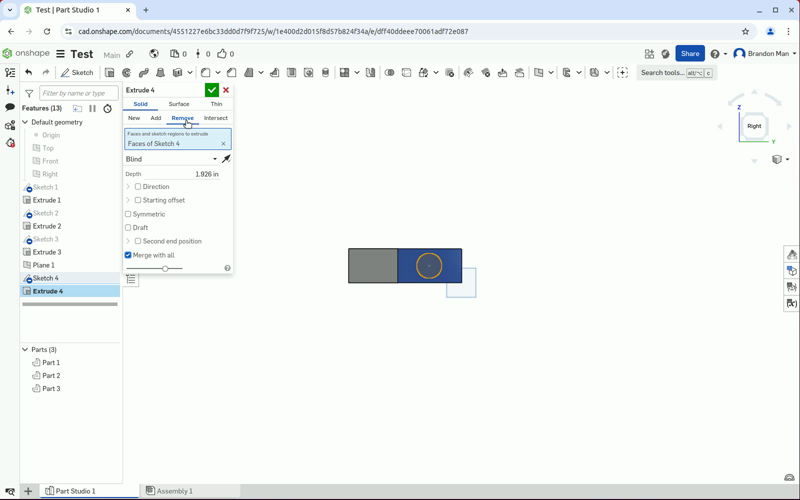
key(enter)
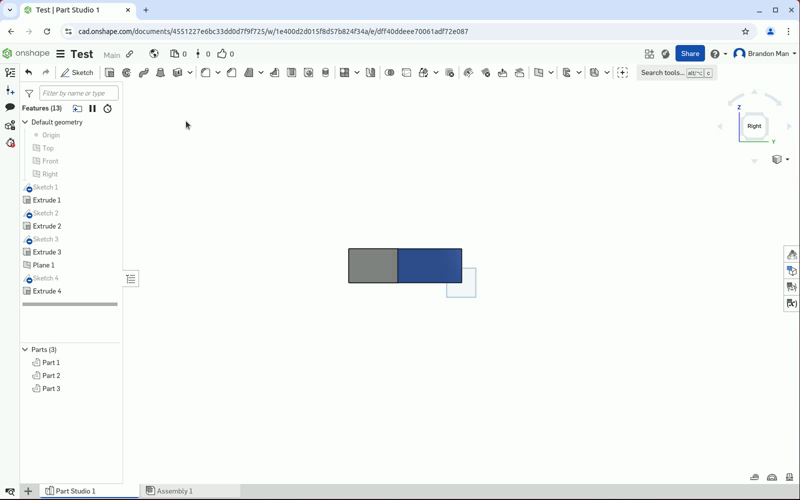
key(shift+h)
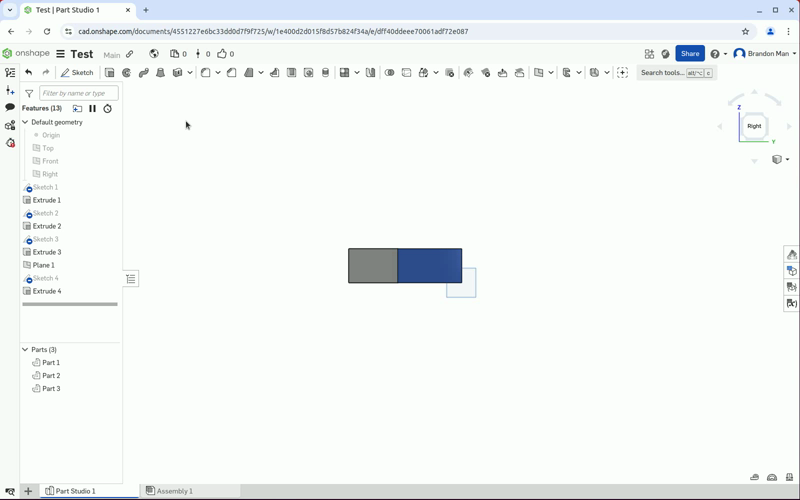
key(shift+h)
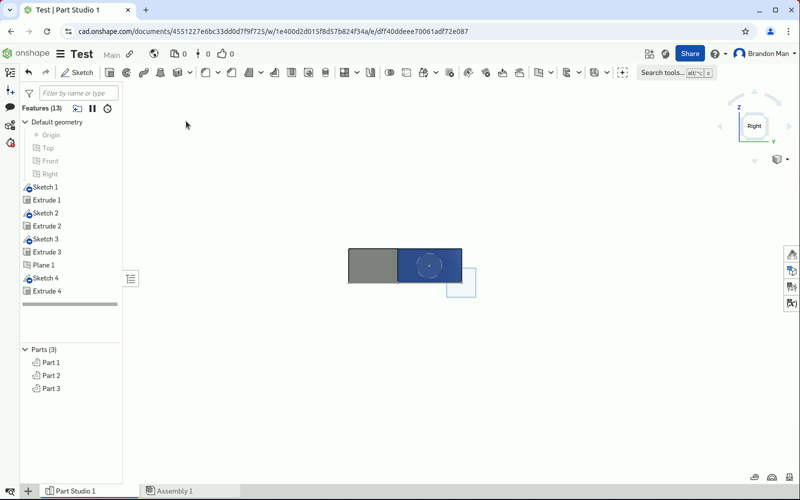
key(shift+7)
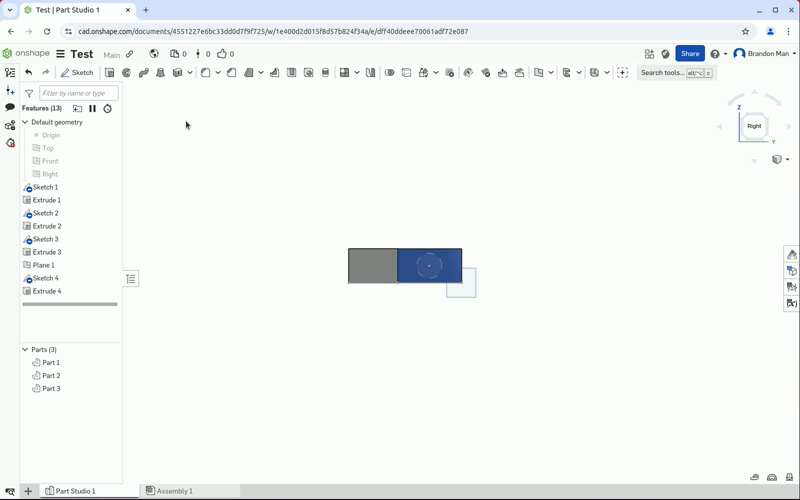
key(right, 2)
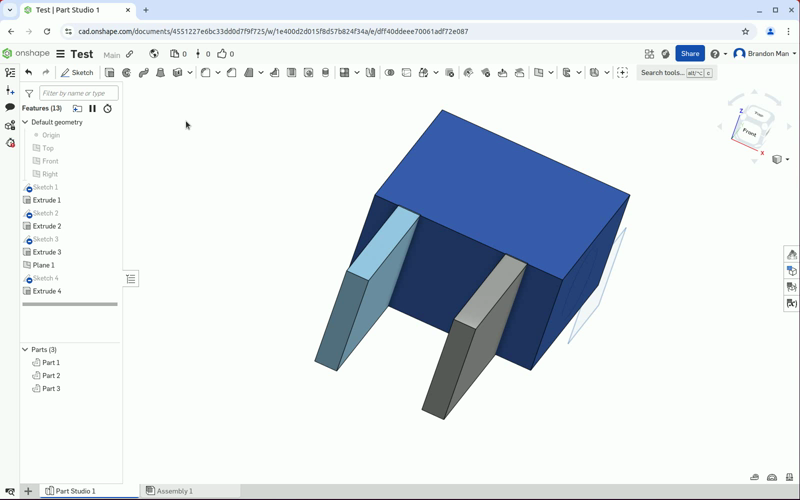
key(down, 2)
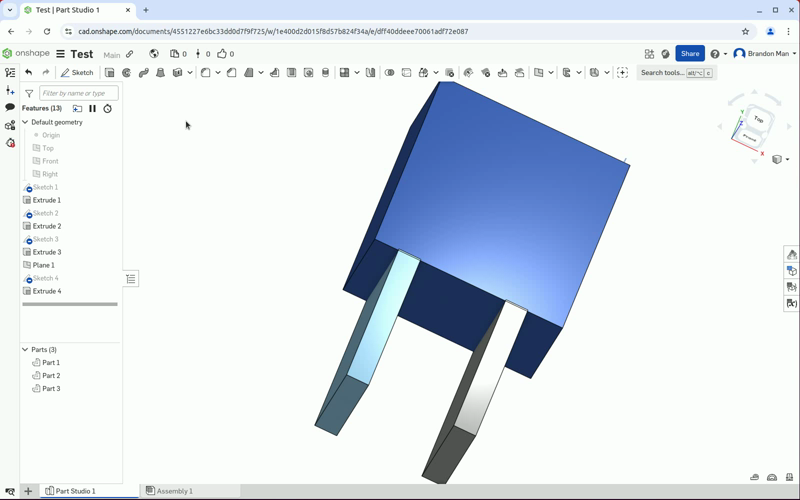
key(up, 2)
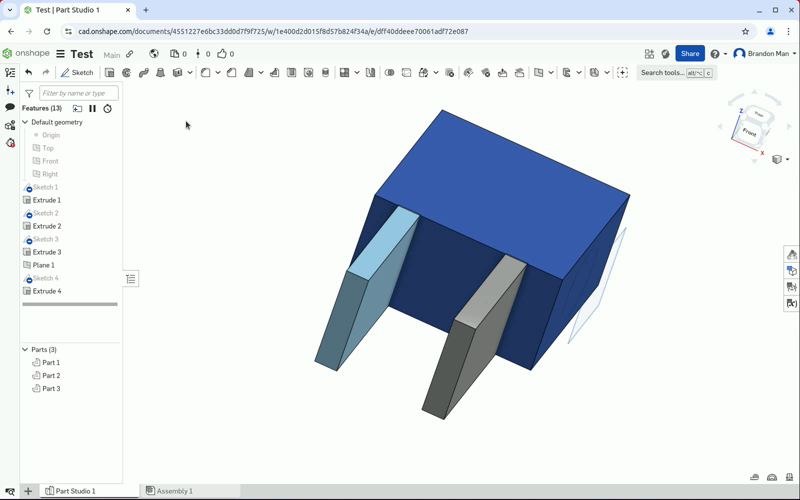
key(left, 2)
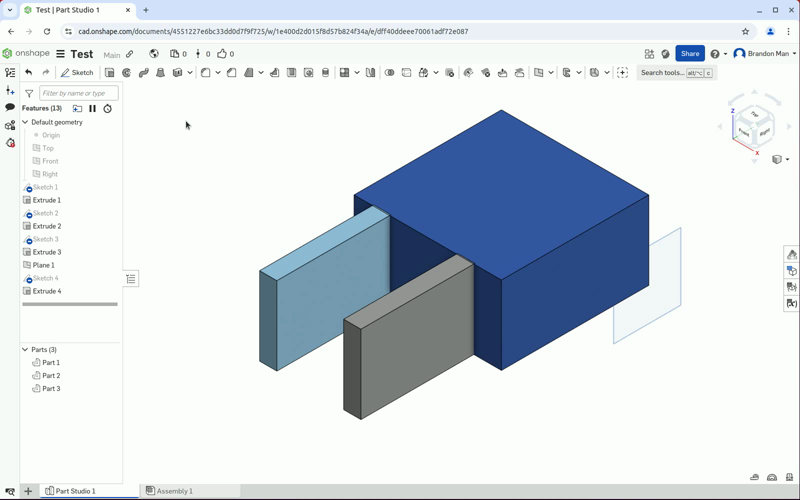
mouse_move(73, 189)
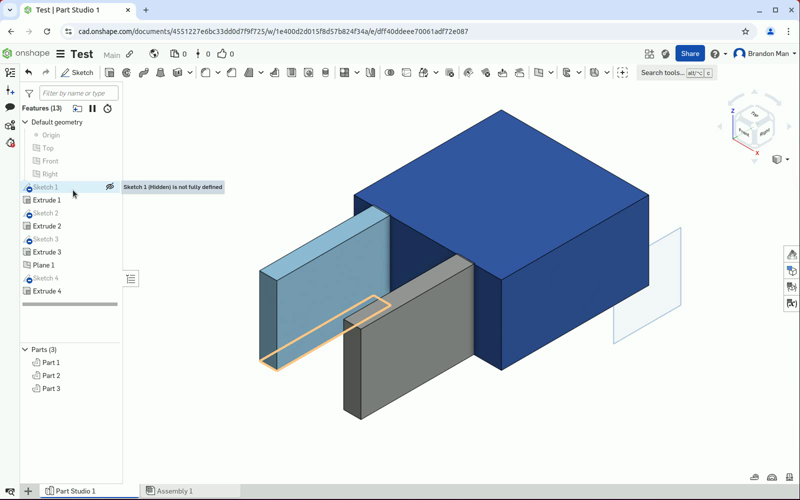
click(73, 189)